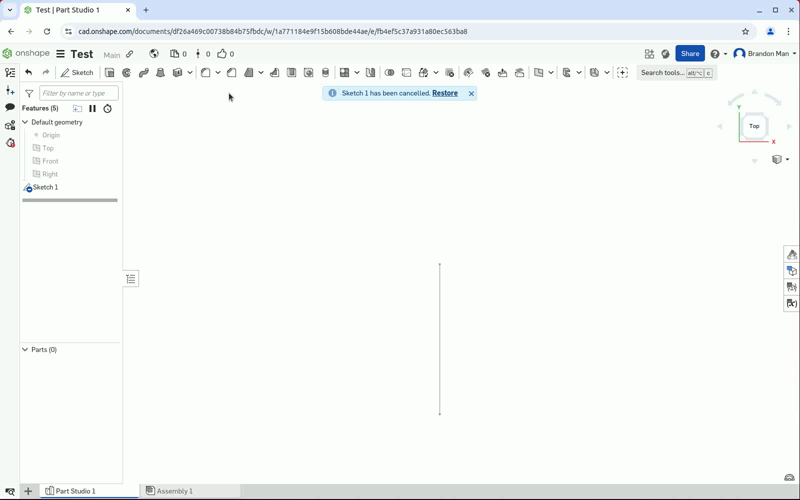
key(shift+h)
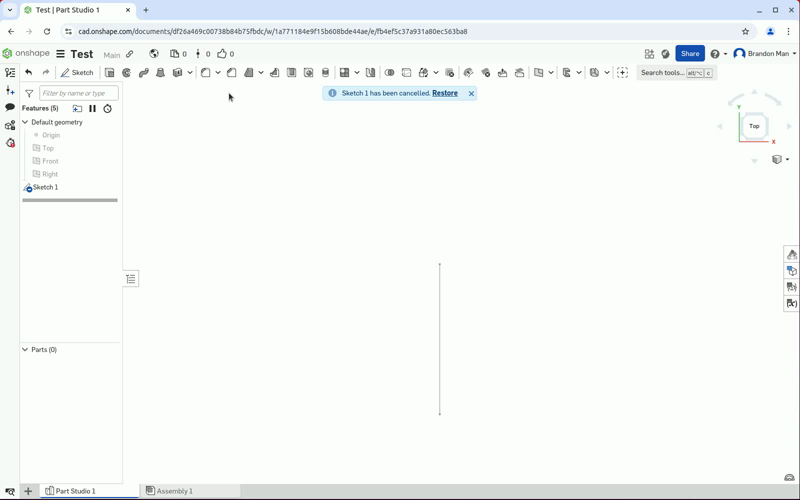
key(shift+s)
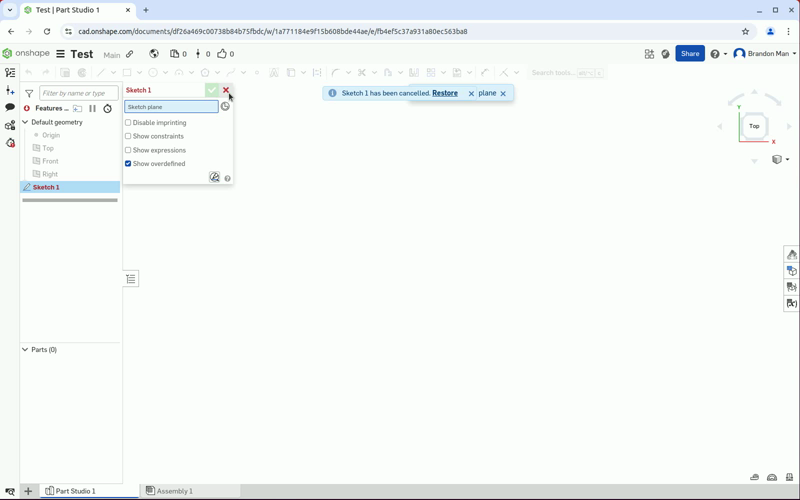
mouse_move(73, 150)
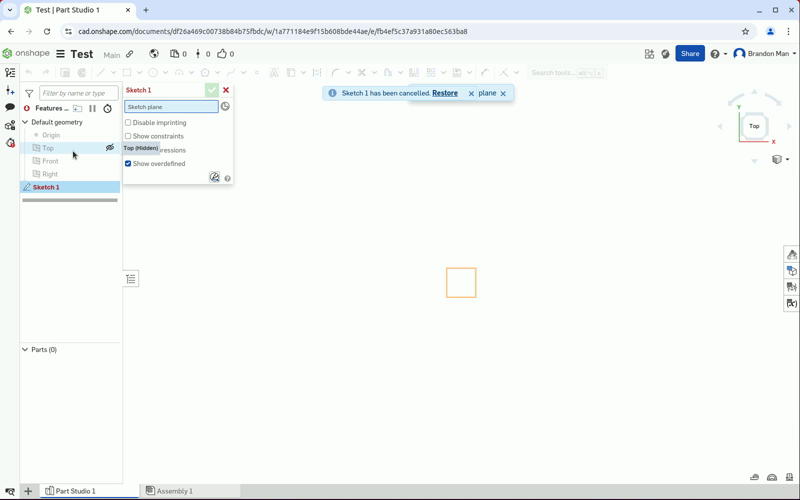
click(73, 150)
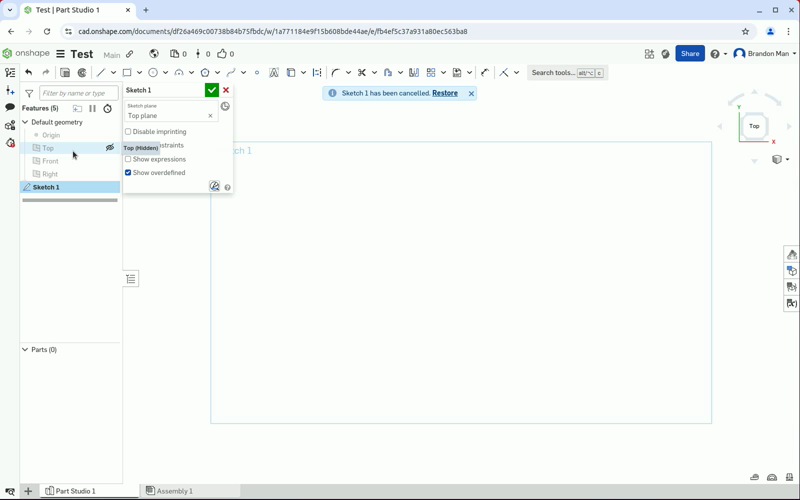
mouse_move(73, 352)
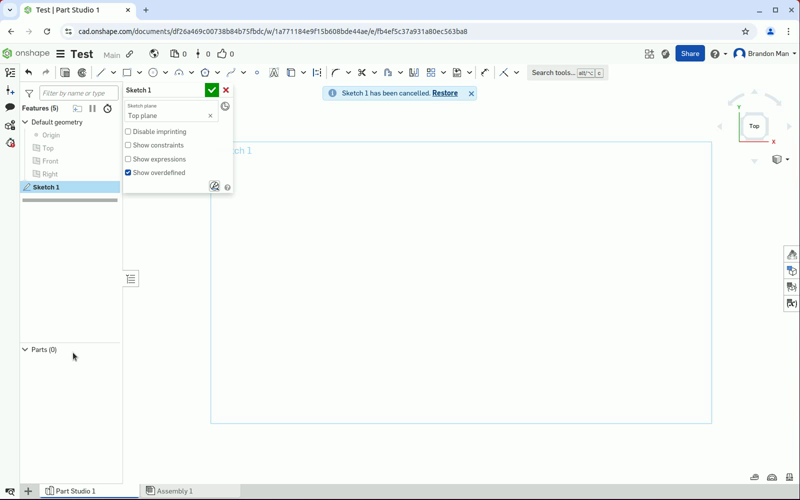
key(y)
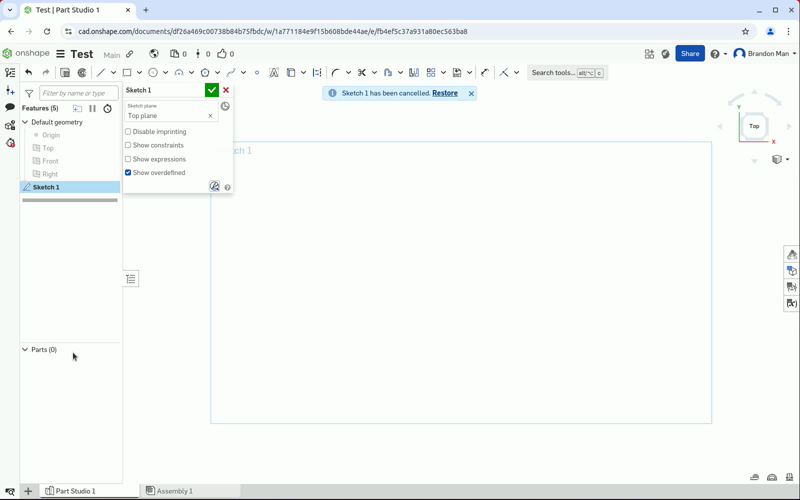
key(a)
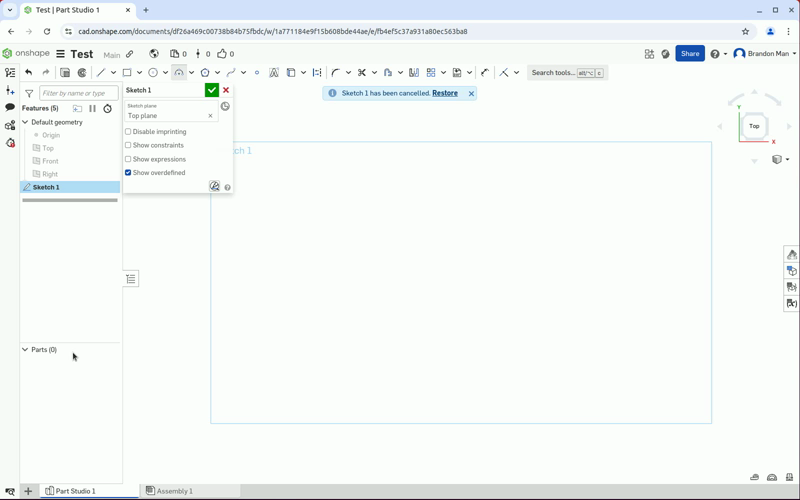
key_down(shift)
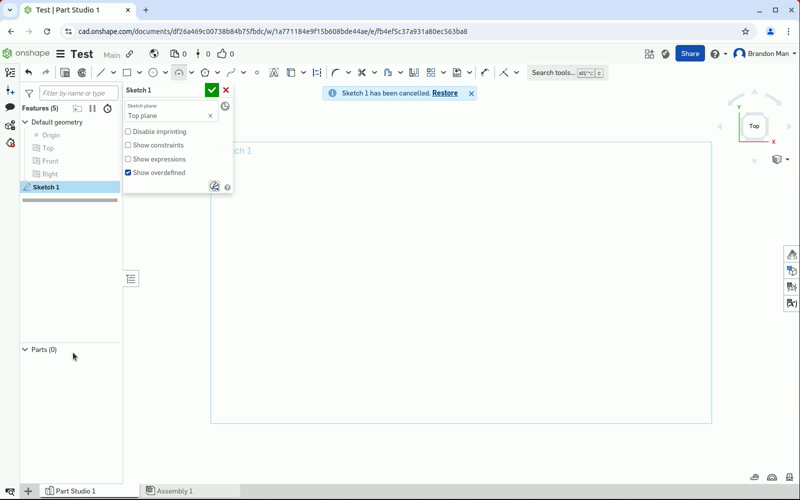
mouse_move(446, 312)
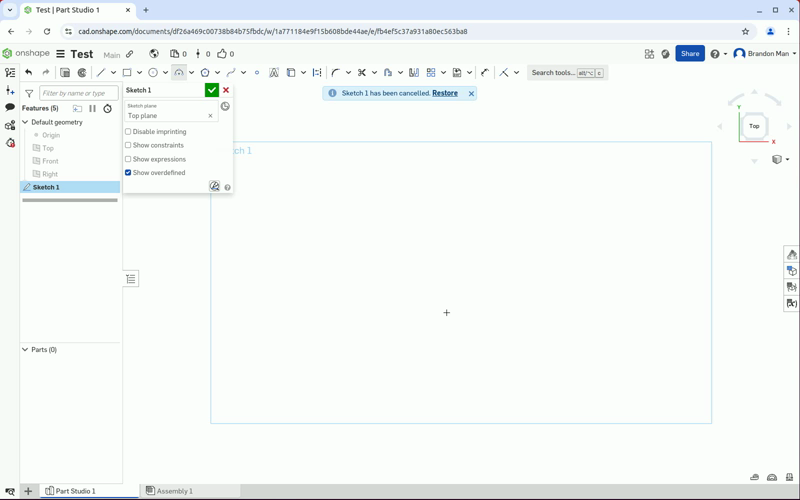
click(446, 312)
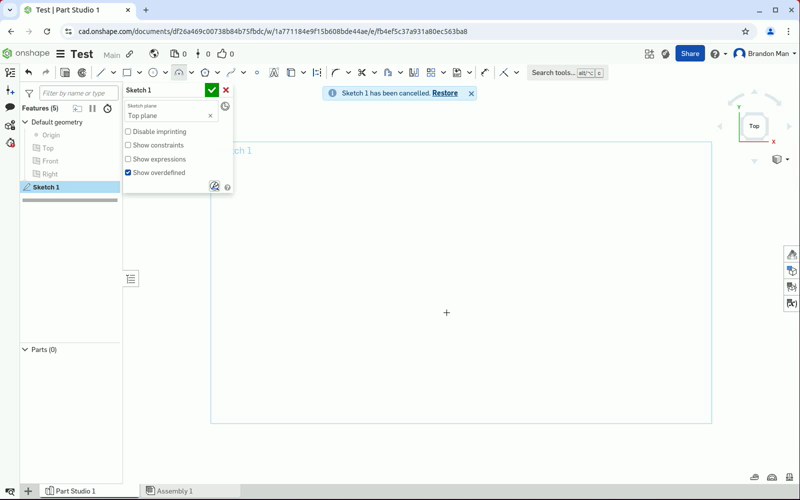
key_up(shift)
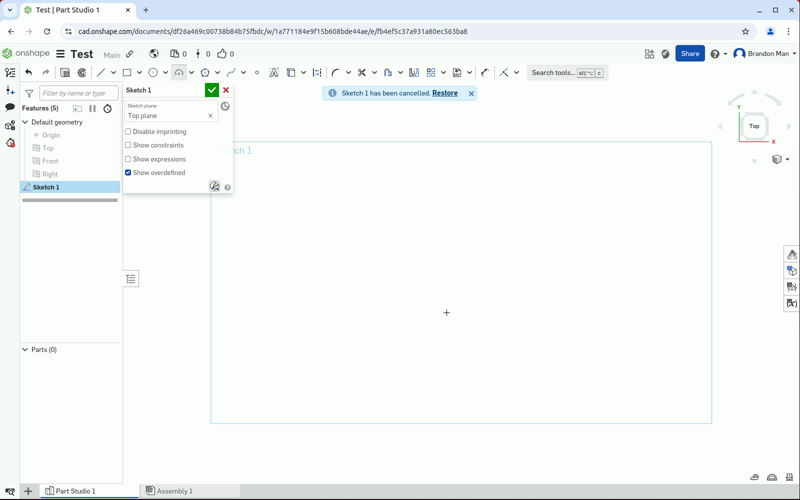
key_down(shift)
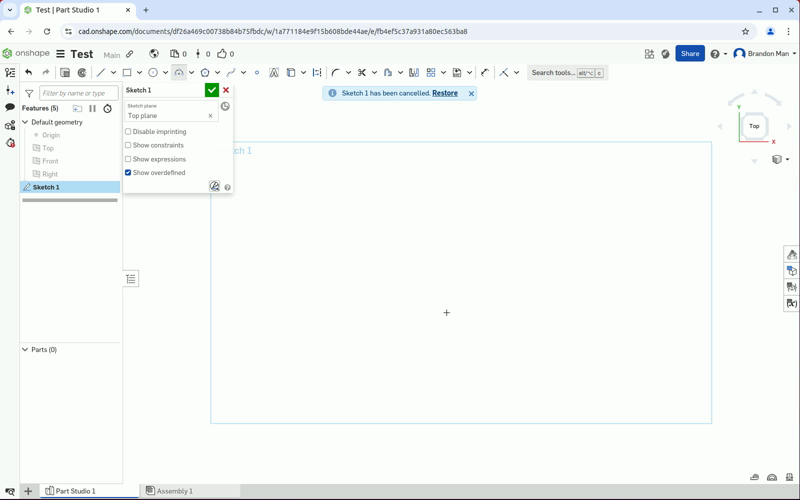
mouse_move(477, 312)
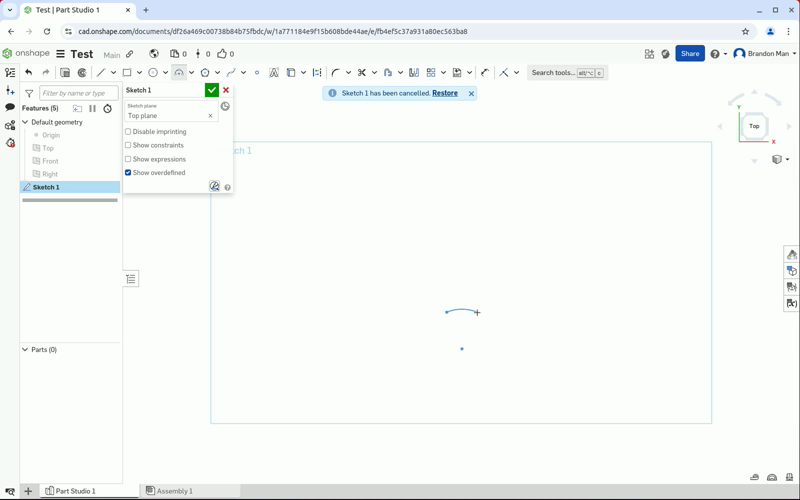
click(477, 312)
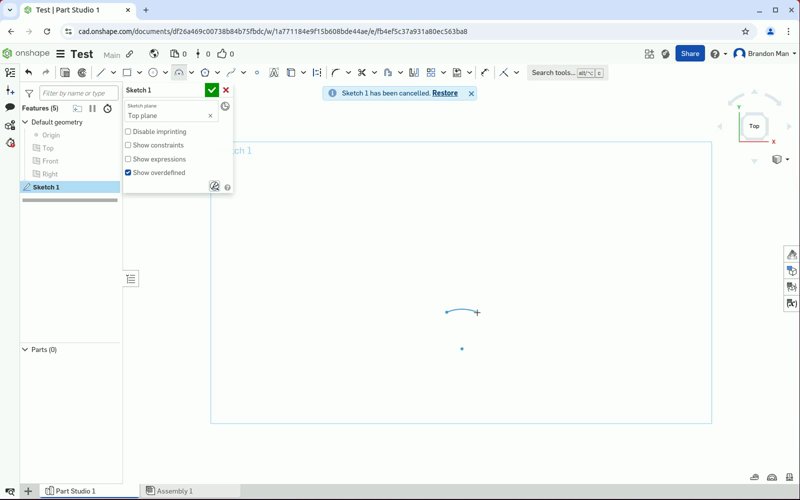
mouse_move(461, 315)
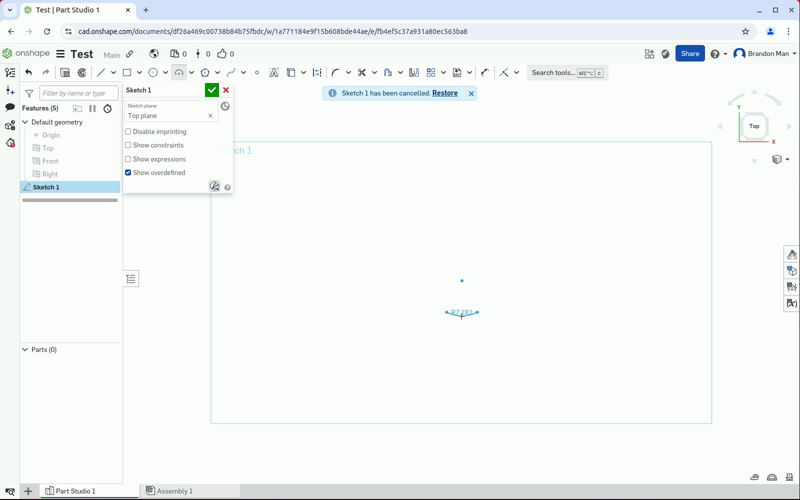
click(461, 315)
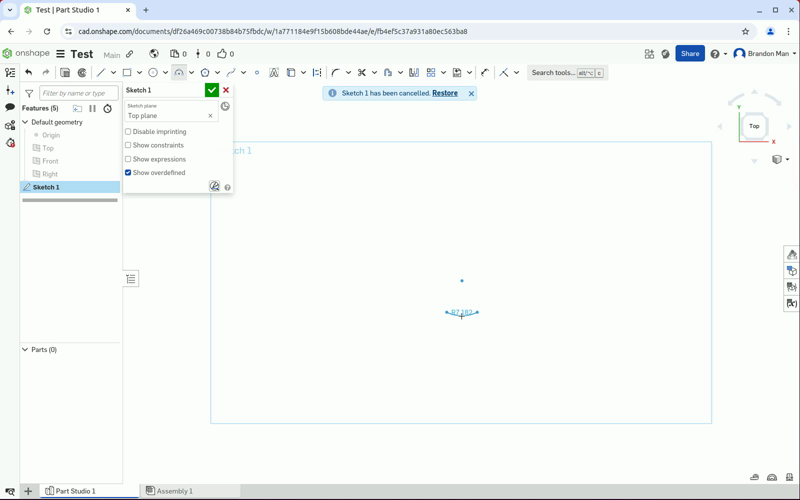
key_up(shift)
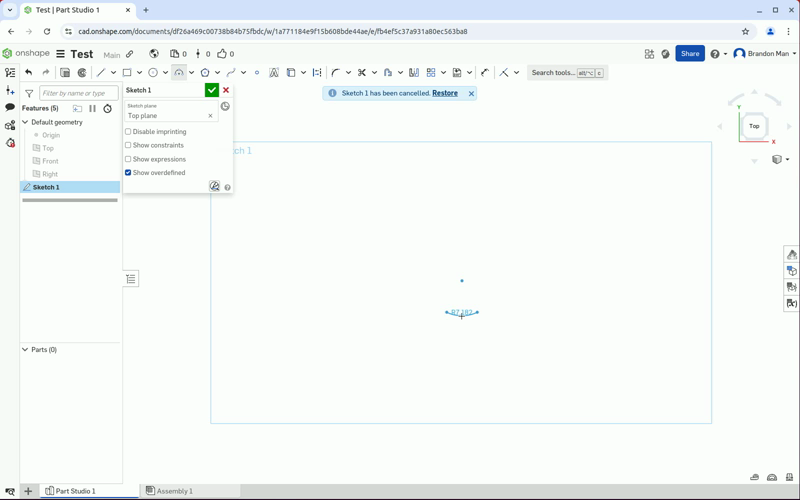
key(esc)
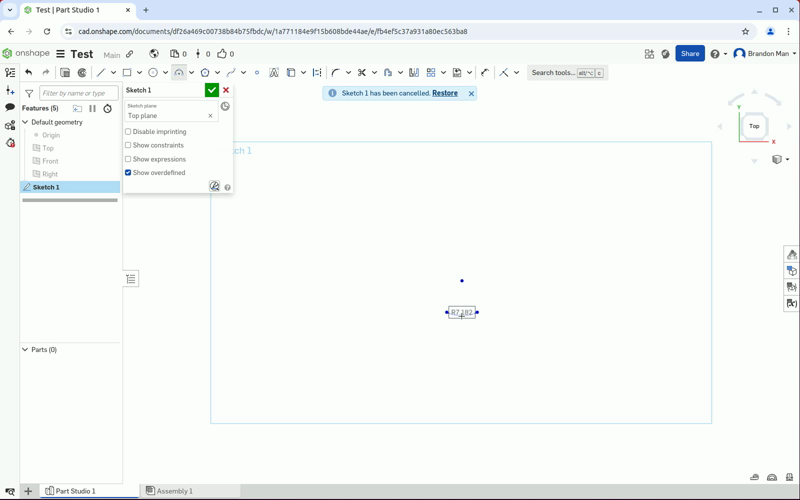
key(l)
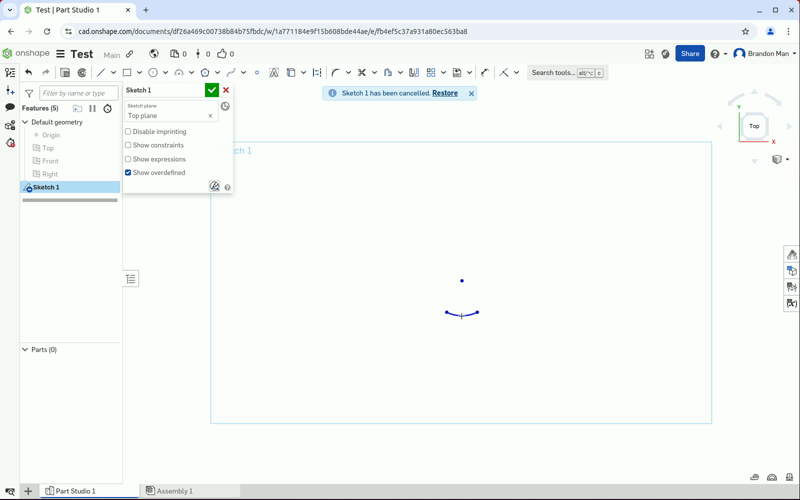
mouse_move(477, 312)
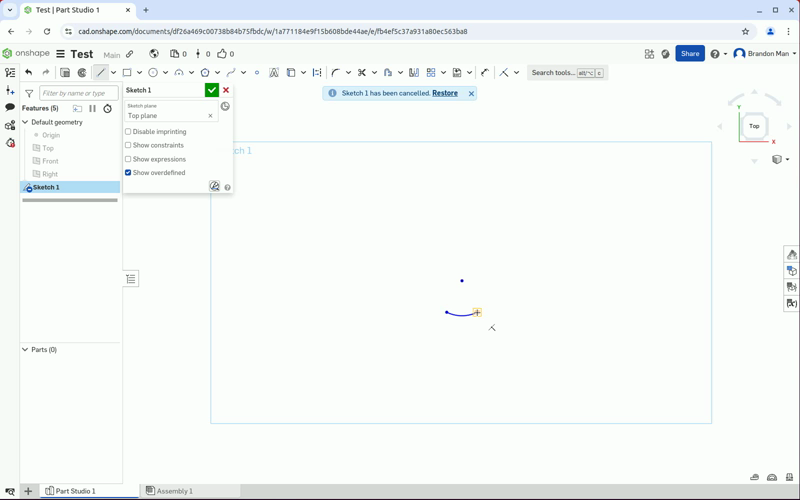
click(477, 312)
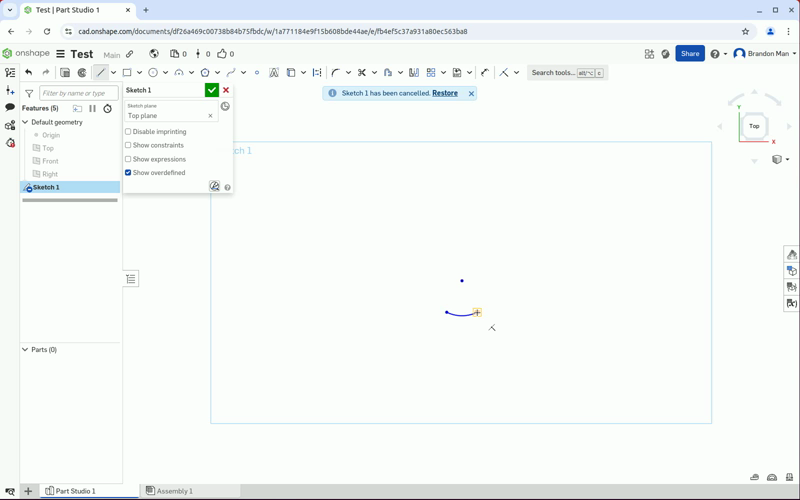
key_down(shift)
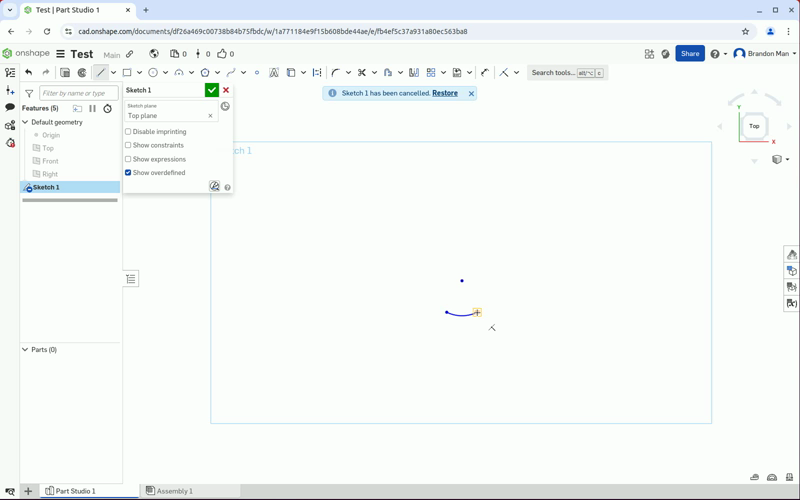
mouse_move(507, 312)
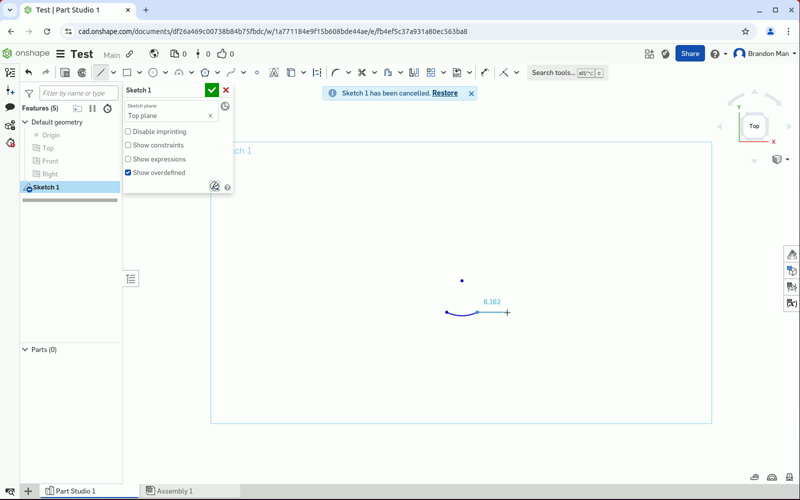
mouse_move(469, 297)
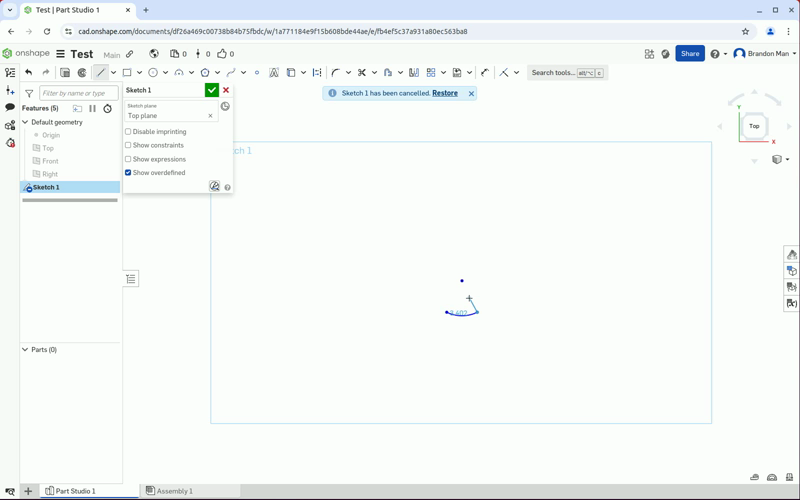
click(469, 297)
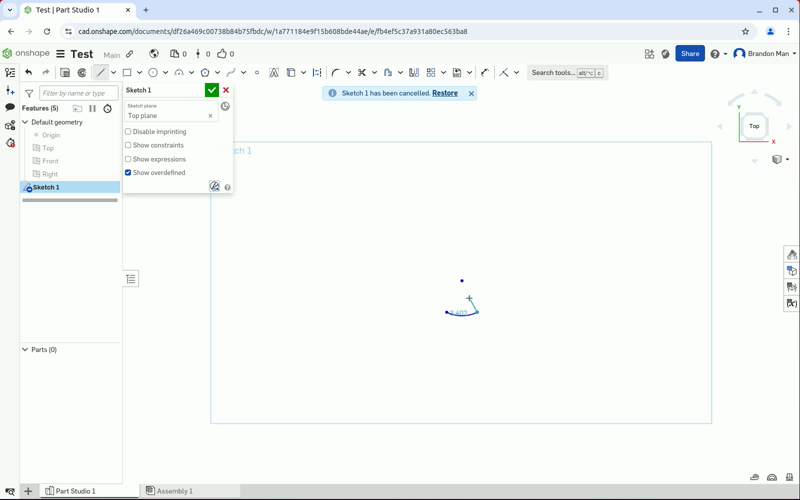
key_up(shift)
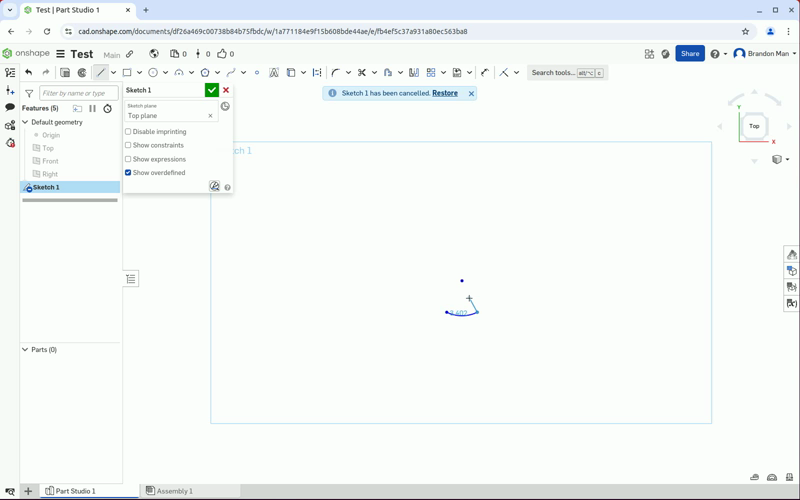
key(esc)
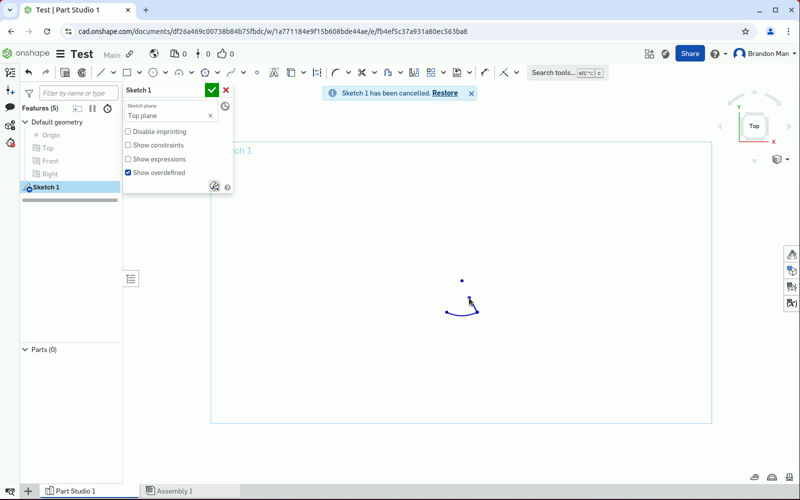
key(a)
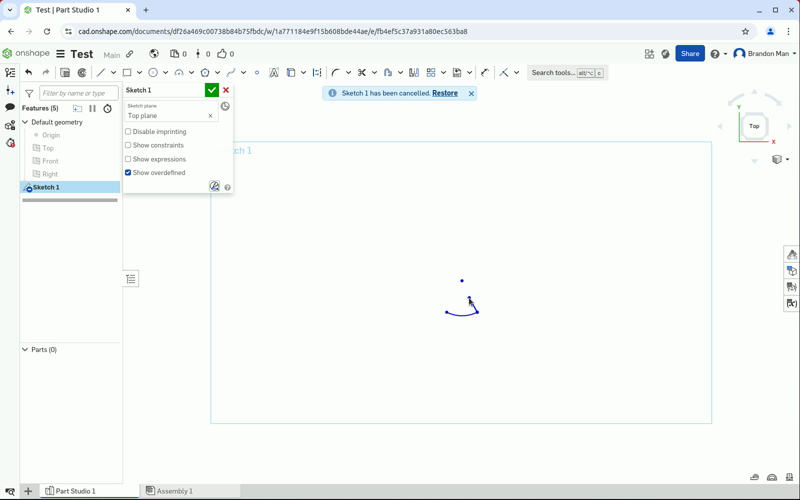
mouse_move(469, 297)
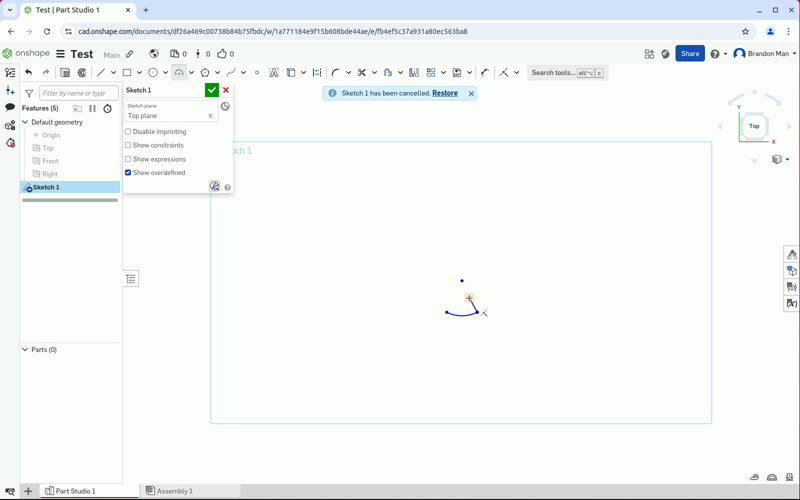
click(469, 297)
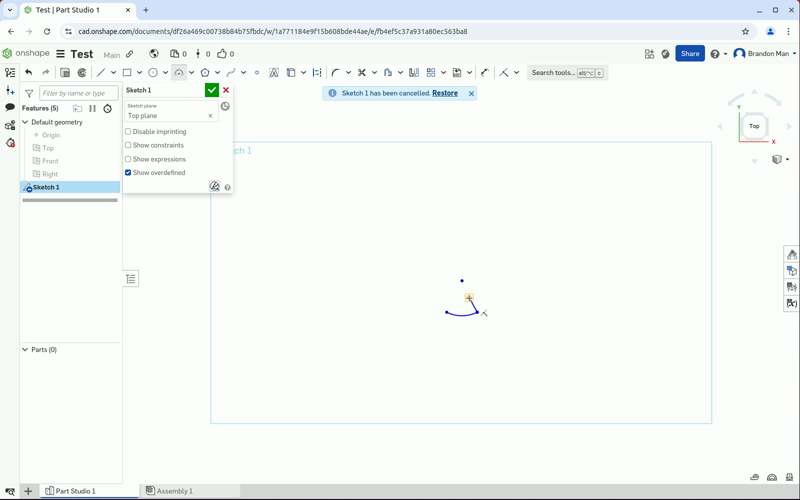
key_down(shift)
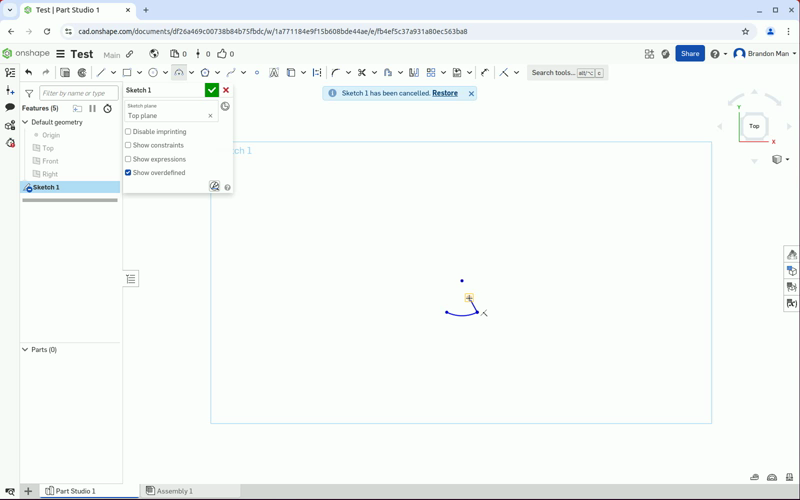
mouse_move(453, 297)
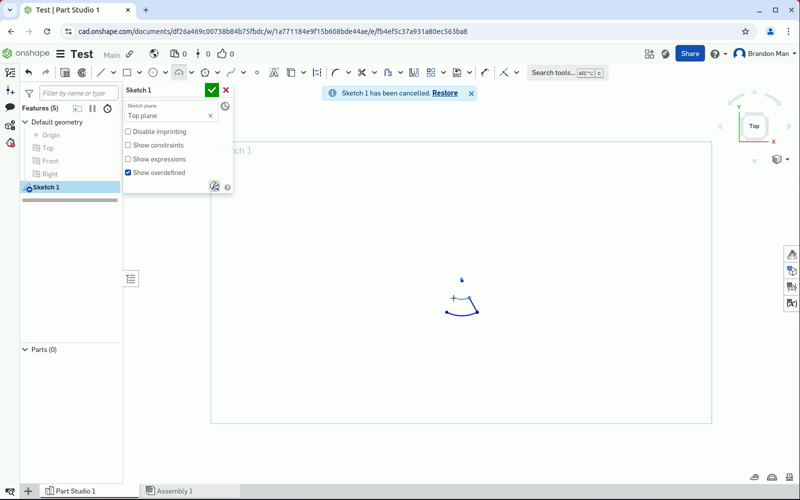
click(453, 297)
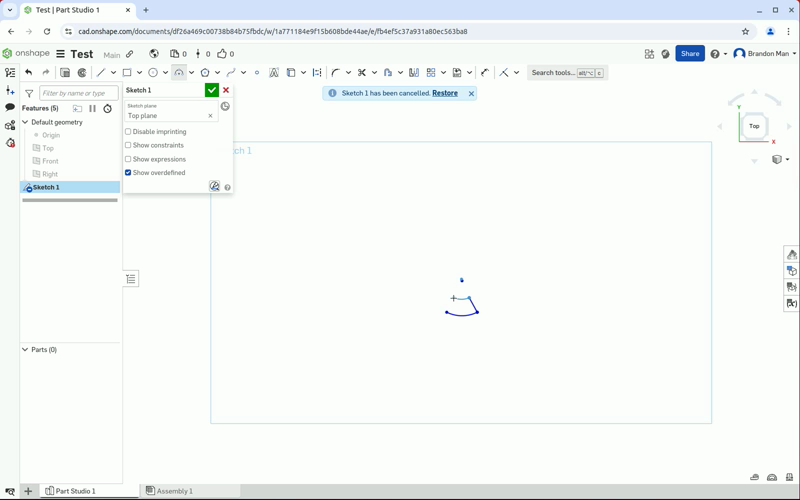
mouse_move(461, 299)
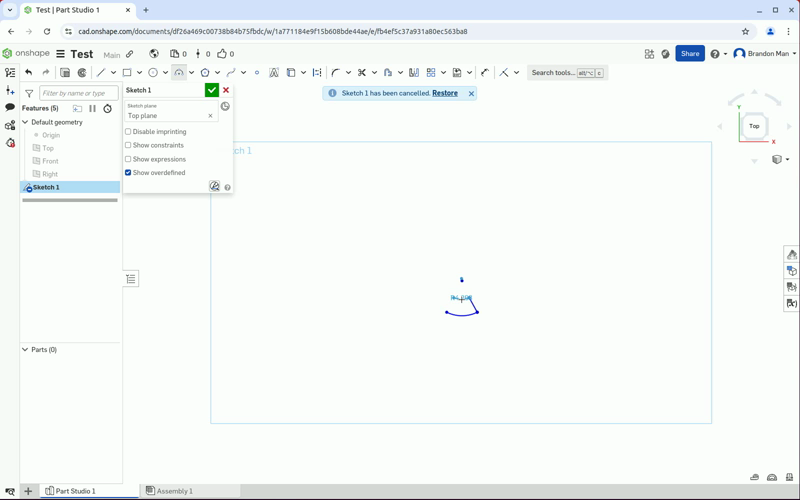
click(461, 299)
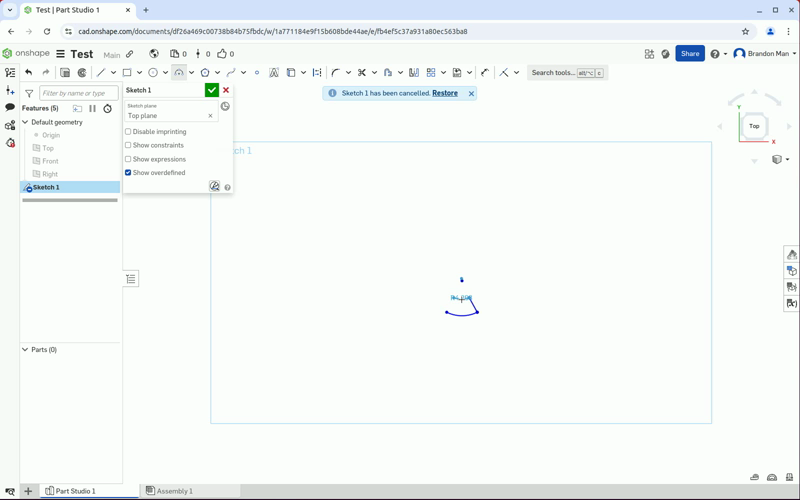
key_up(shift)
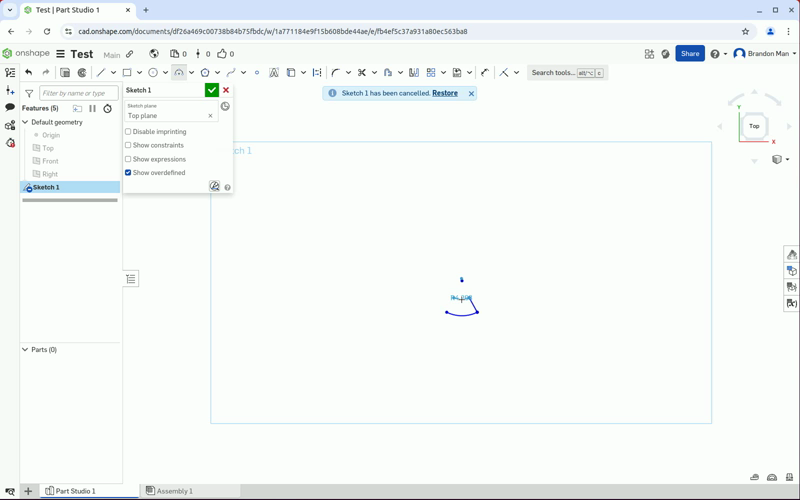
key(esc)
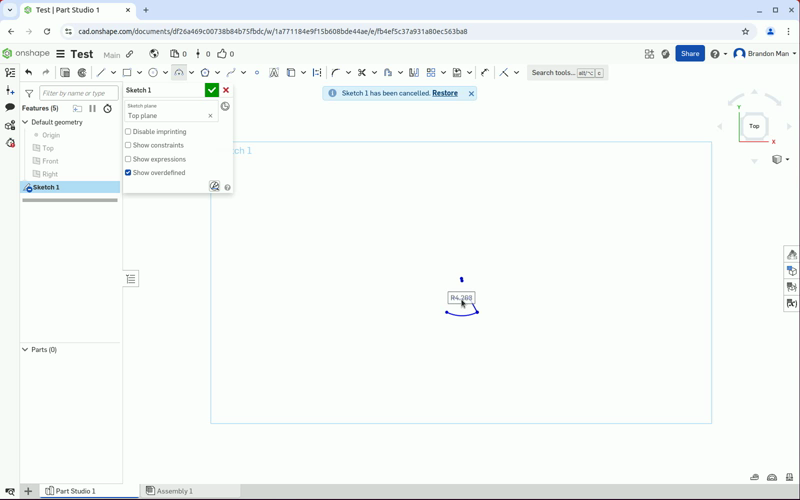
key(l)
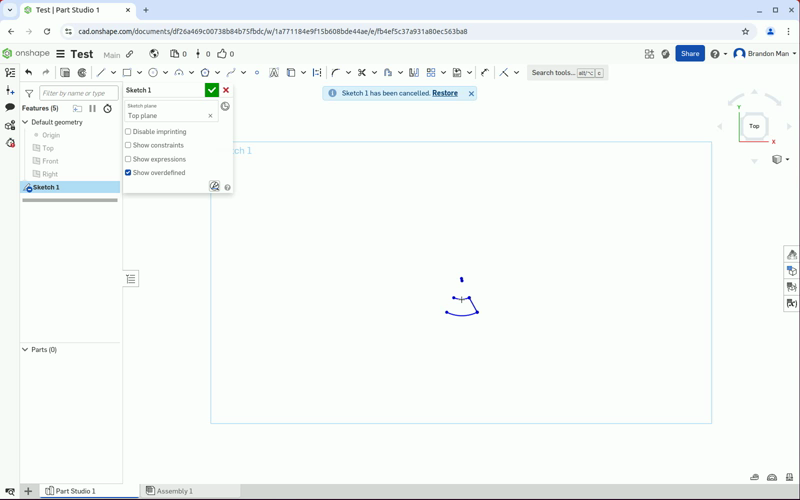
mouse_move(453, 297)
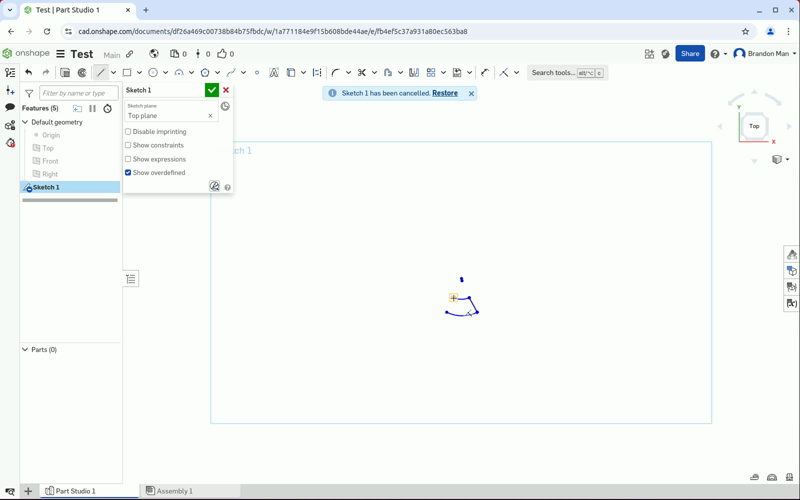
click(453, 297)
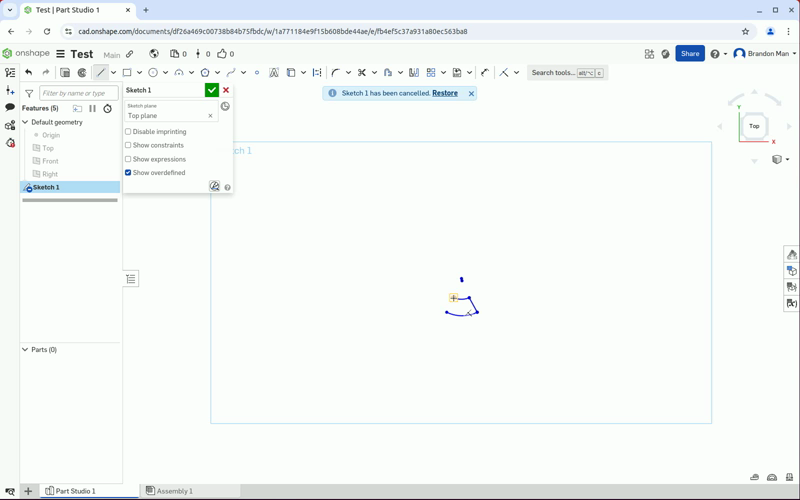
mouse_move(483, 297)
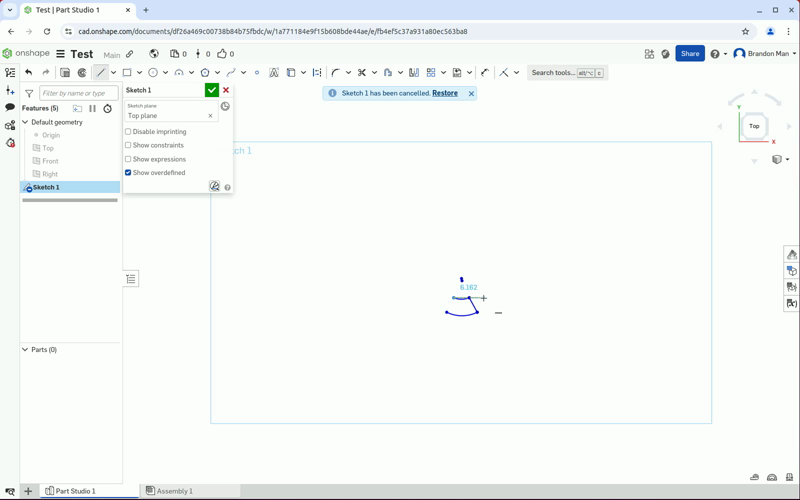
key_down(shift)
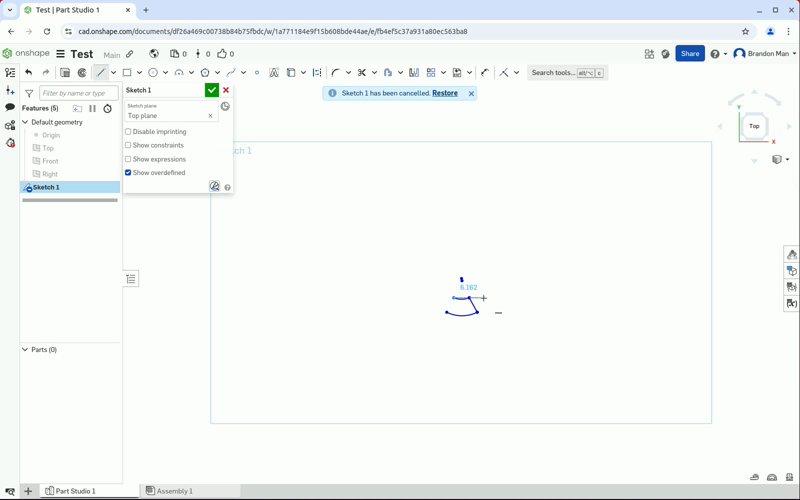
mouse_move(446, 312)
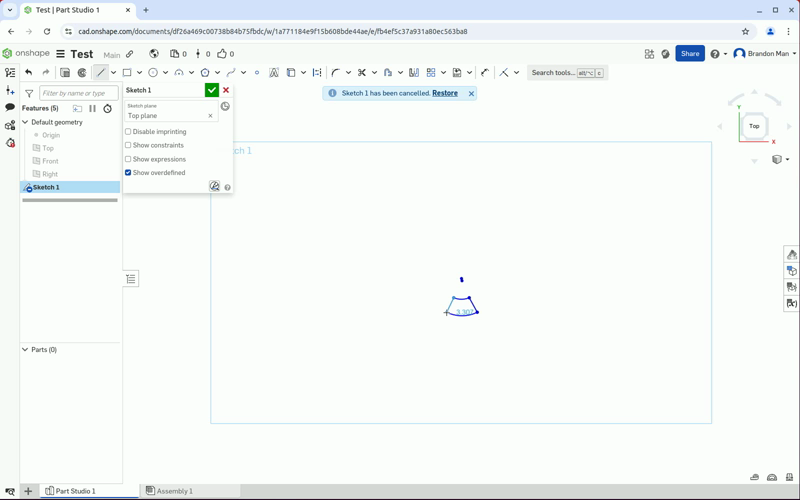
key_up(shift)
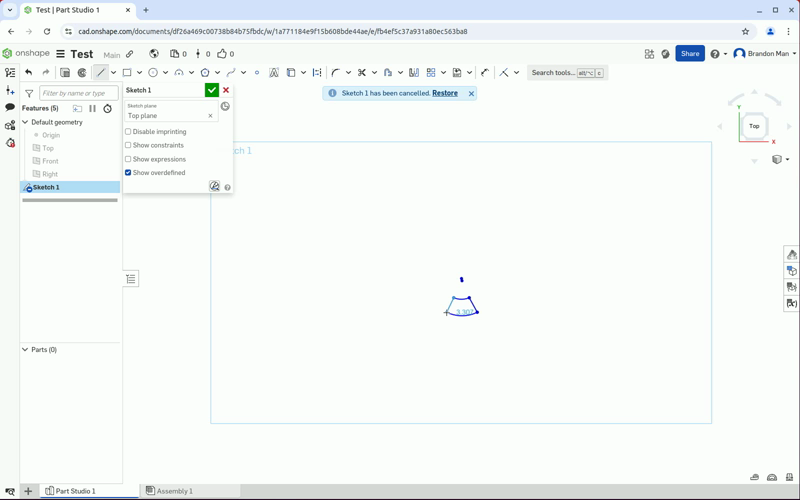
click(446, 312)
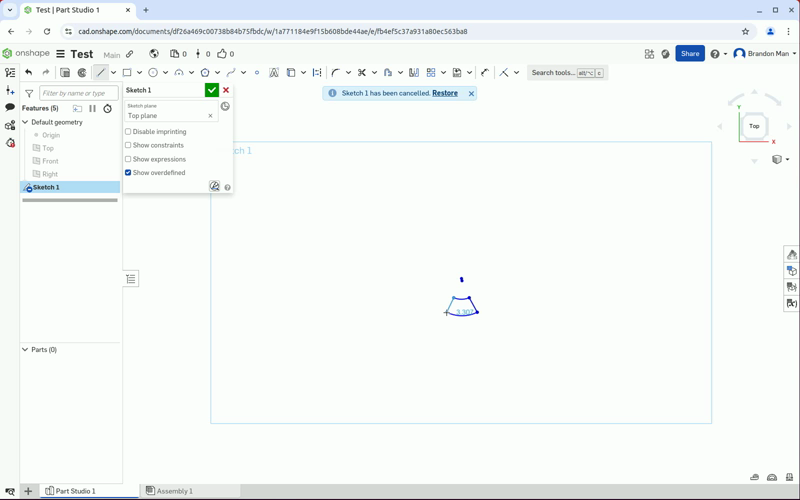
key(esc)
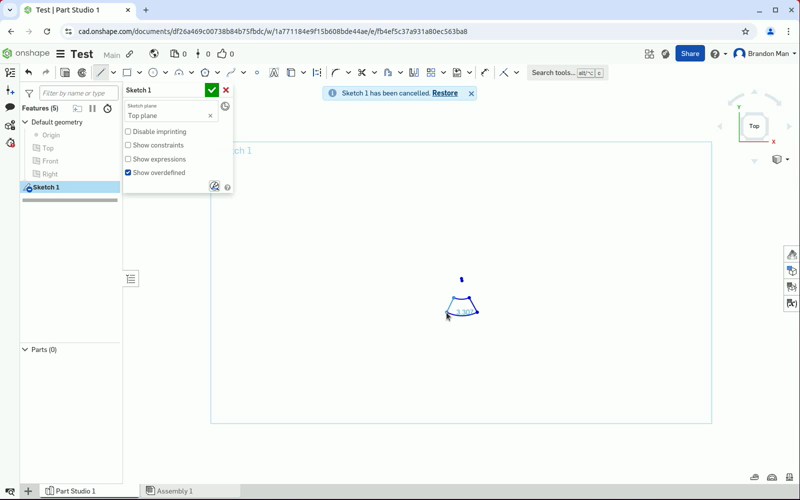
mouse_move(468, 303)
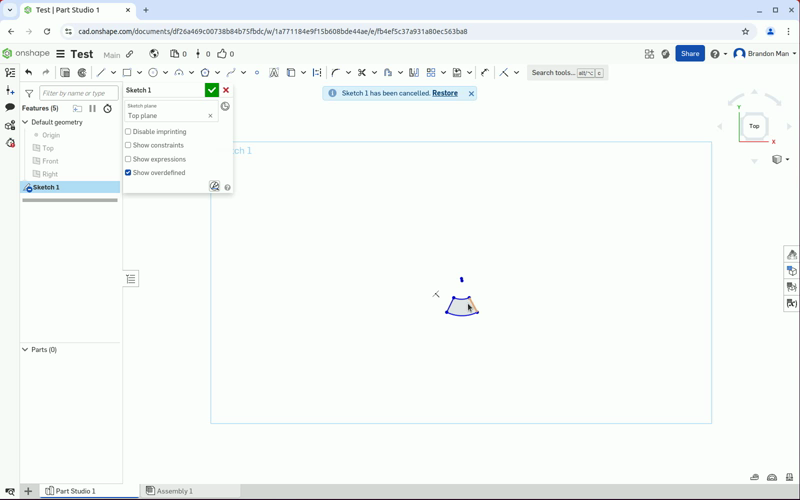
scroll(6)
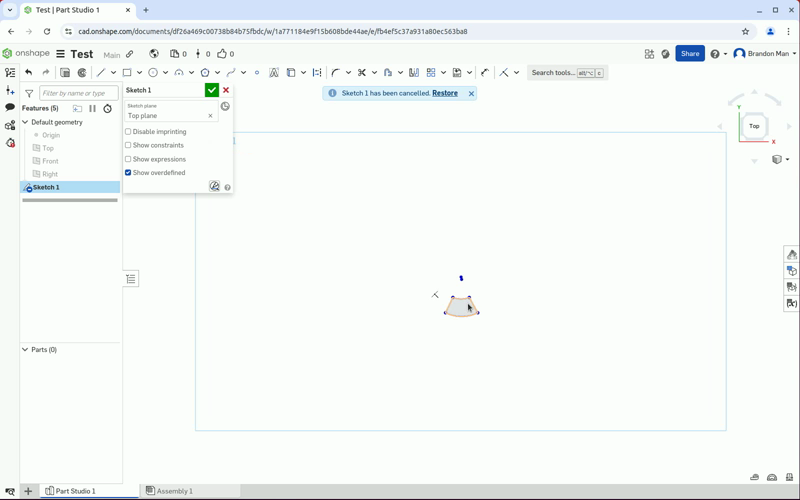
scroll(6)
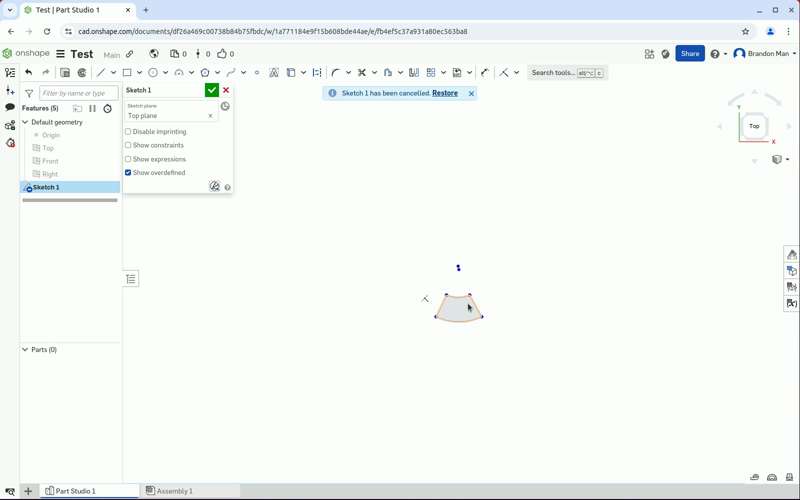
scroll(6)
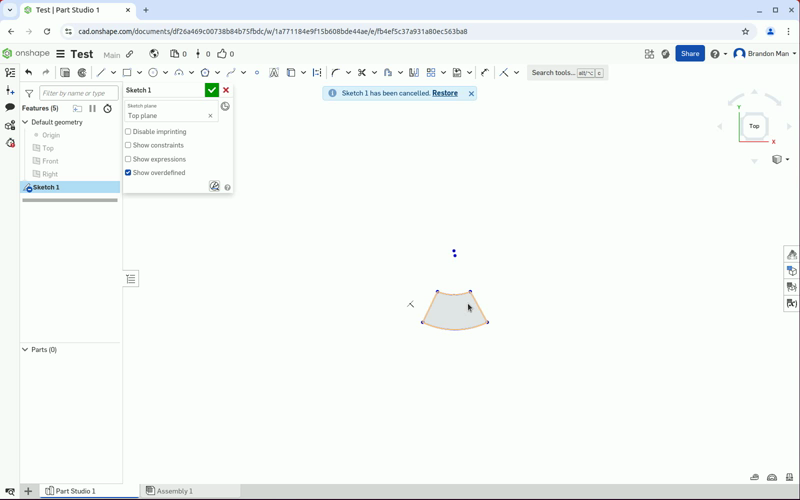
scroll(6)
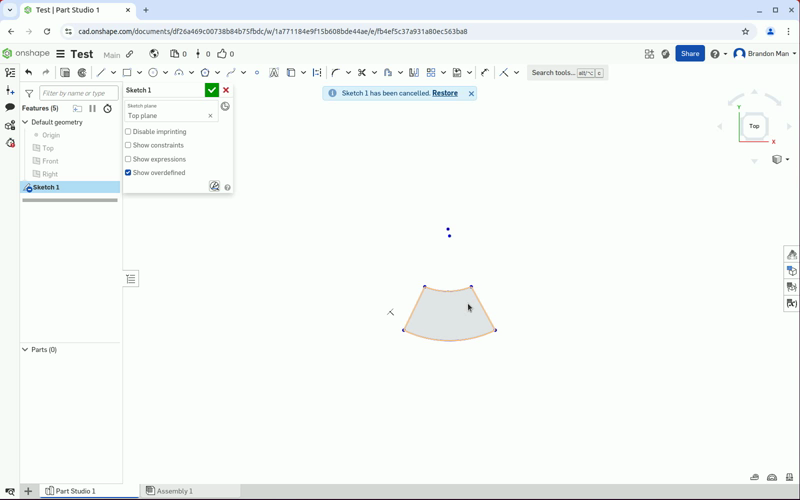
scroll(6)
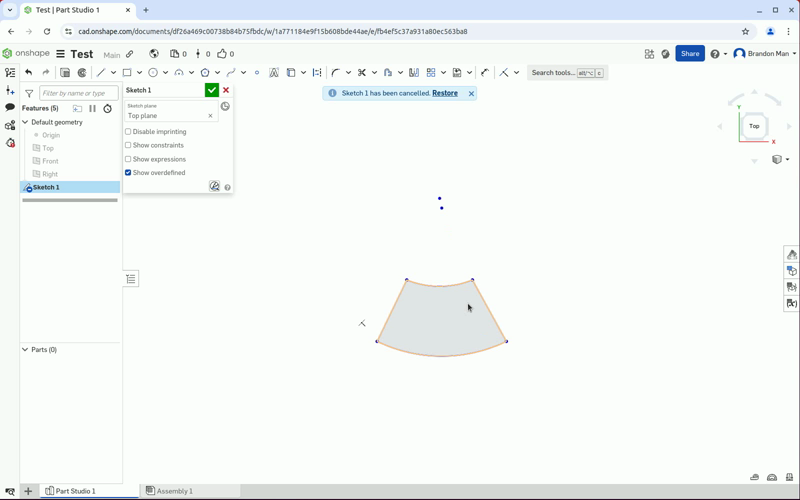
scroll(6)
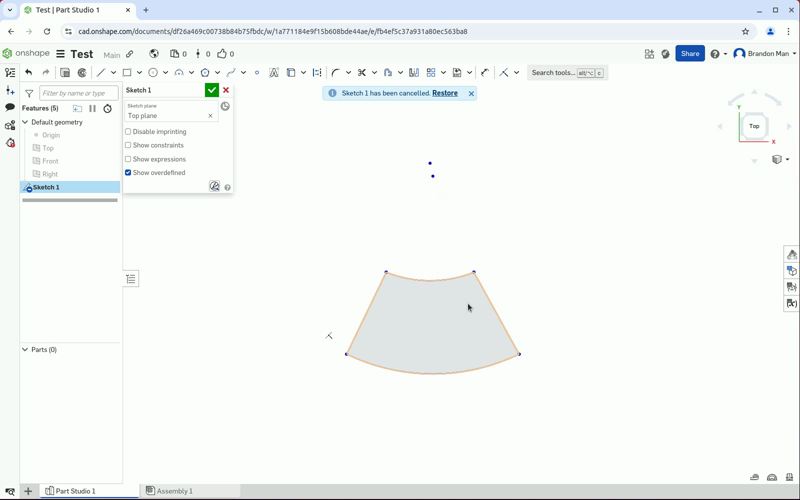
scroll(6)
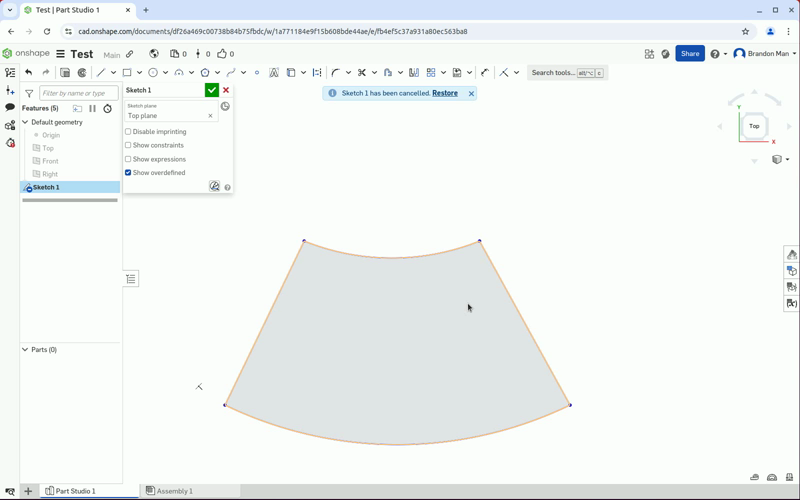
click(468, 303)
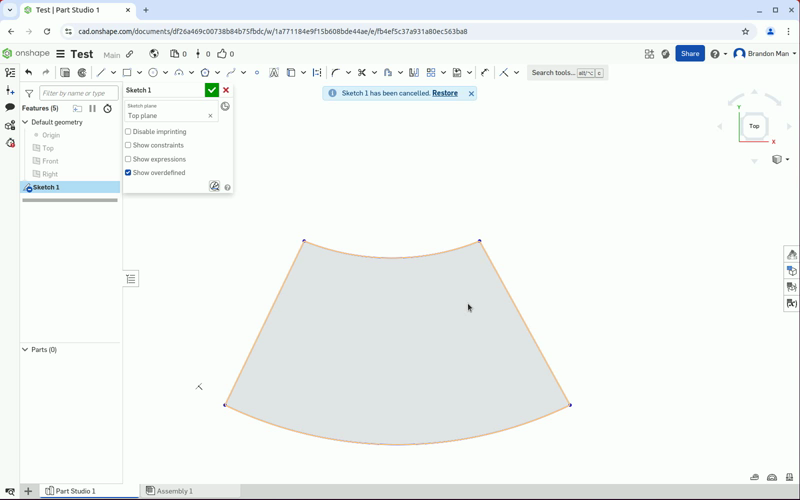
scroll(-6)
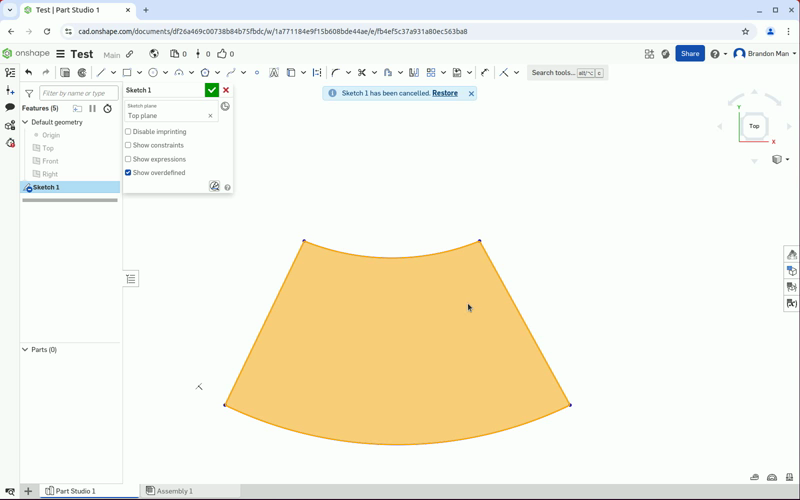
scroll(-6)
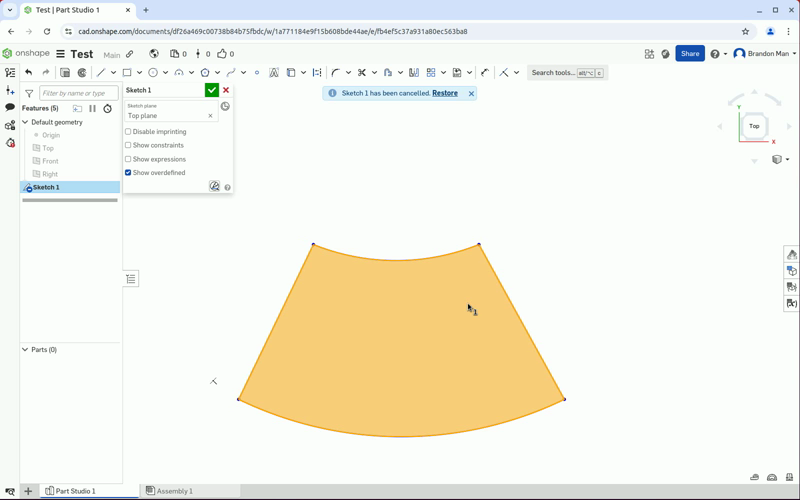
scroll(-6)
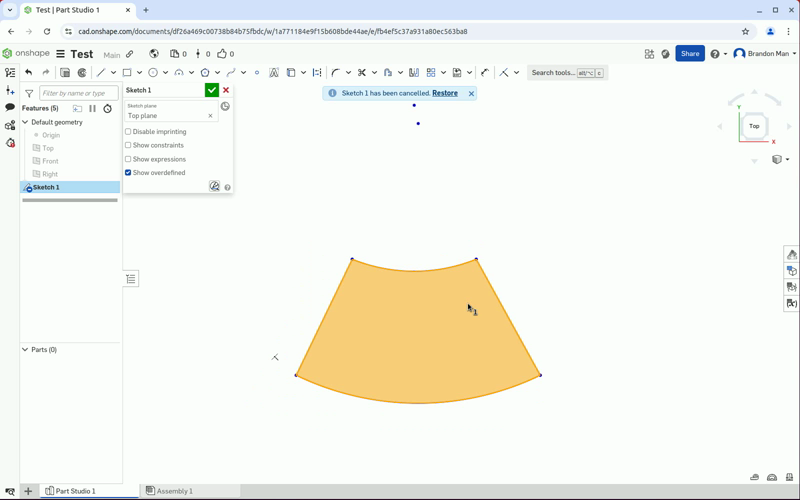
scroll(-6)
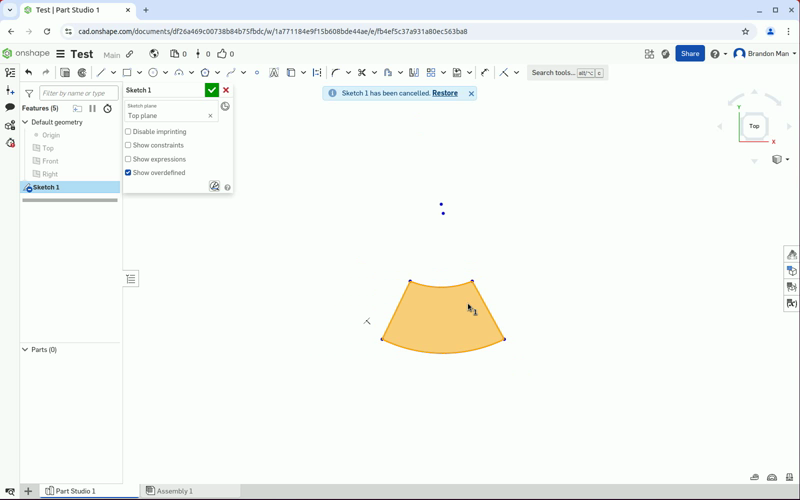
scroll(-6)
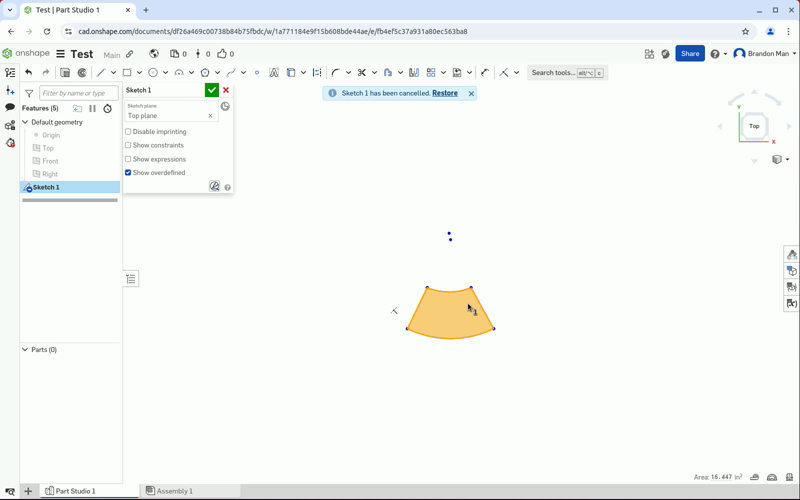
scroll(-6)
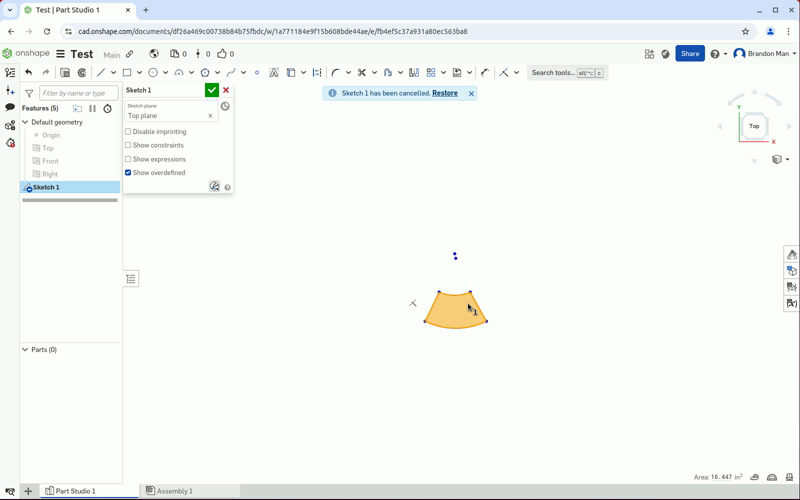
scroll(-6)
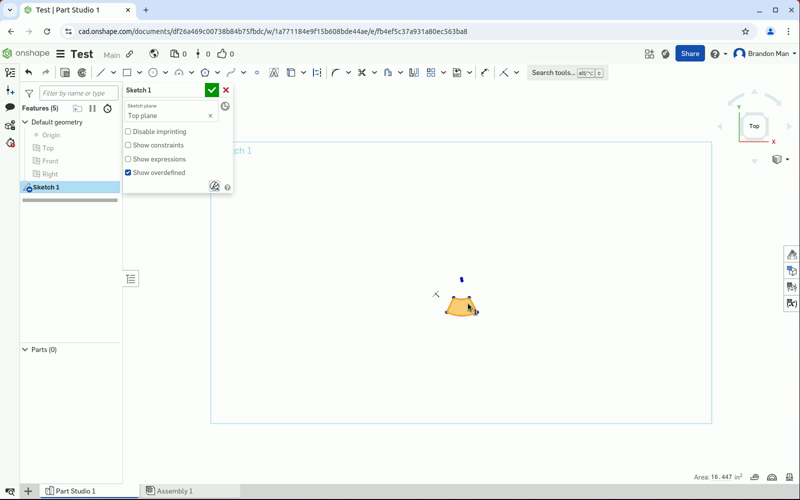
mouse_move(73, 352)
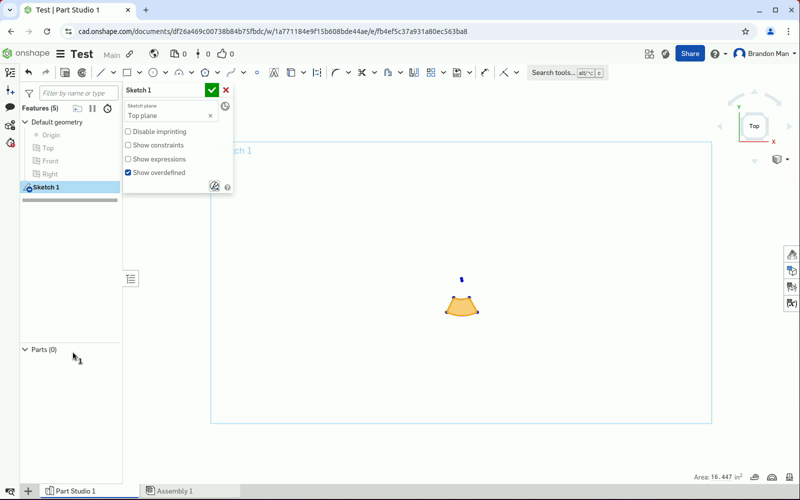
key(shift+y)
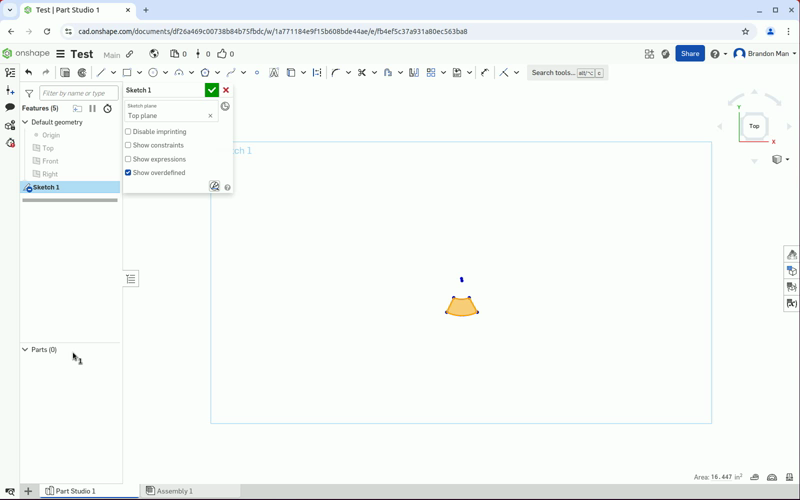
key(shift+e)
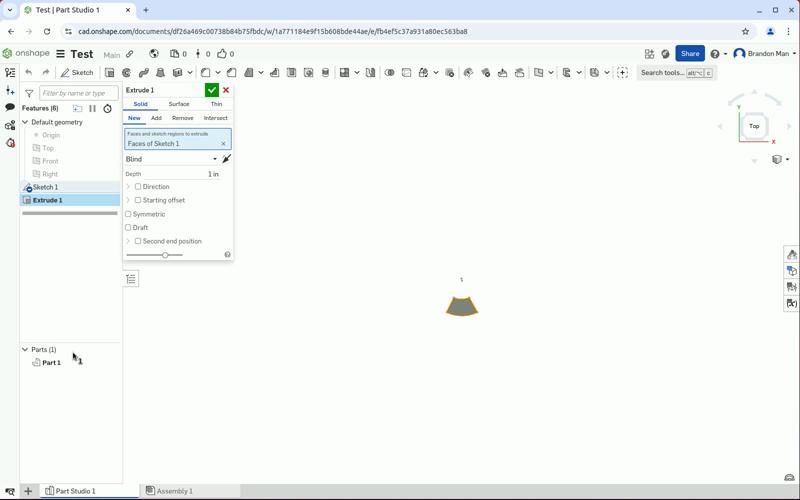
mouse_move(143, 106)
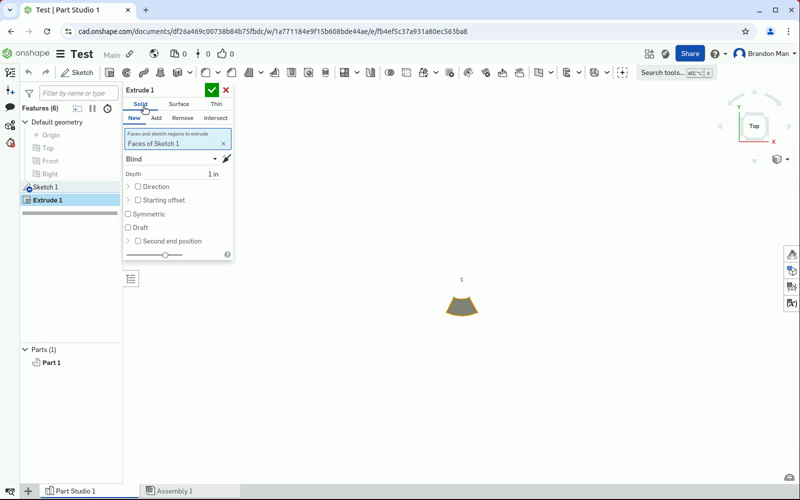
click(143, 106)
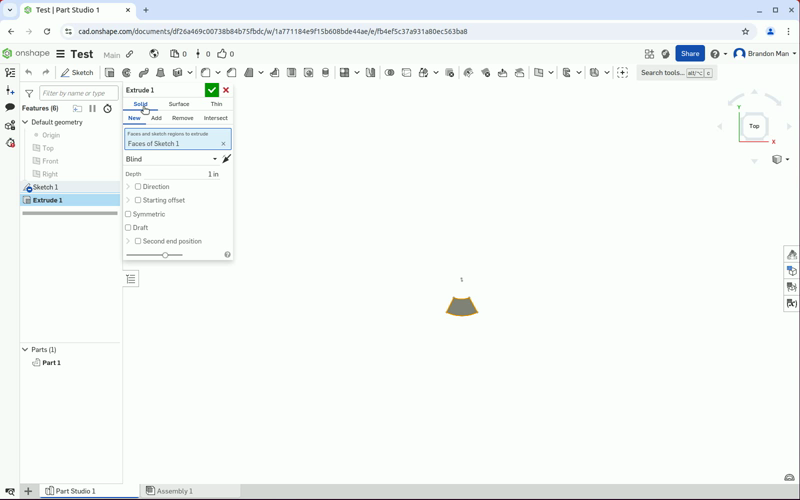
mouse_move(137, 120)
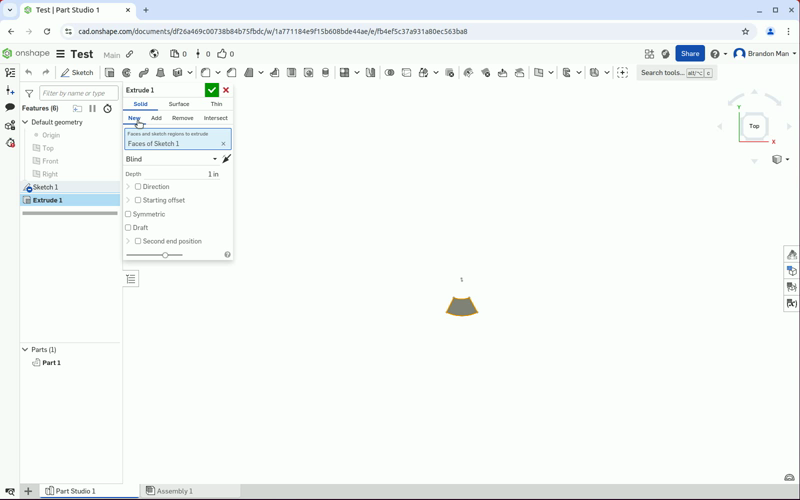
click(137, 120)
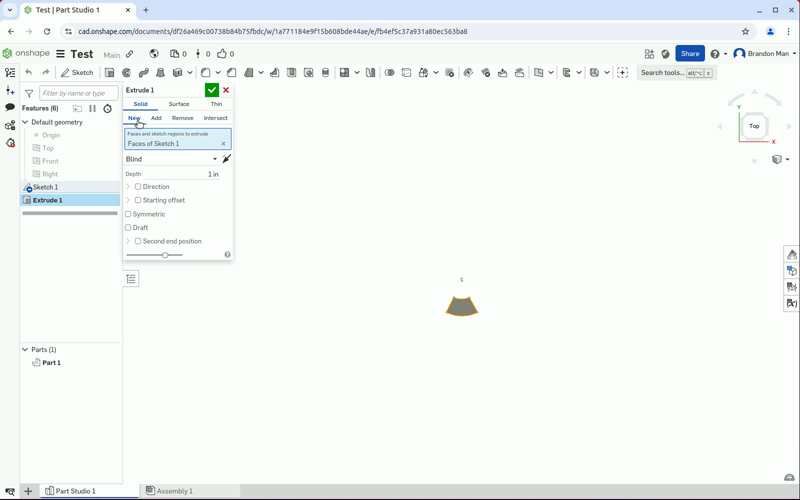
key(tab, 4)
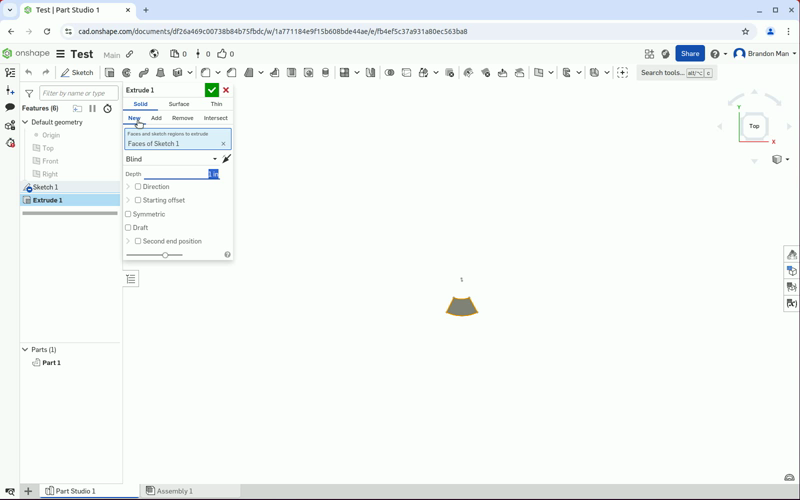
text(11.554)
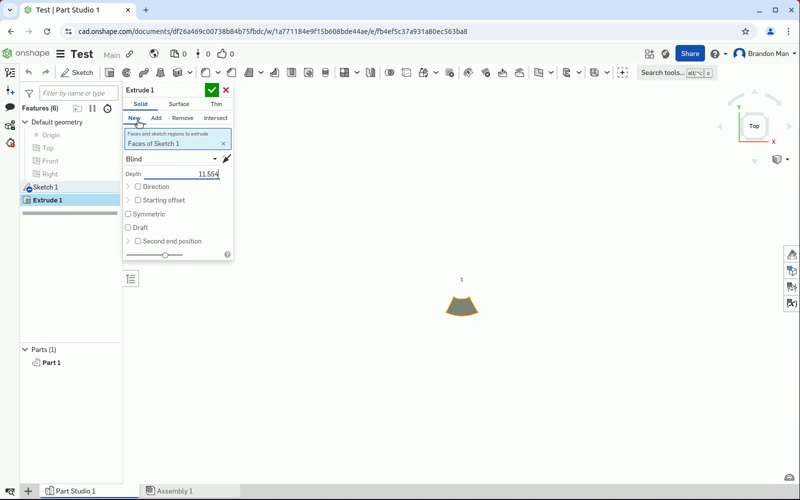
key(enter)
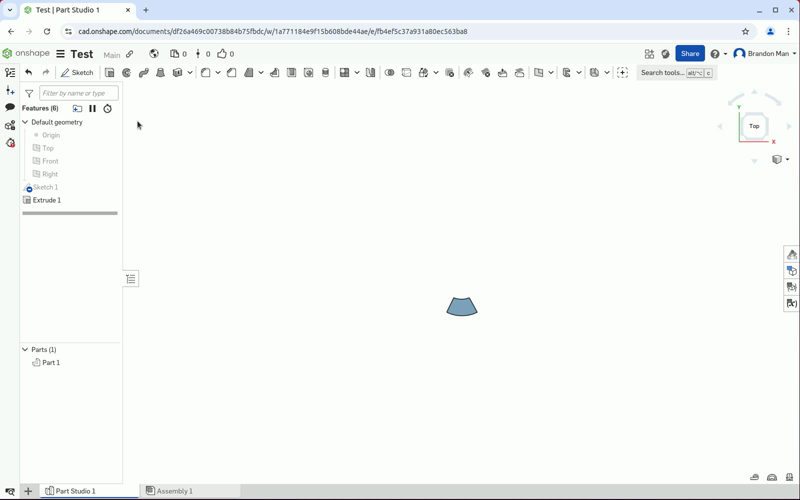
key(shift+h)
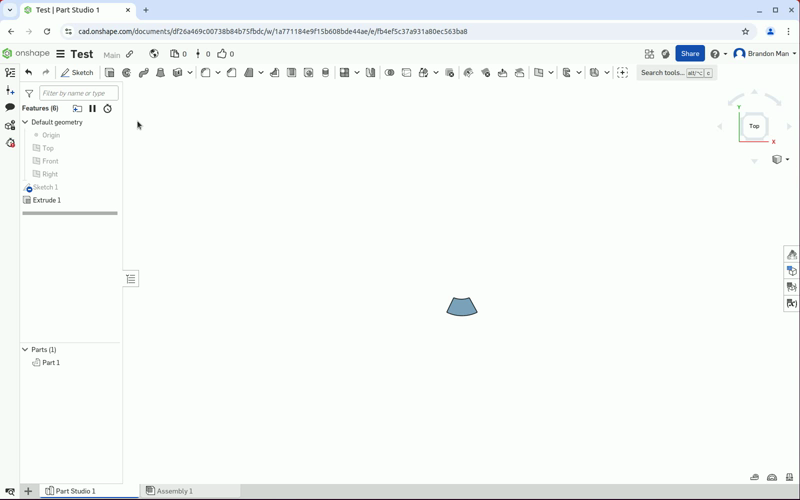
key(shift+h)
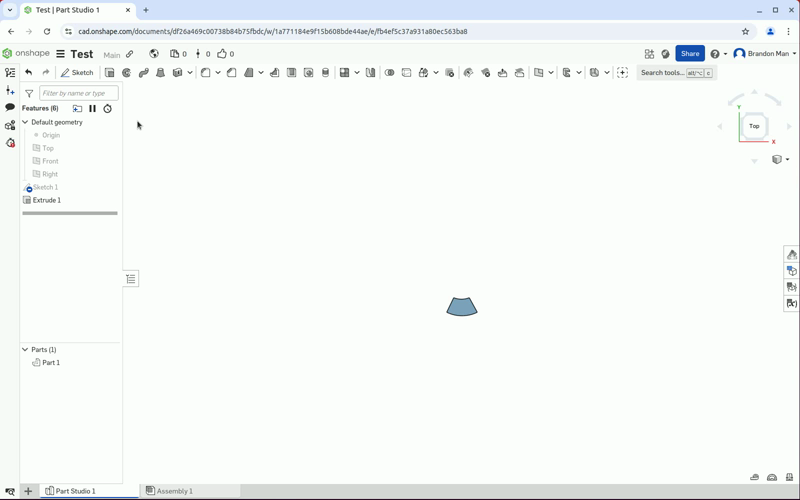
mouse_move(73, 189)
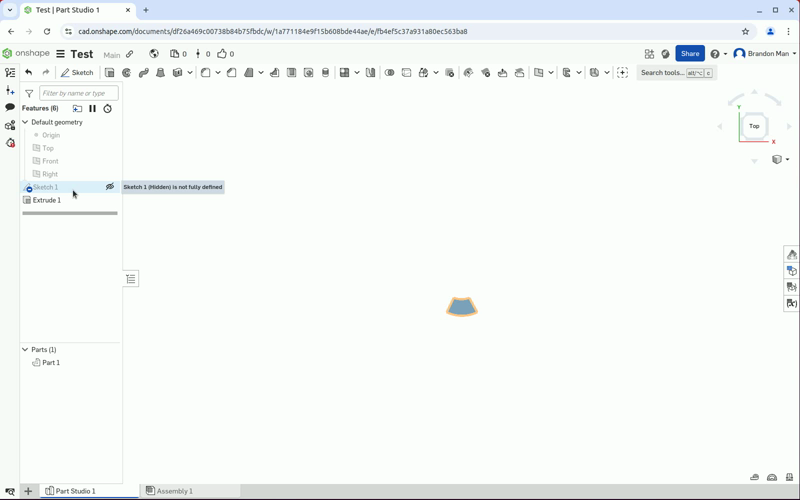
click(73, 189)
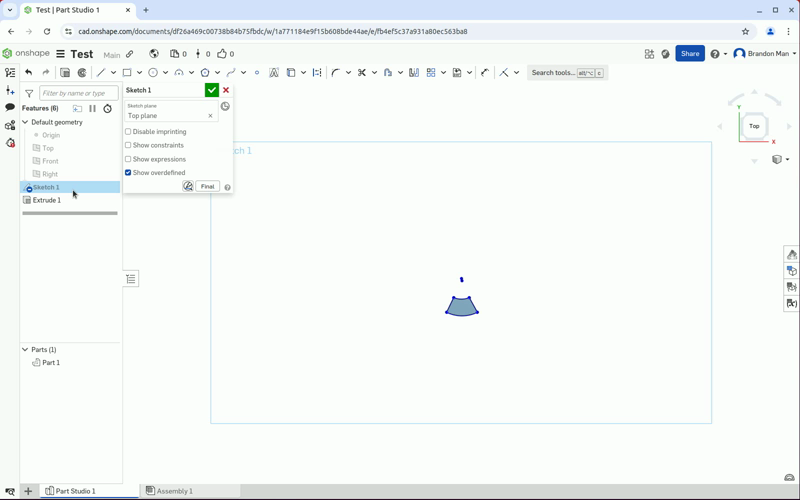
mouse_move(229, 92)
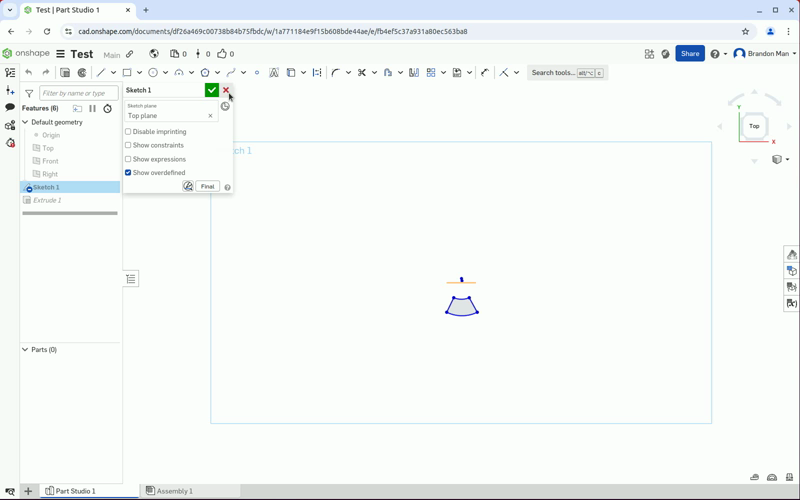
click(229, 92)
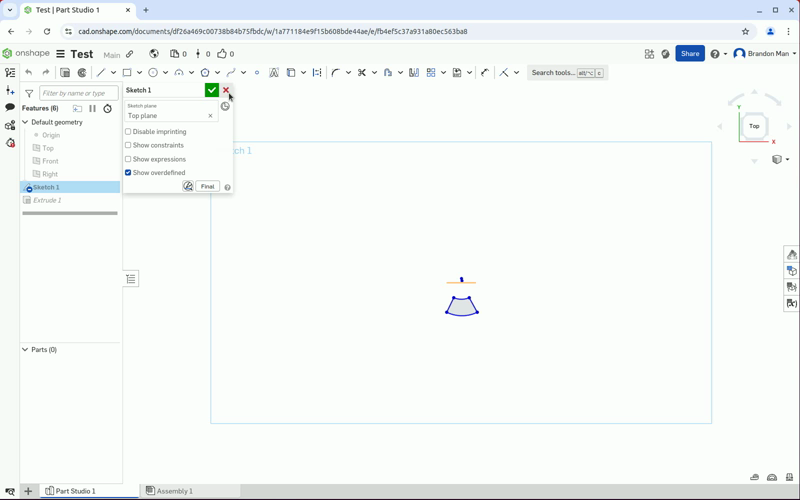
key(shift+s)
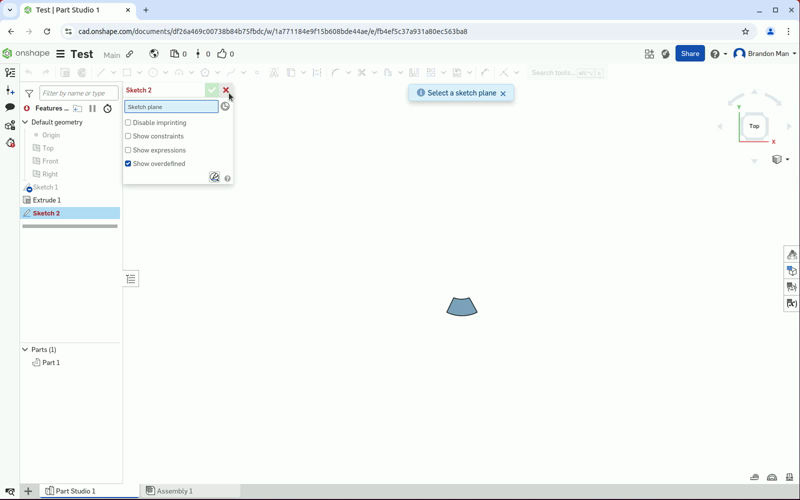
mouse_move(73, 150)
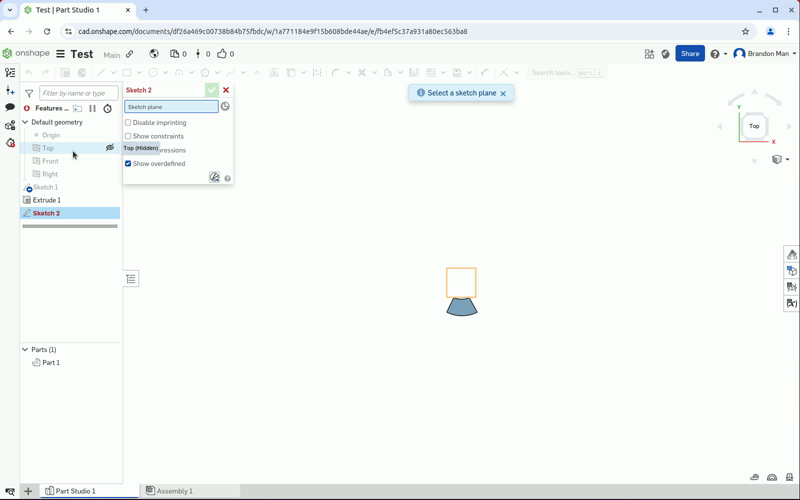
click(73, 150)
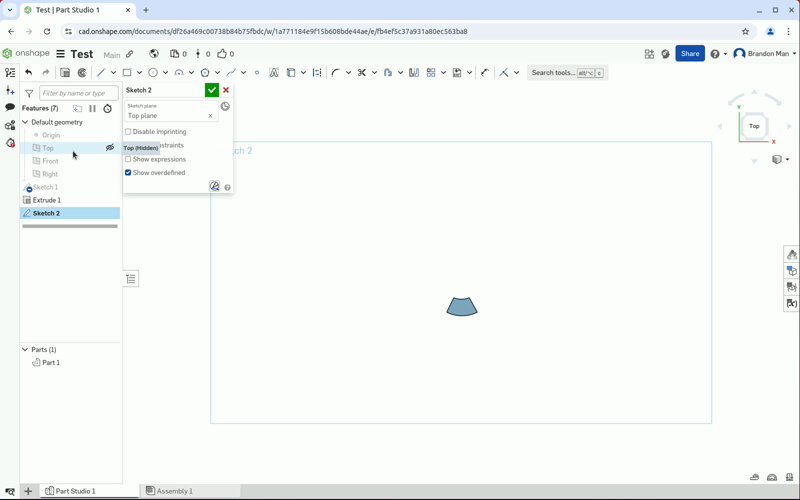
mouse_move(73, 352)
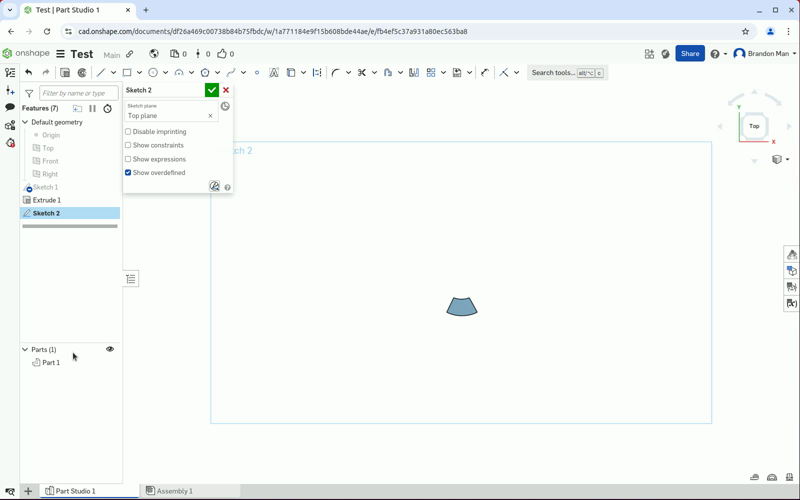
key(y)
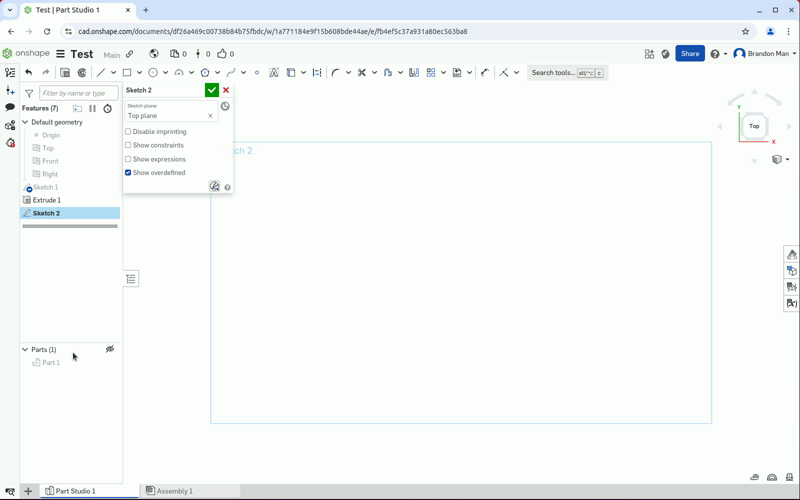
key(l)
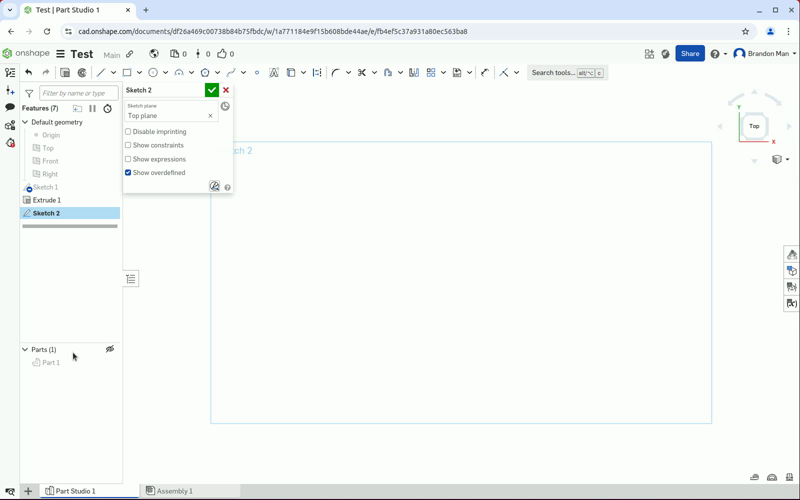
key_down(shift)
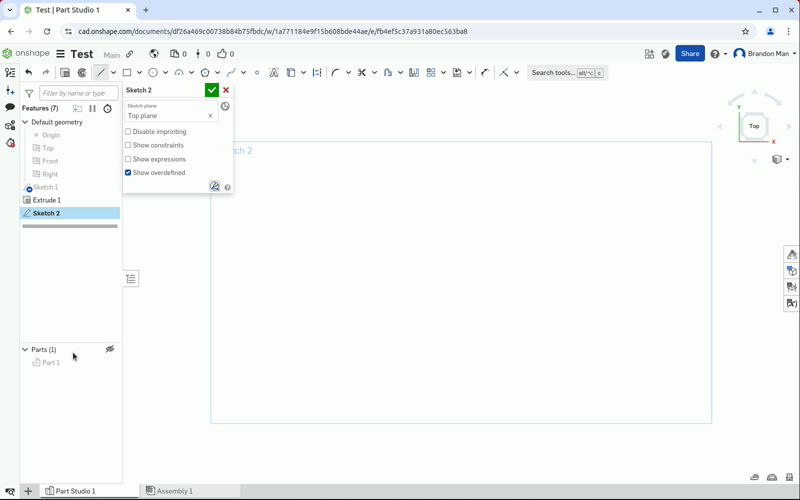
mouse_move(427, 280)
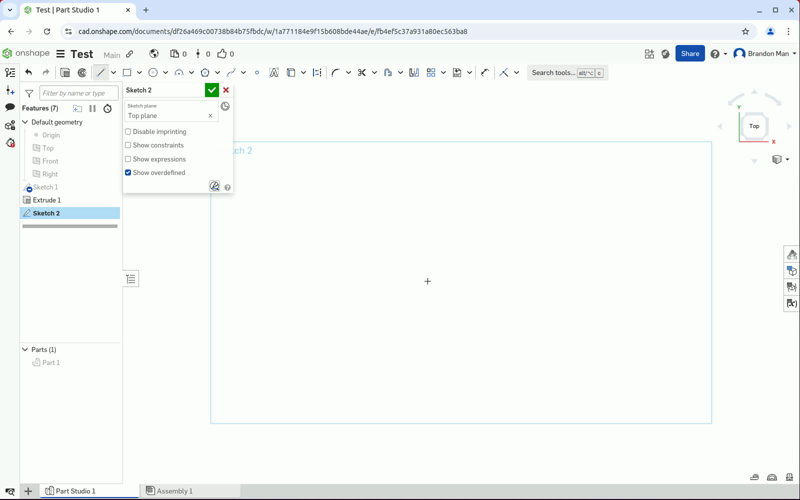
click(427, 280)
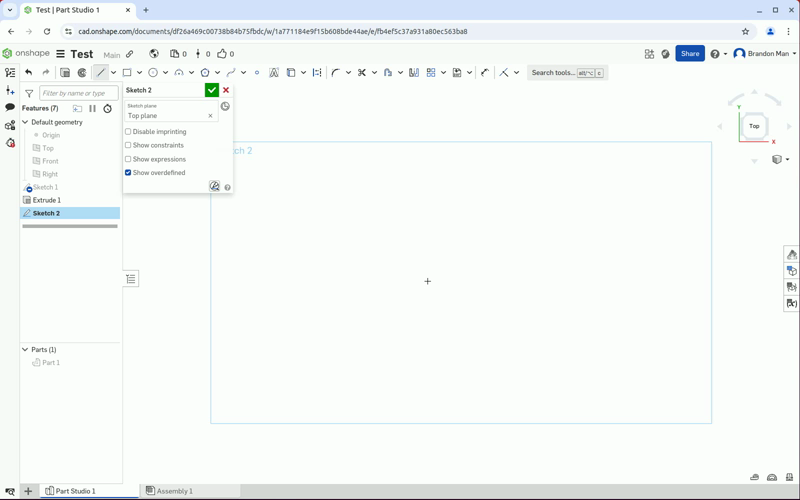
key_up(shift)
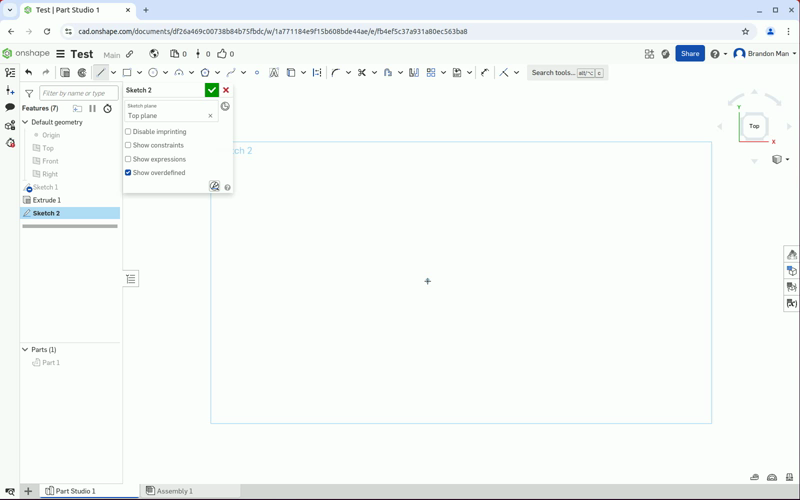
key_down(shift)
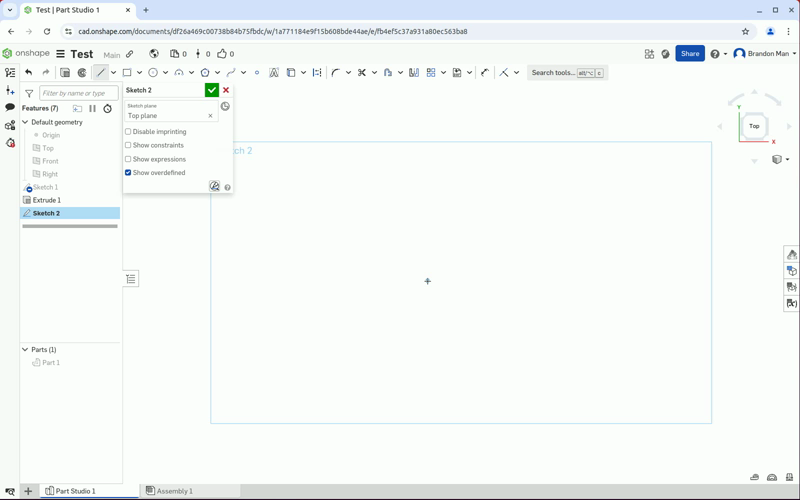
mouse_move(457, 280)
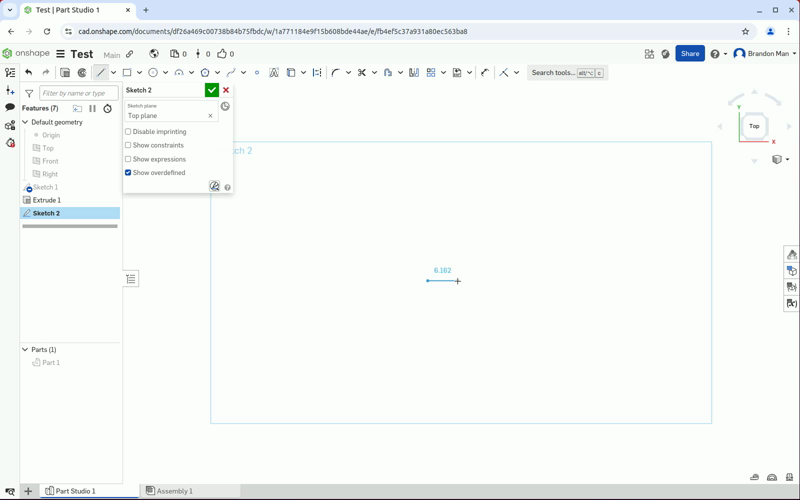
mouse_move(443, 281)
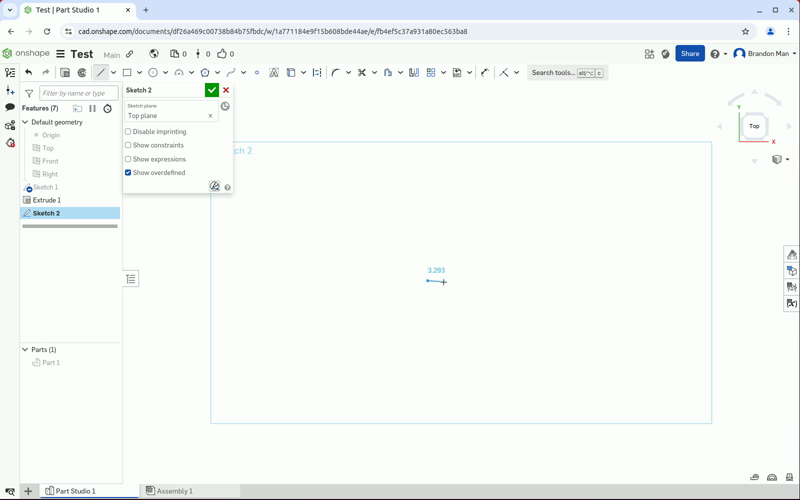
click(443, 281)
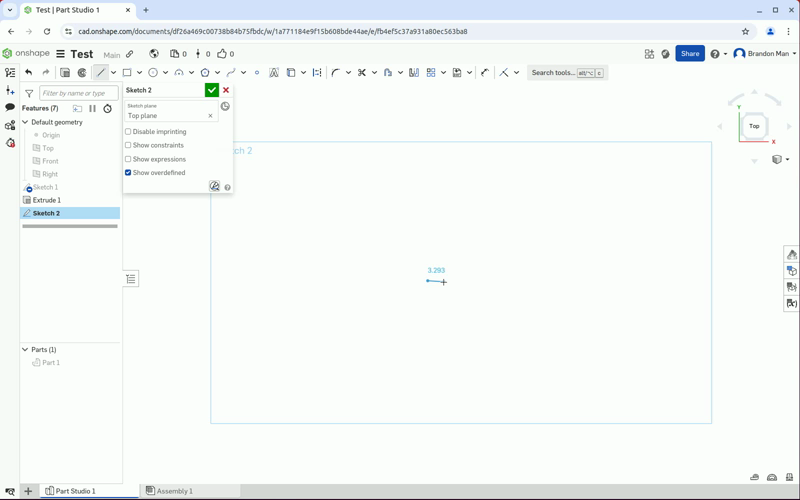
key_up(shift)
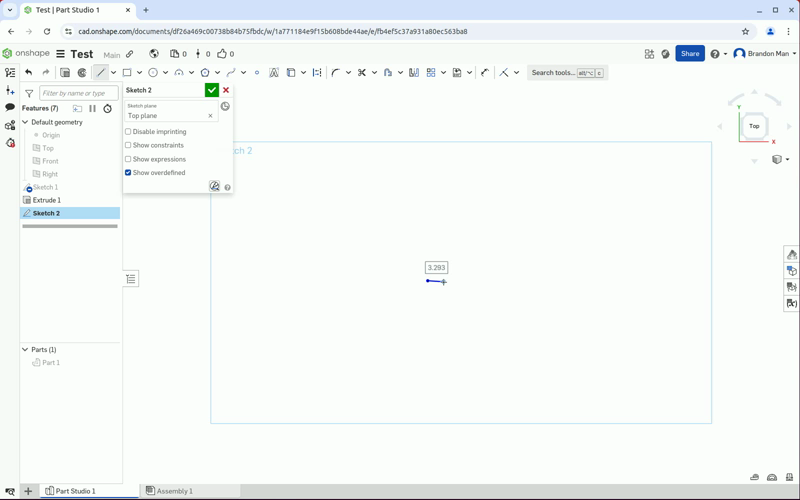
key(esc)
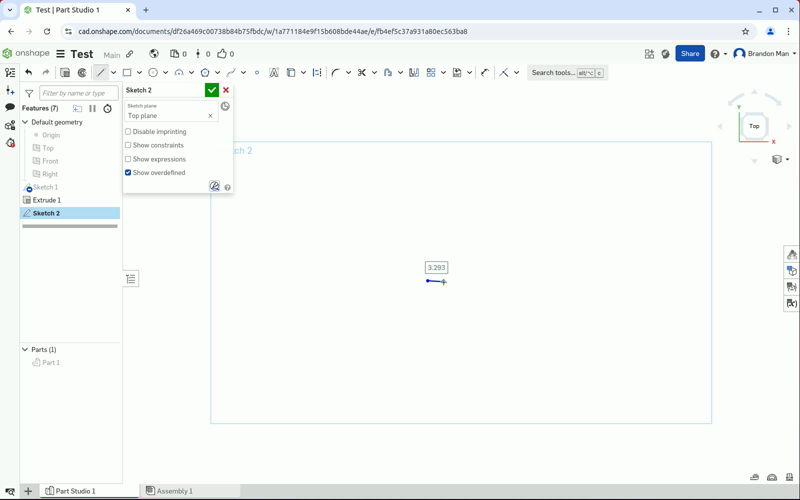
key(a)
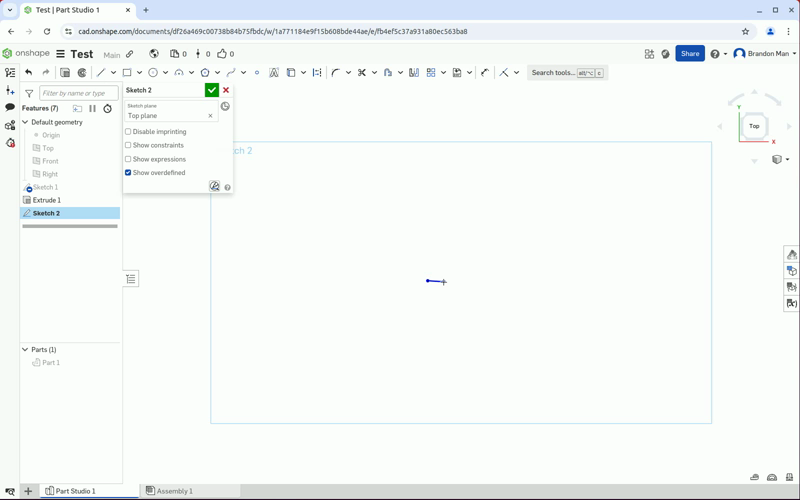
mouse_move(443, 281)
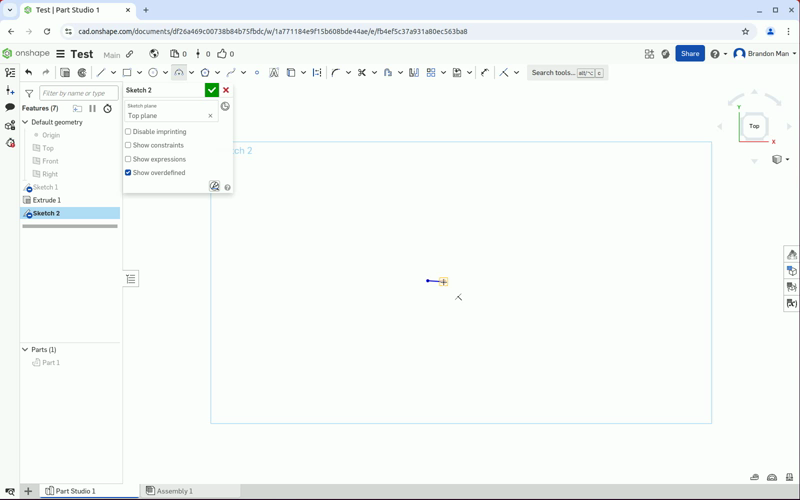
click(443, 281)
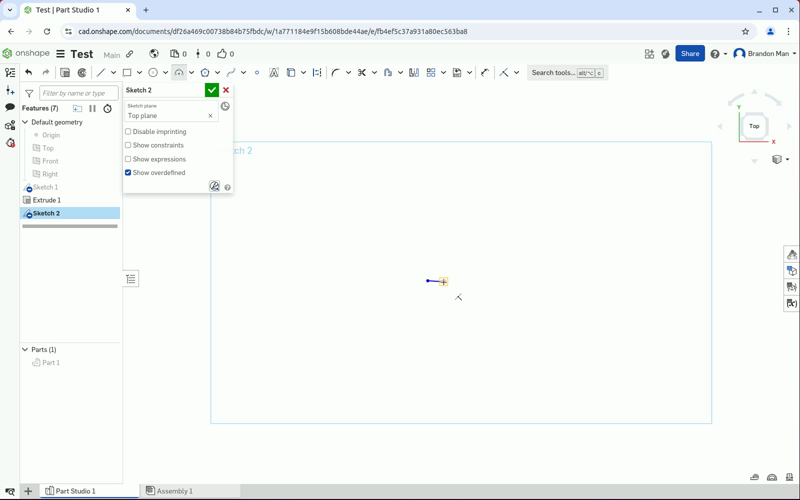
key_down(shift)
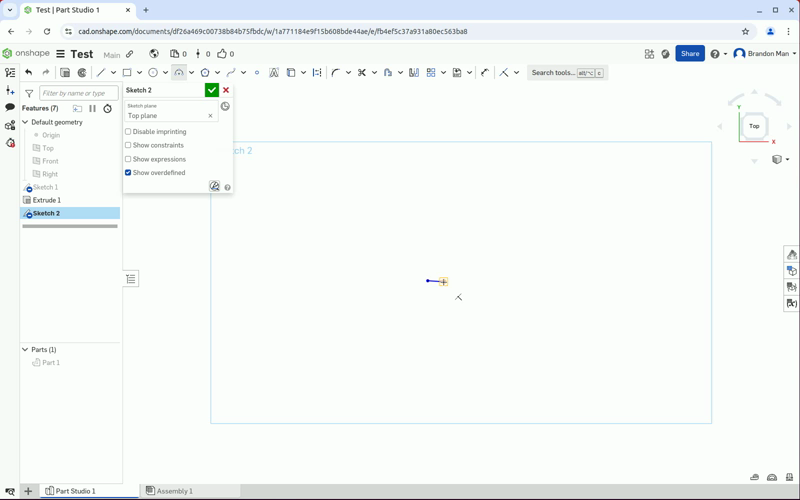
mouse_move(451, 268)
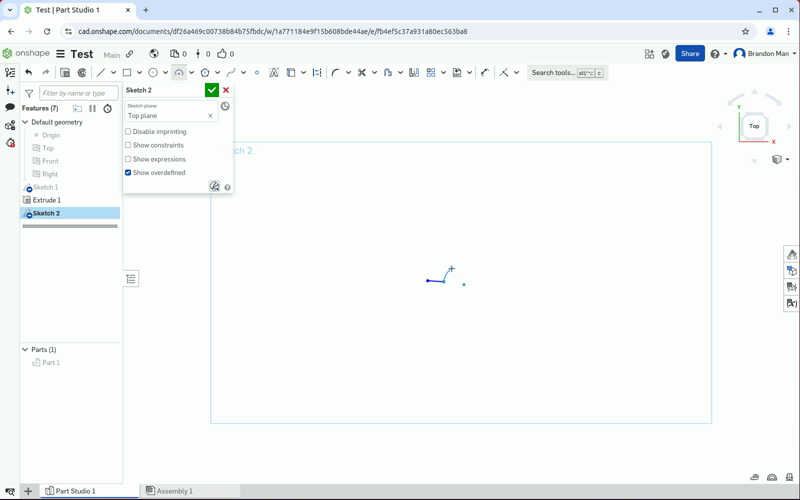
click(451, 268)
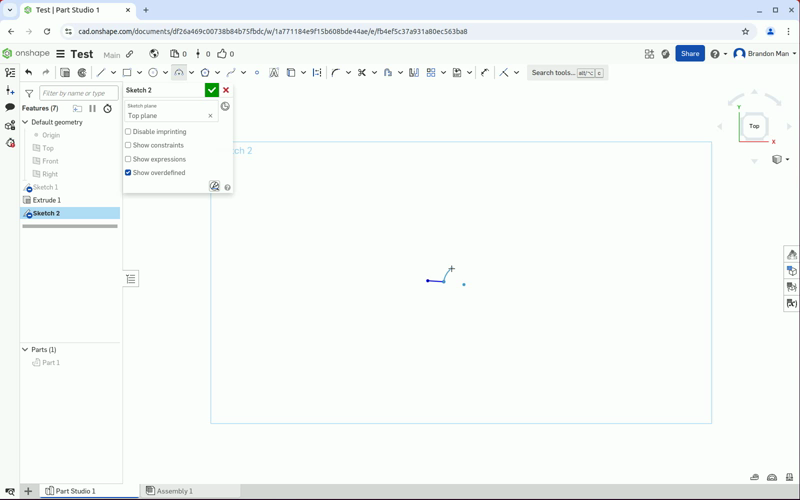
mouse_move(446, 273)
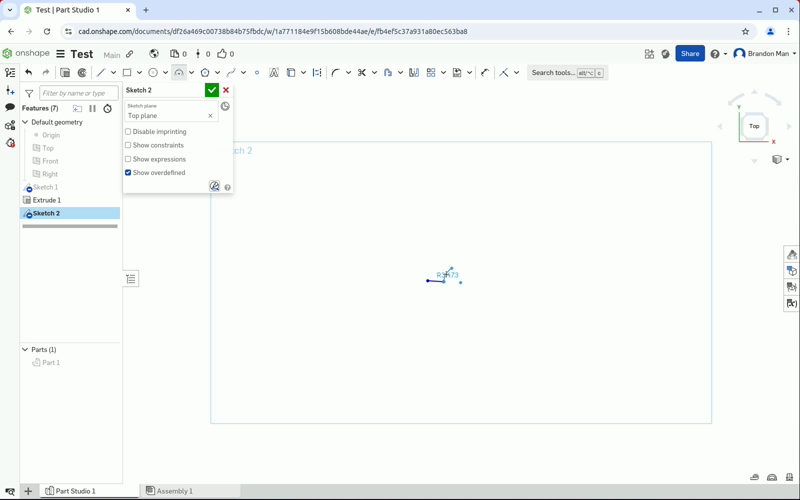
click(446, 273)
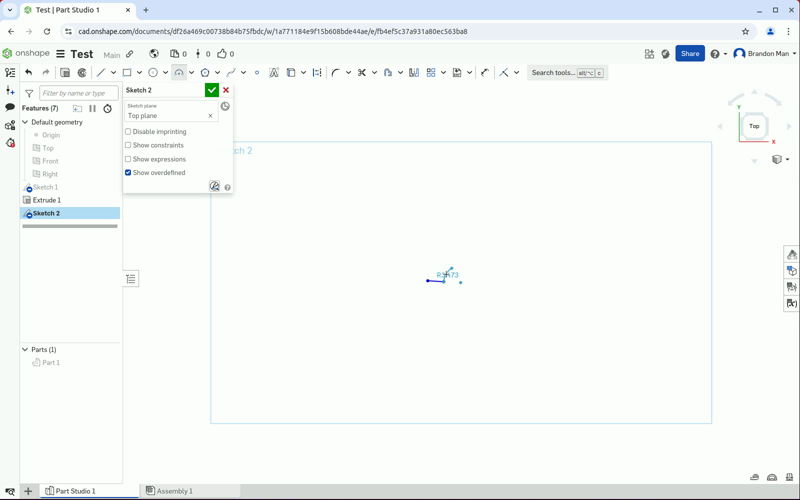
key_up(shift)
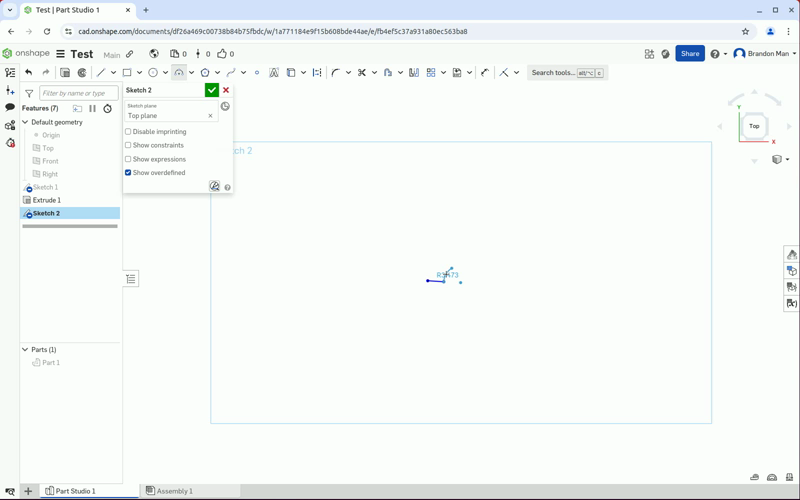
key(esc)
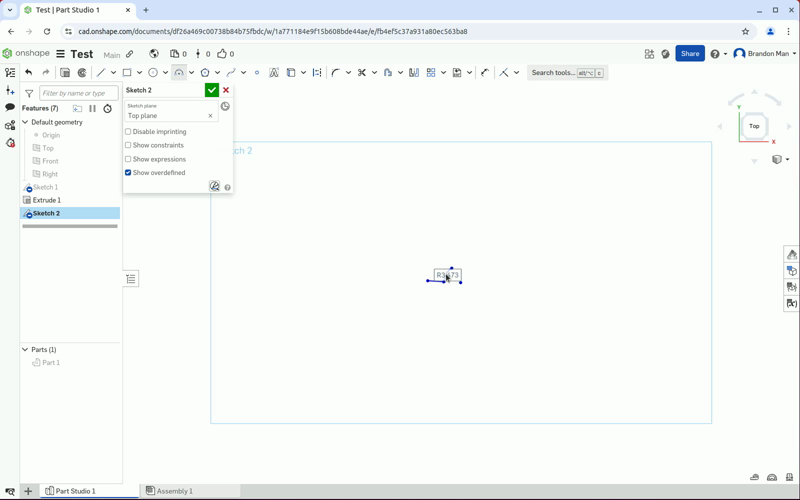
key(l)
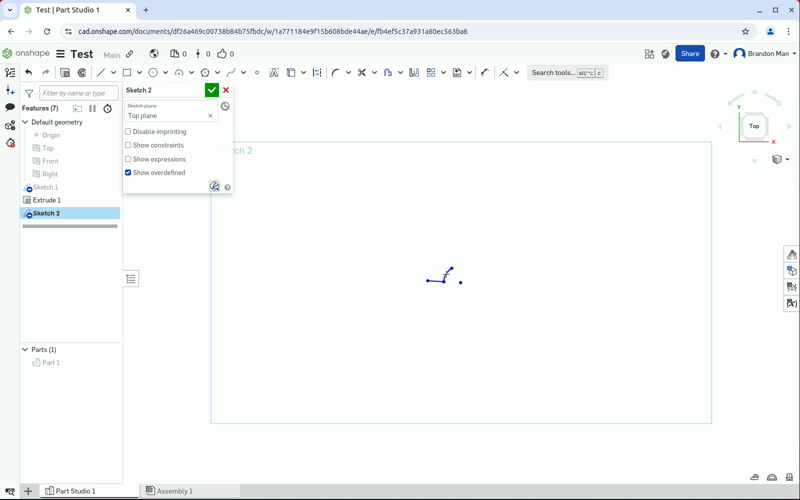
mouse_move(451, 268)
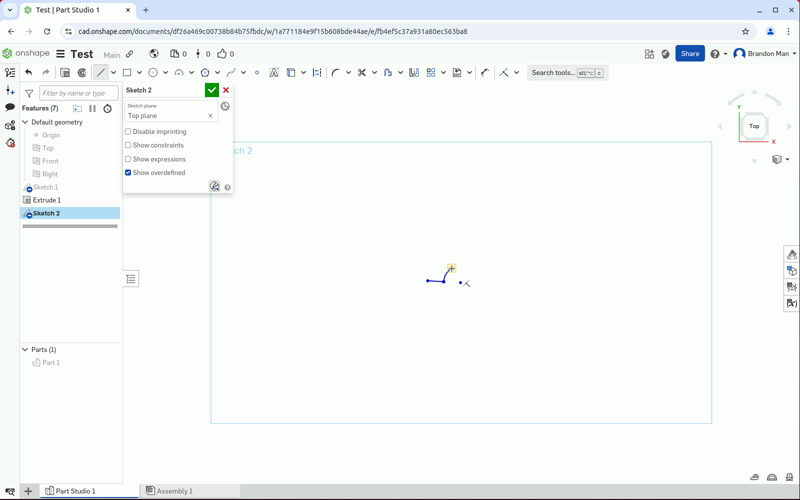
click(451, 268)
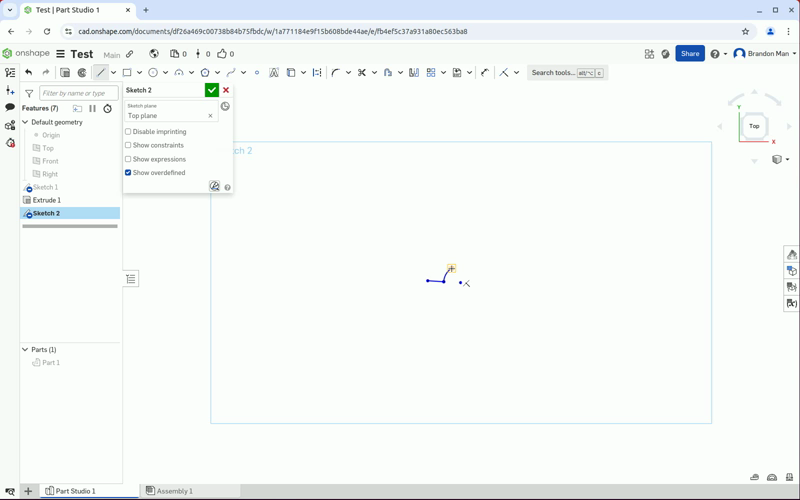
key_down(shift)
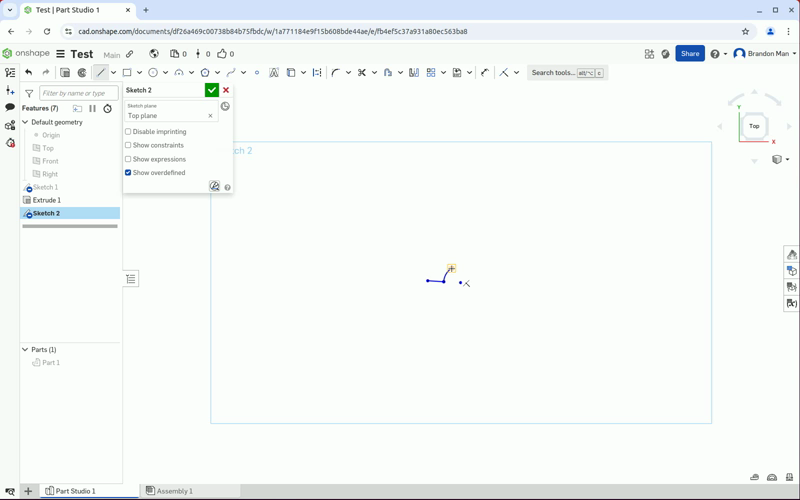
mouse_move(481, 268)
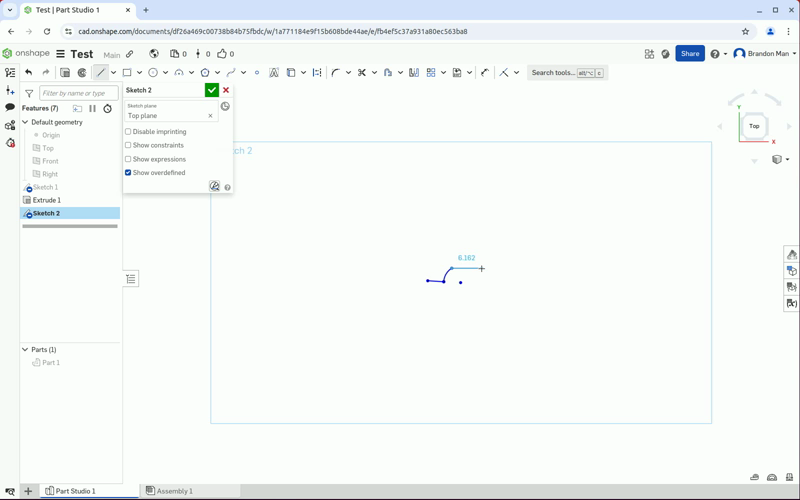
mouse_move(442, 255)
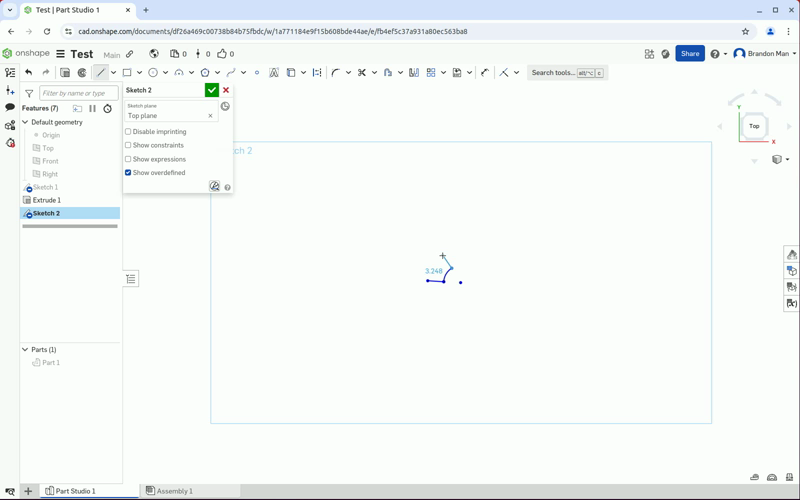
click(442, 255)
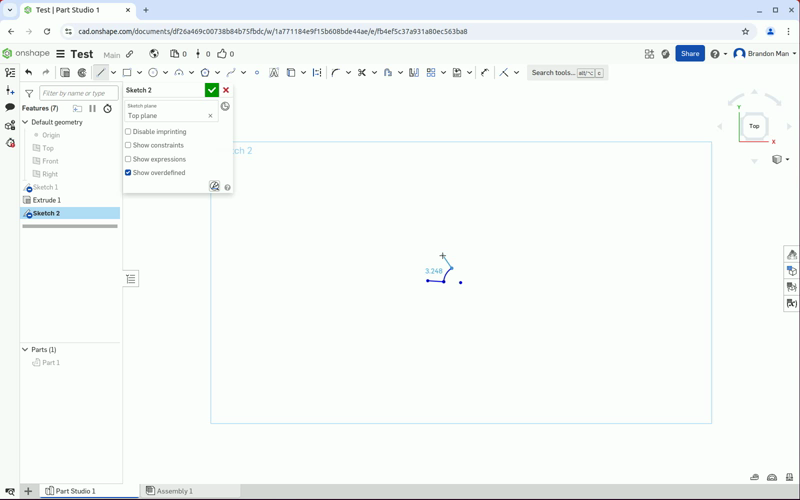
key_up(shift)
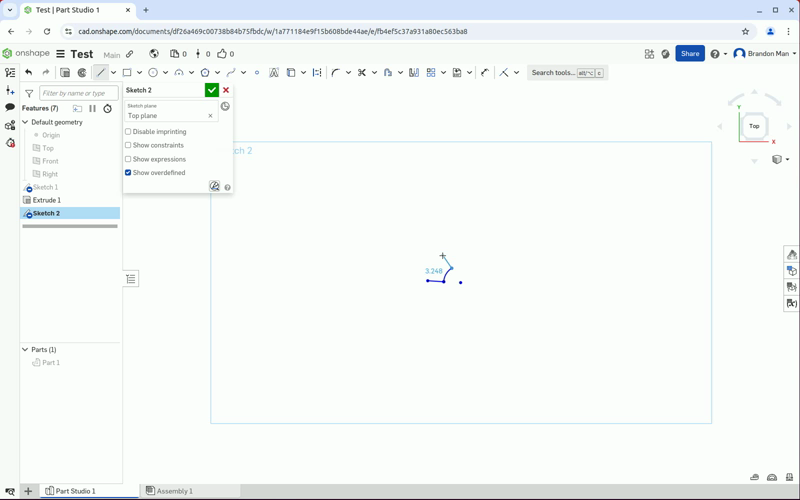
key(esc)
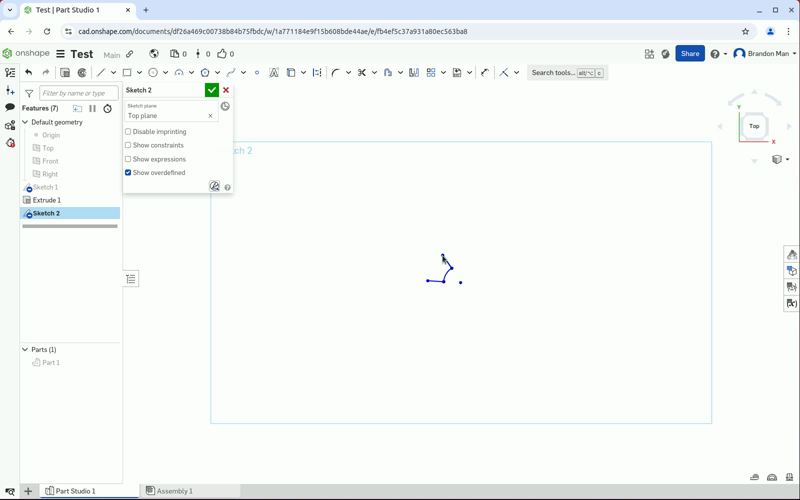
key(a)
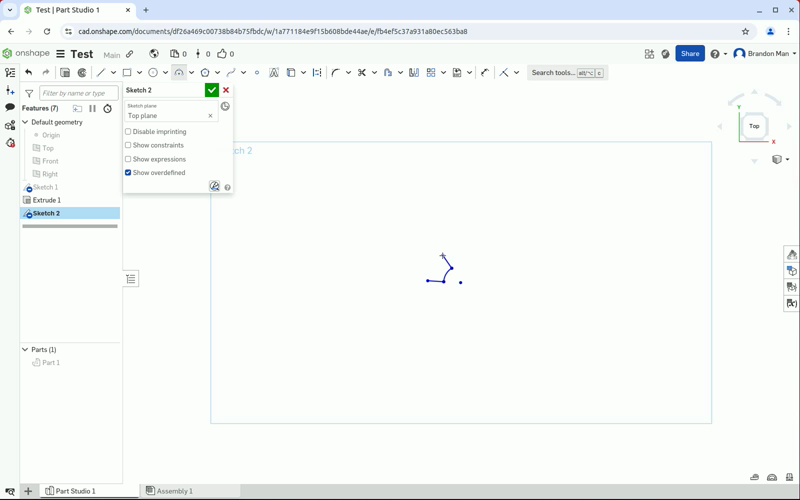
mouse_move(442, 255)
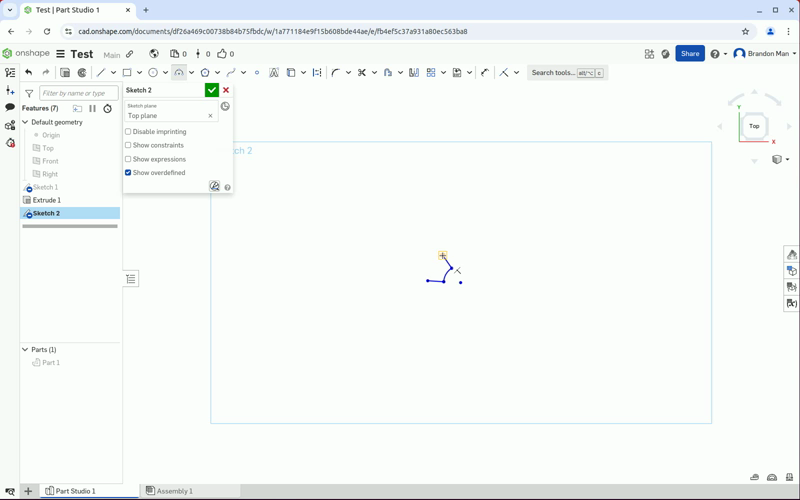
click(442, 255)
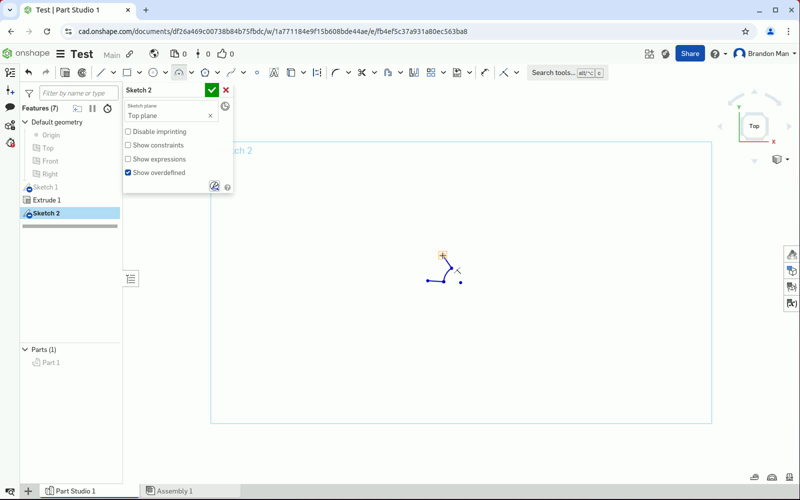
mouse_move(427, 280)
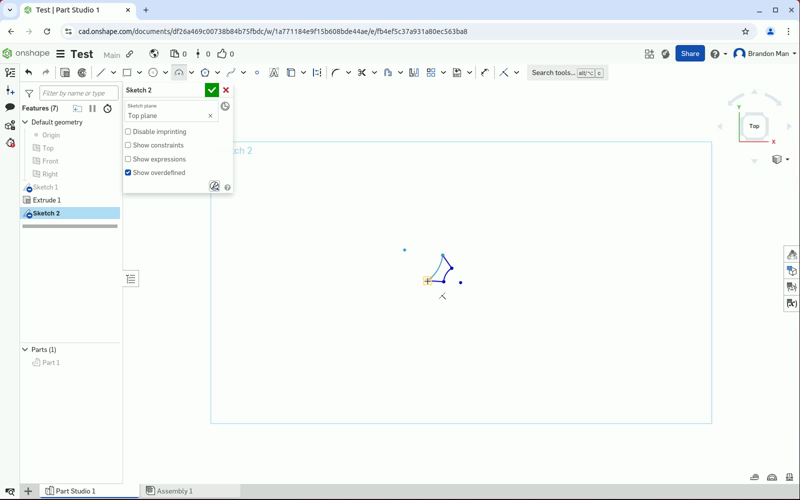
click(427, 280)
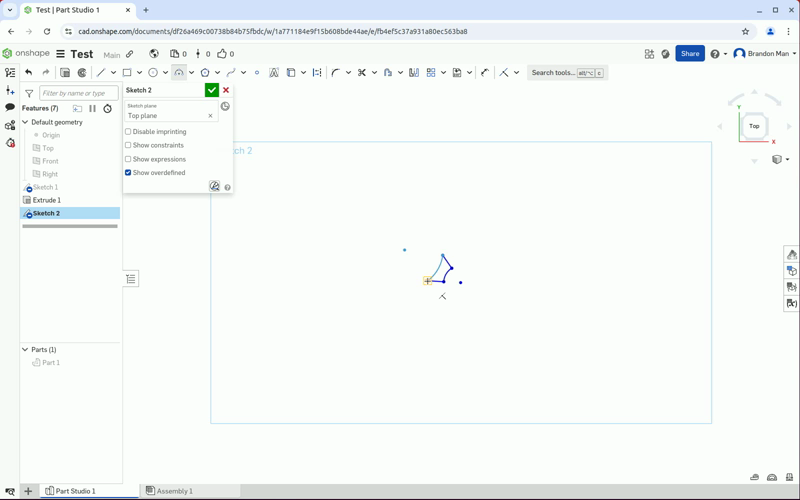
key_down(shift)
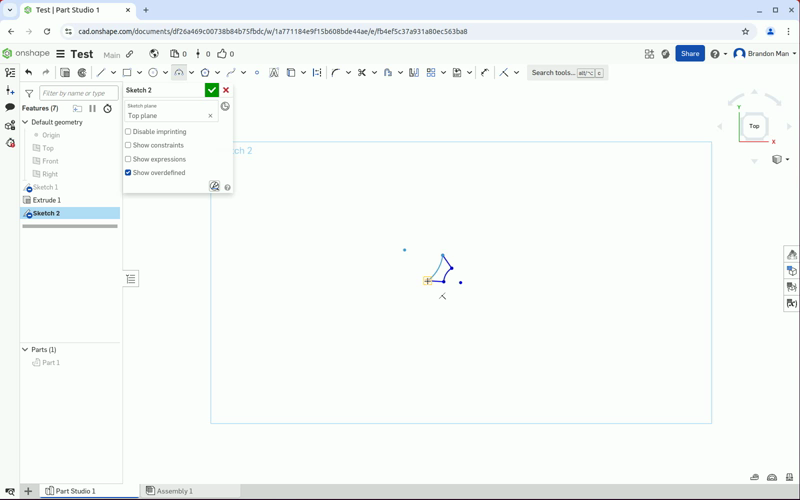
mouse_move(432, 266)
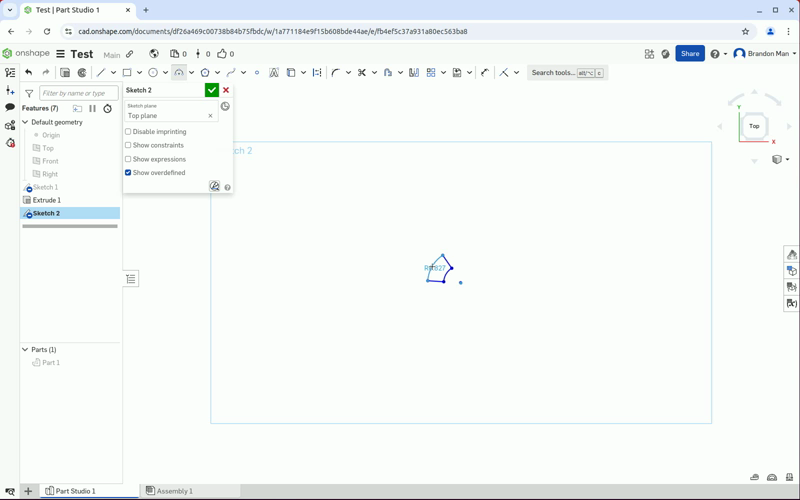
click(432, 266)
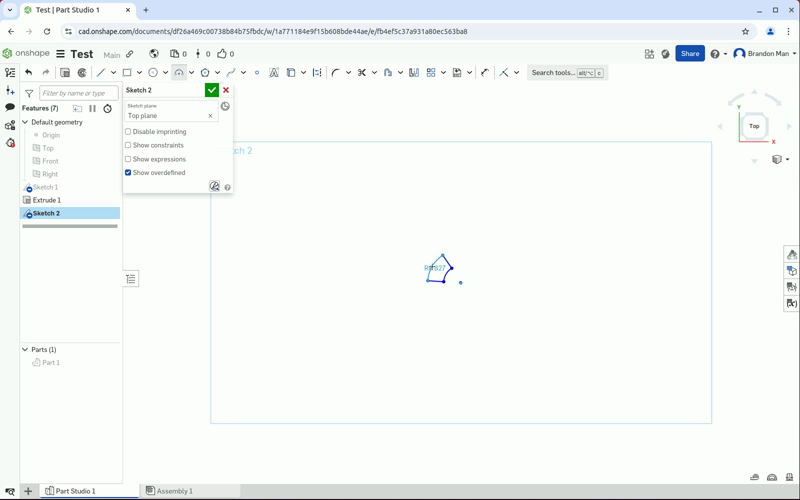
key_up(shift)
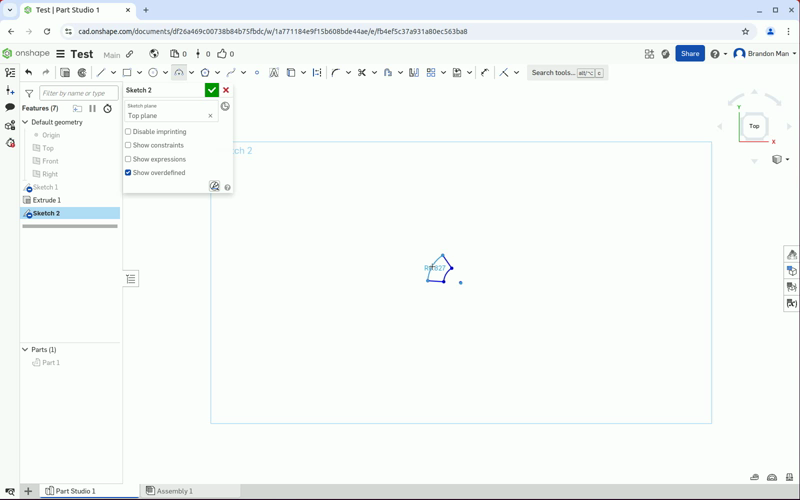
key(esc)
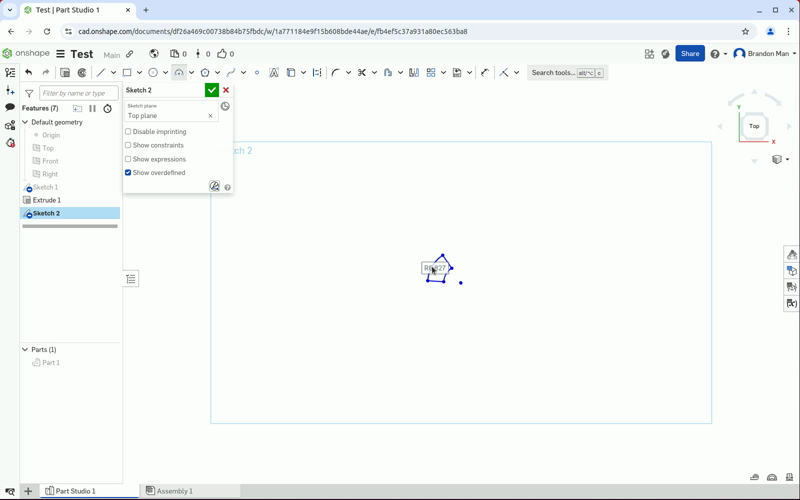
mouse_move(435, 264)
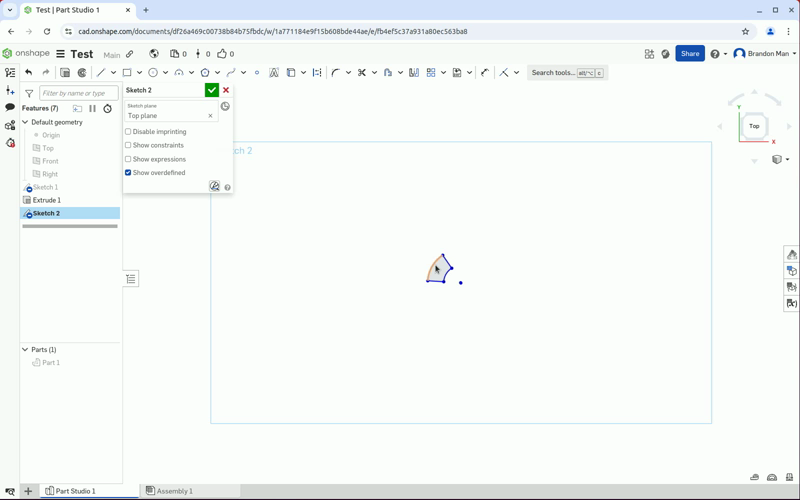
scroll(6)
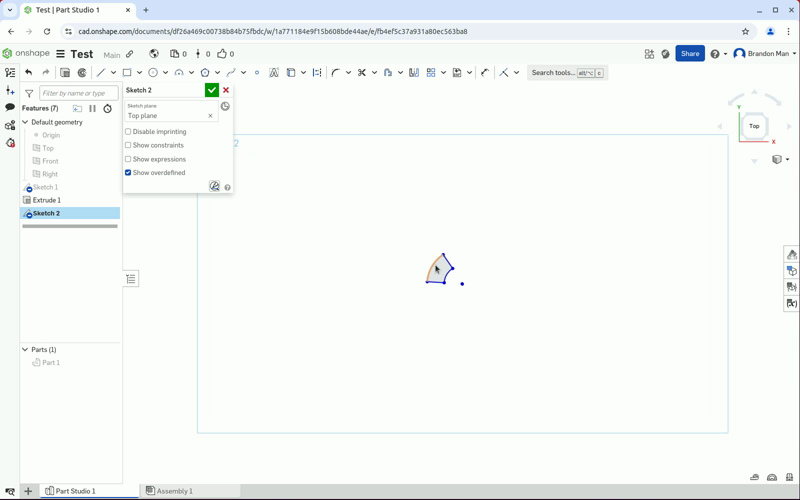
scroll(6)
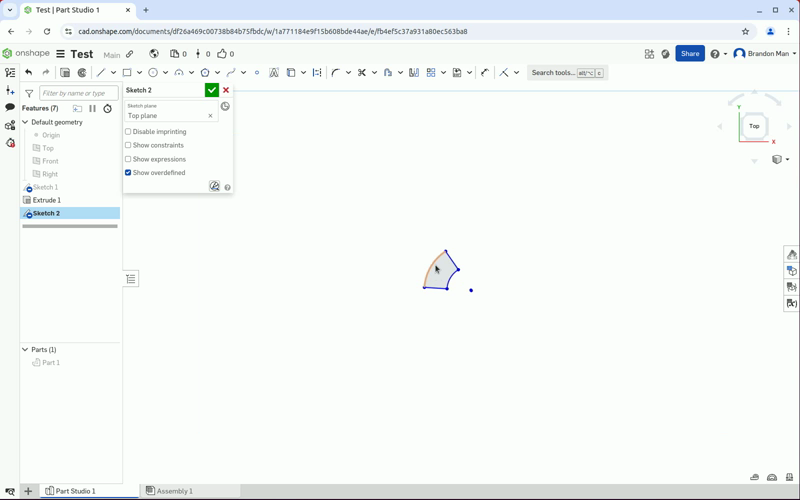
scroll(6)
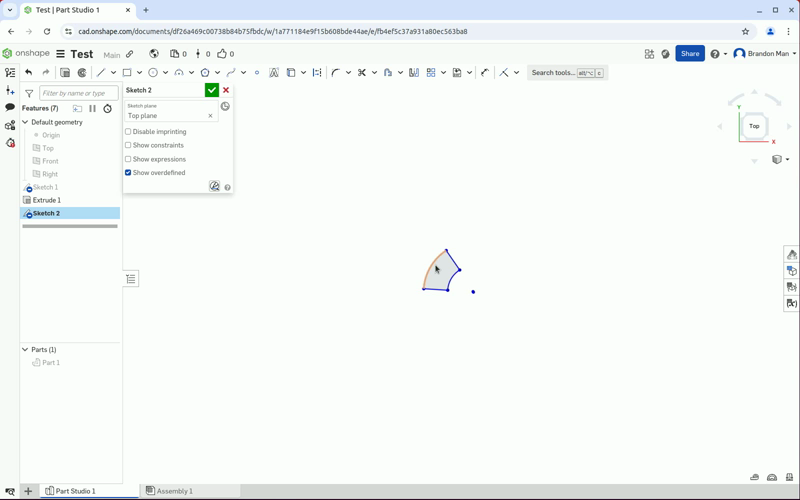
scroll(6)
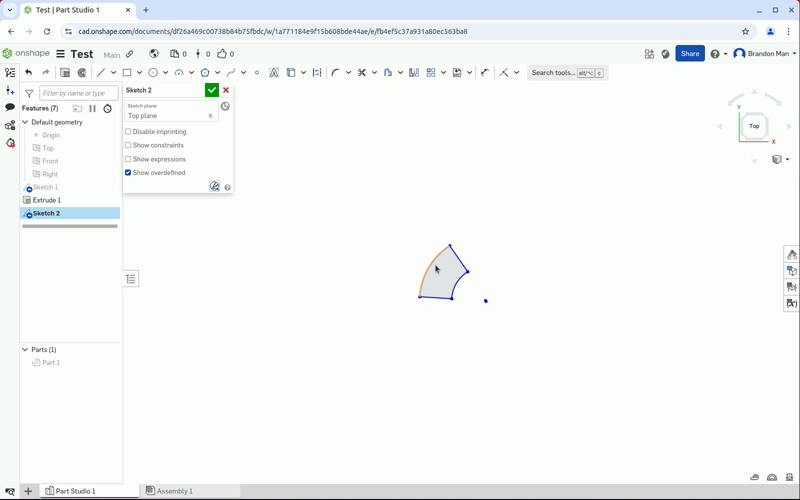
scroll(6)
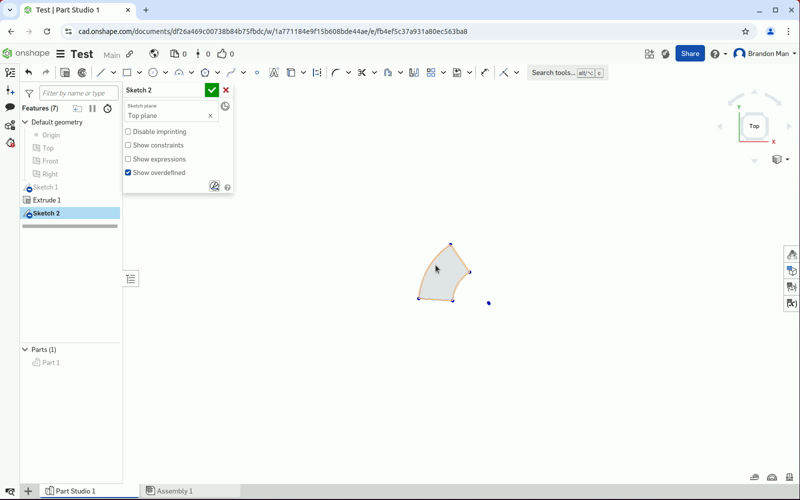
scroll(6)
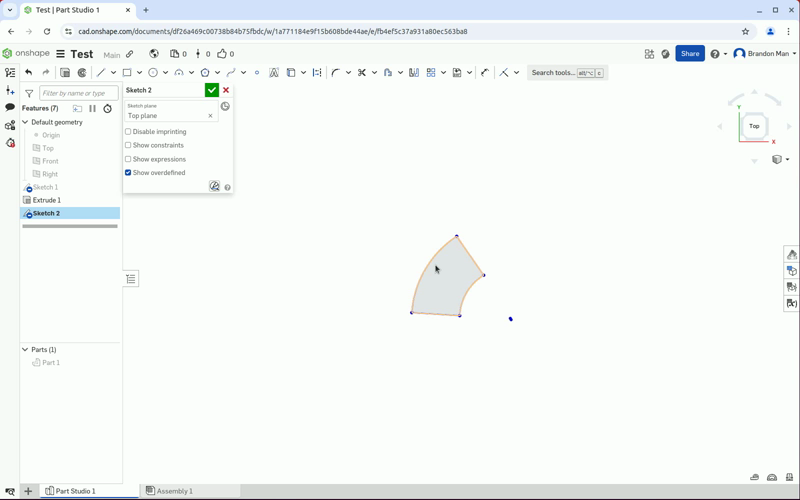
scroll(6)
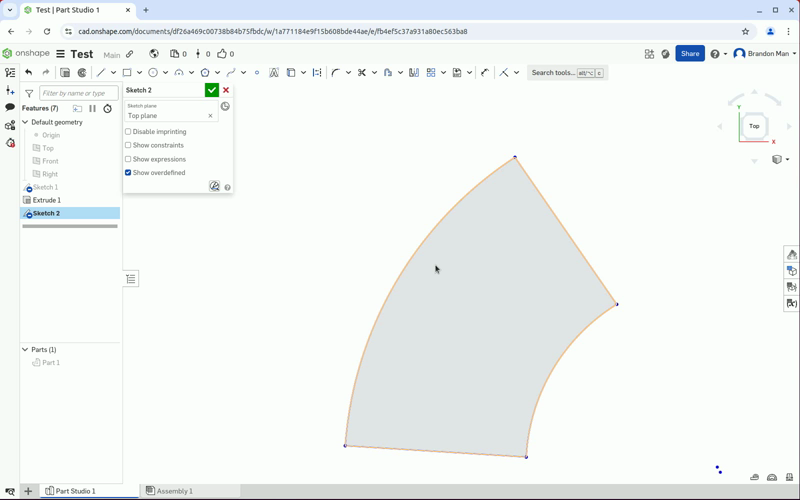
click(435, 264)
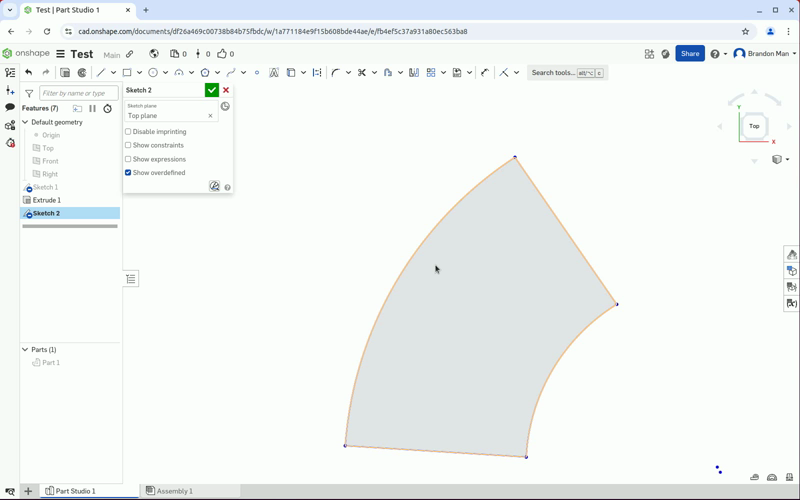
scroll(-6)
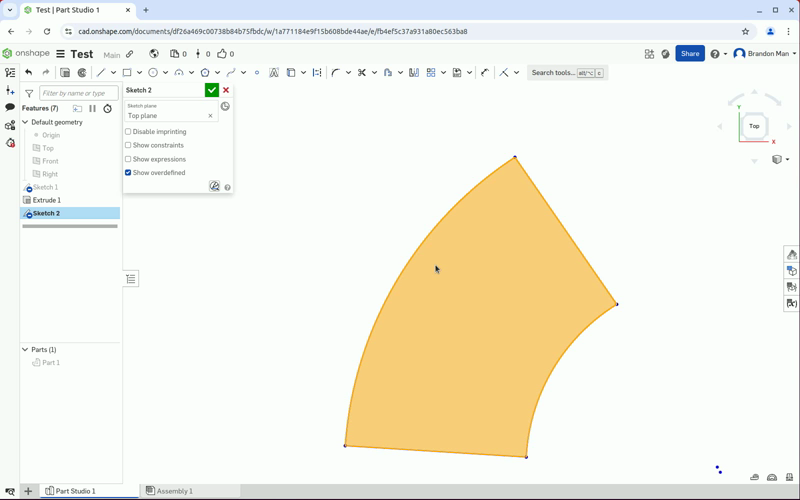
scroll(-6)
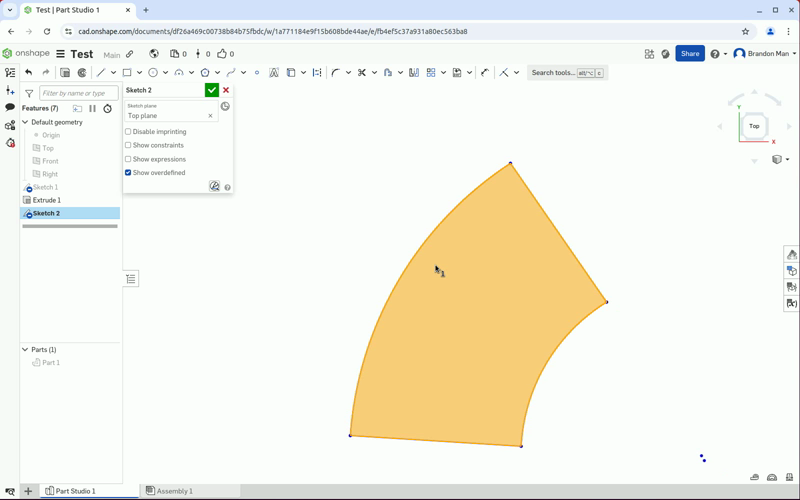
scroll(-6)
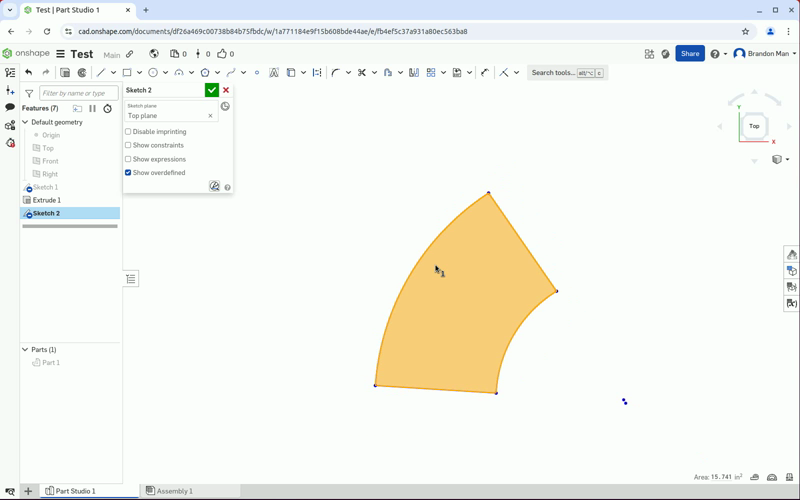
scroll(-6)
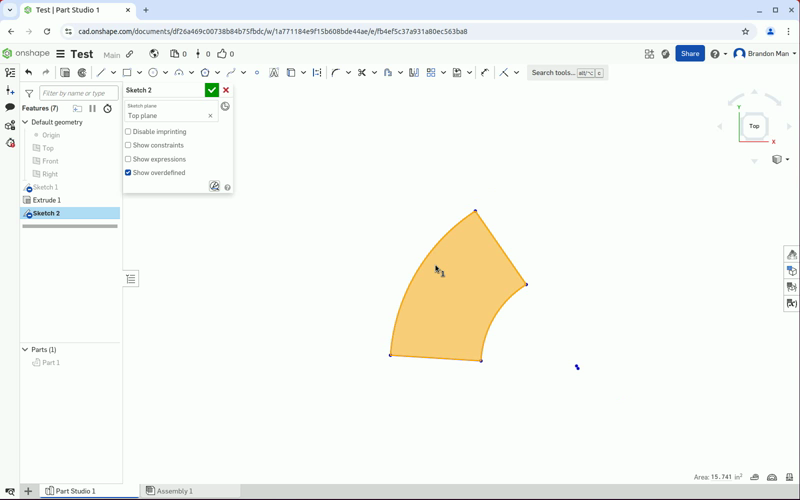
scroll(-6)
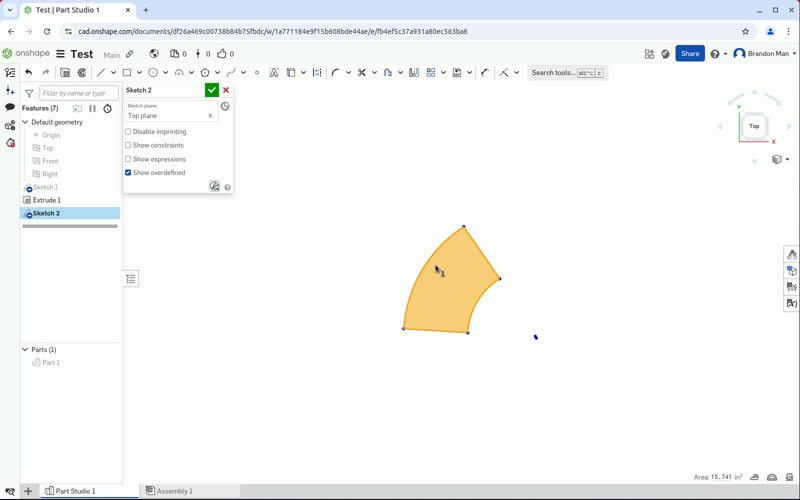
scroll(-6)
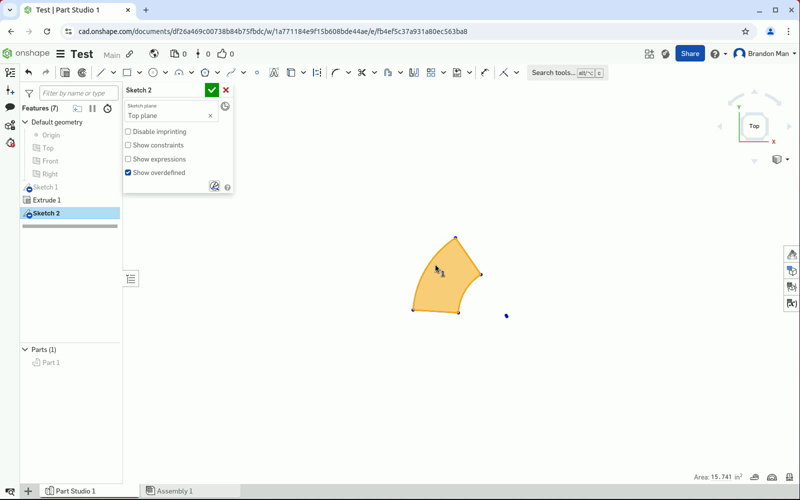
scroll(-6)
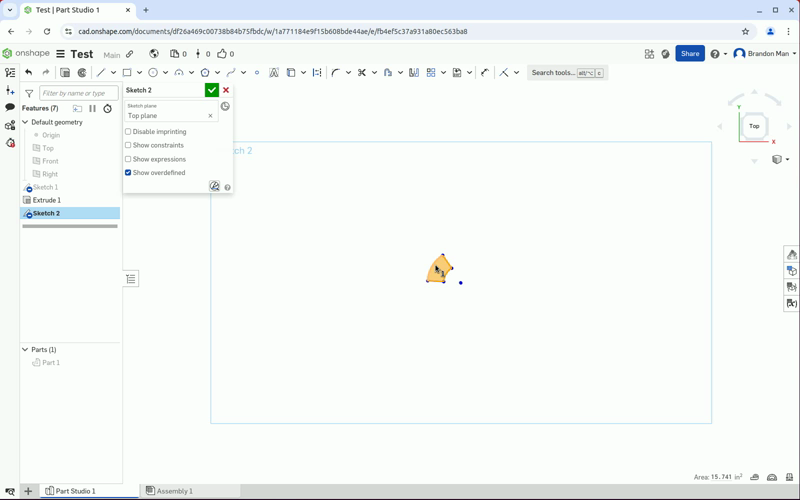
mouse_move(73, 352)
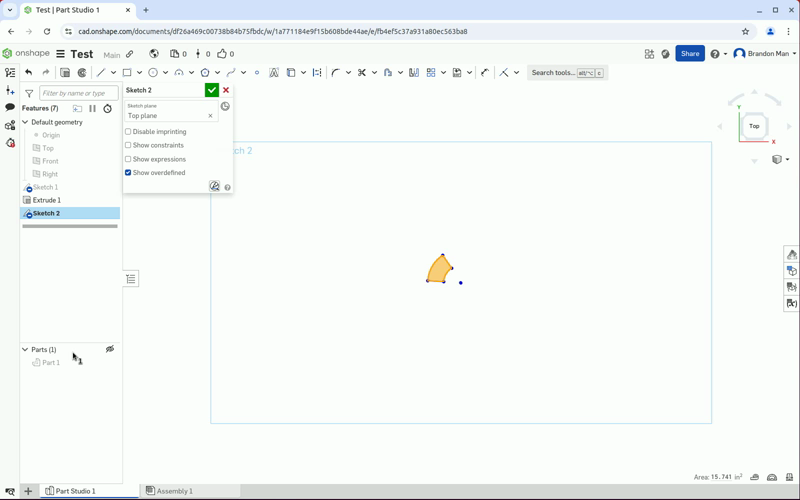
key(shift+y)
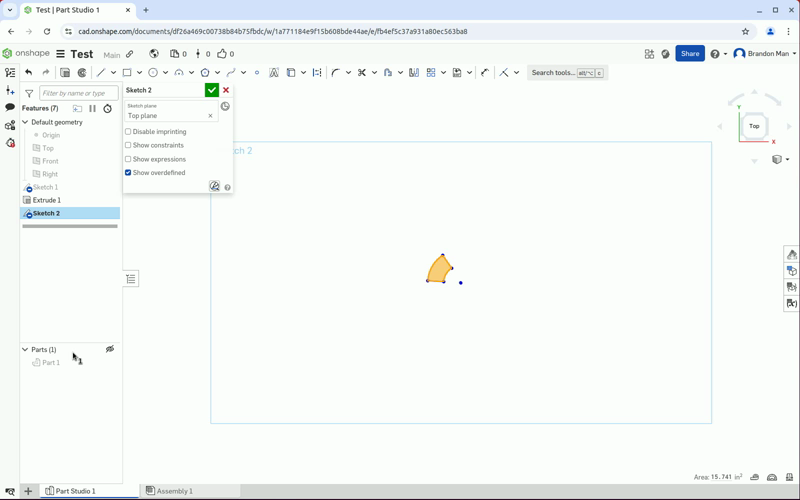
key(shift+e)
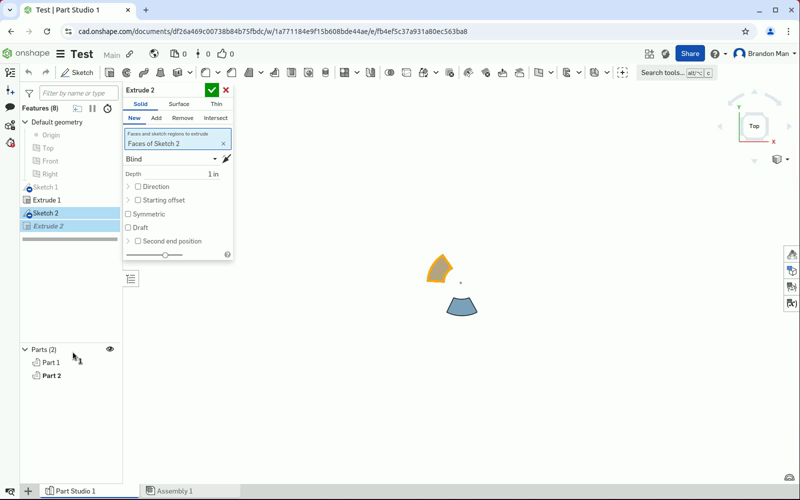
mouse_move(143, 106)
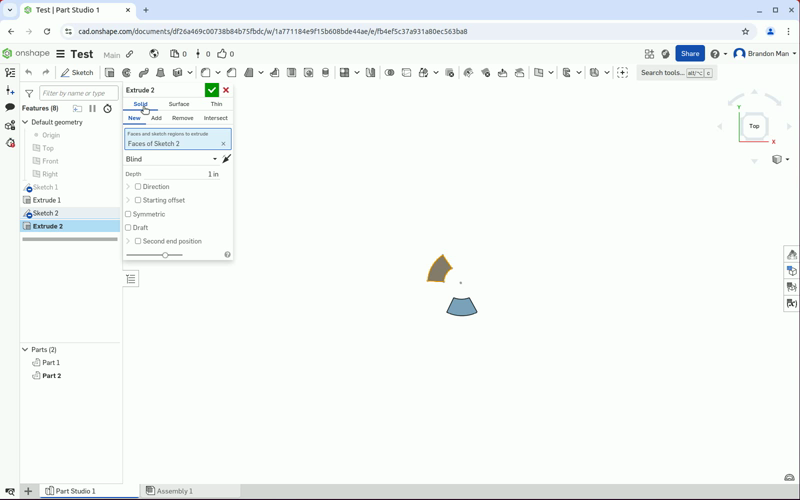
click(143, 106)
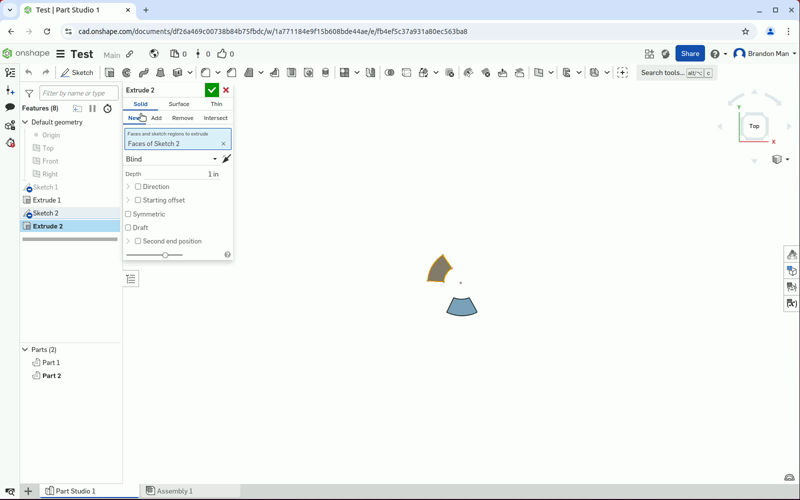
mouse_move(137, 120)
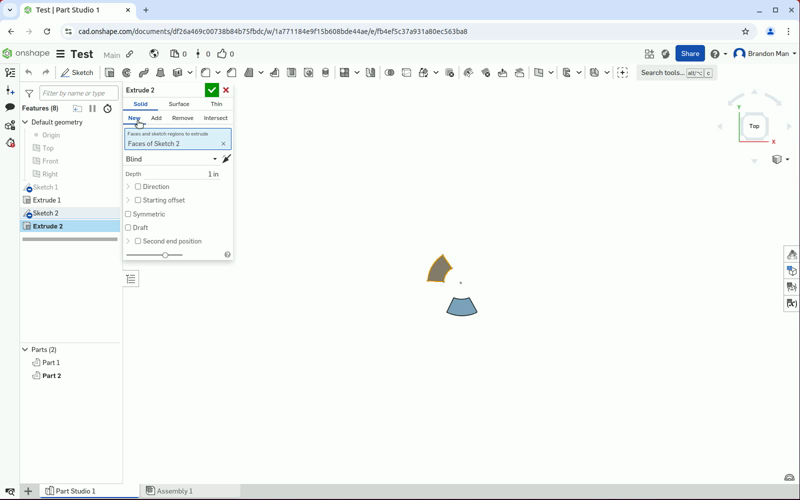
click(137, 120)
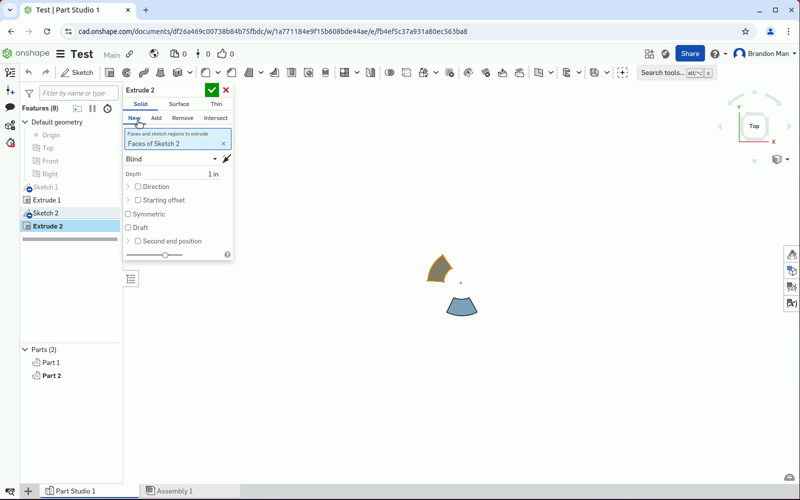
key(tab, 4)
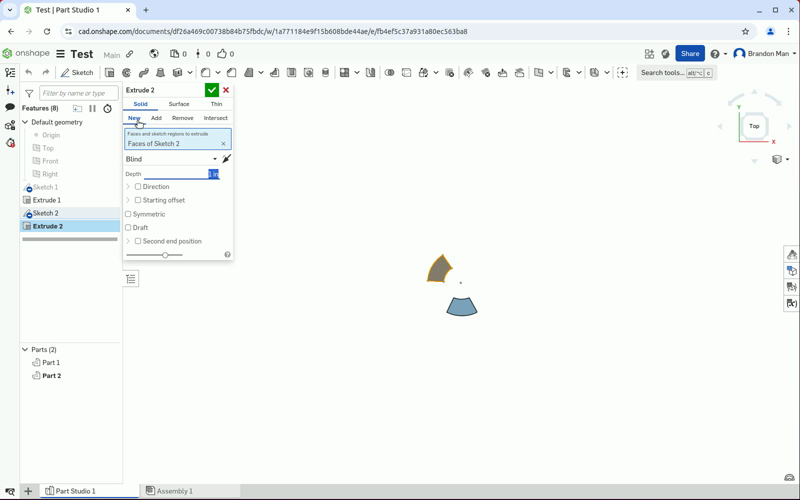
text(11.554)
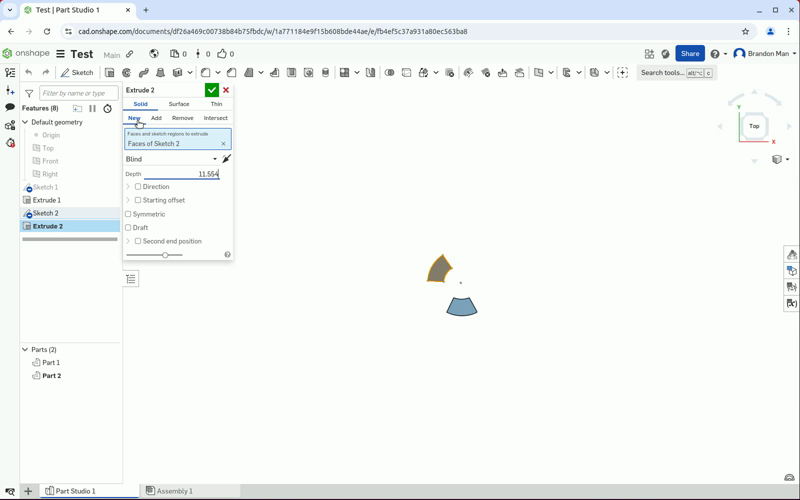
key(enter)
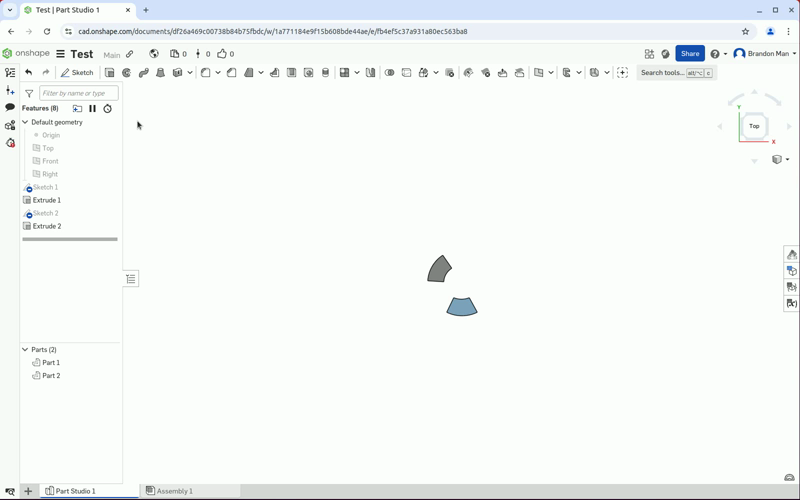
key(shift+h)
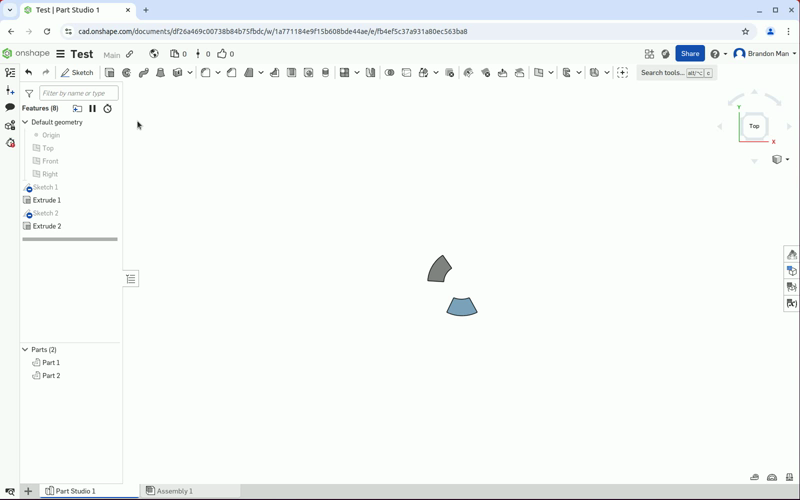
key(shift+h)
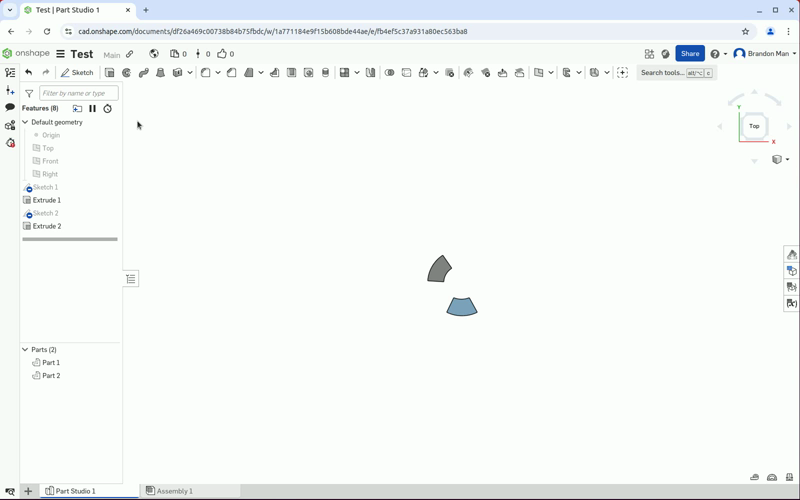
mouse_move(73, 189)
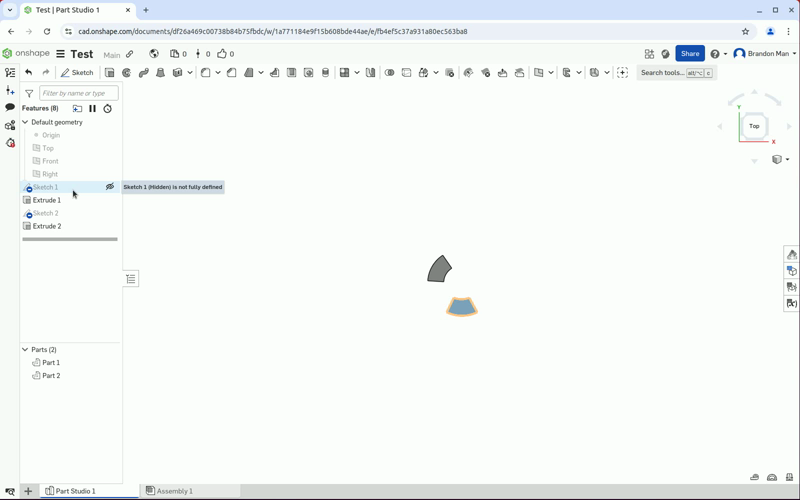
click(73, 189)
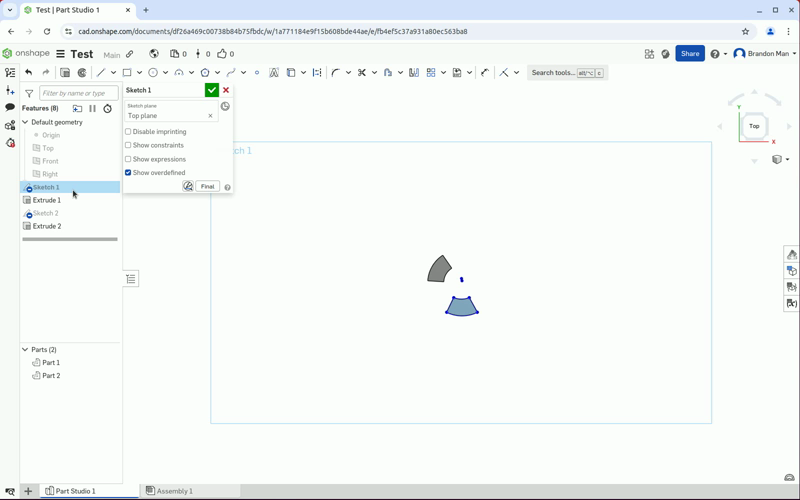
mouse_move(229, 92)
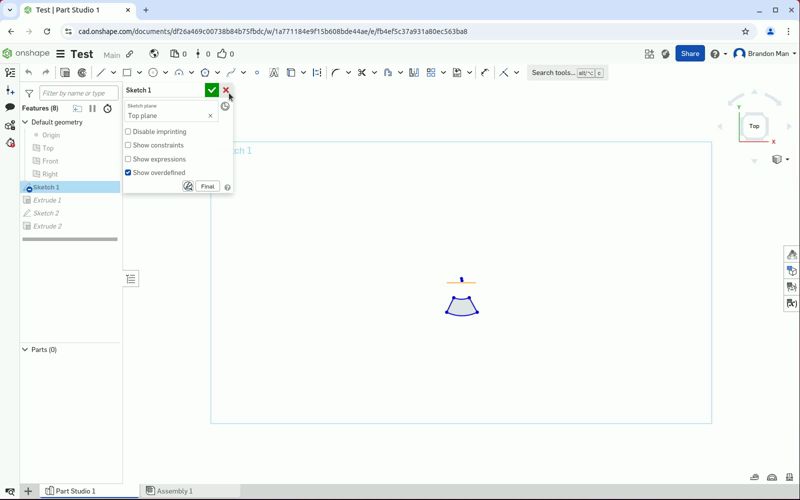
click(229, 92)
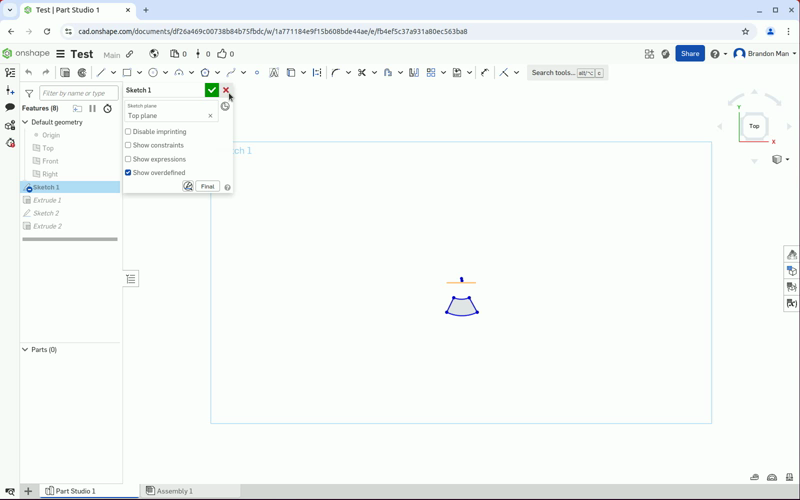
key(shift+s)
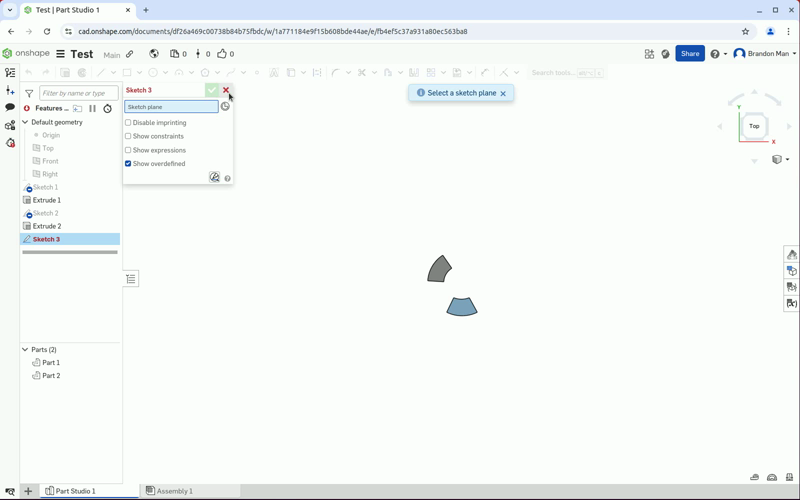
mouse_move(73, 150)
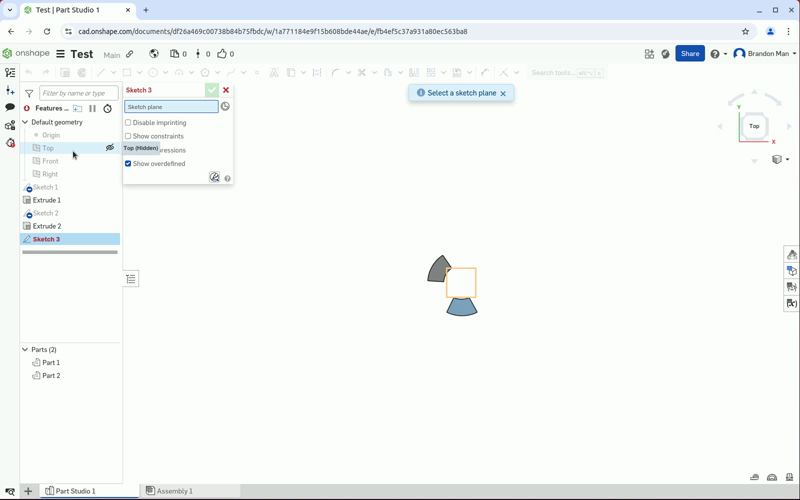
click(73, 150)
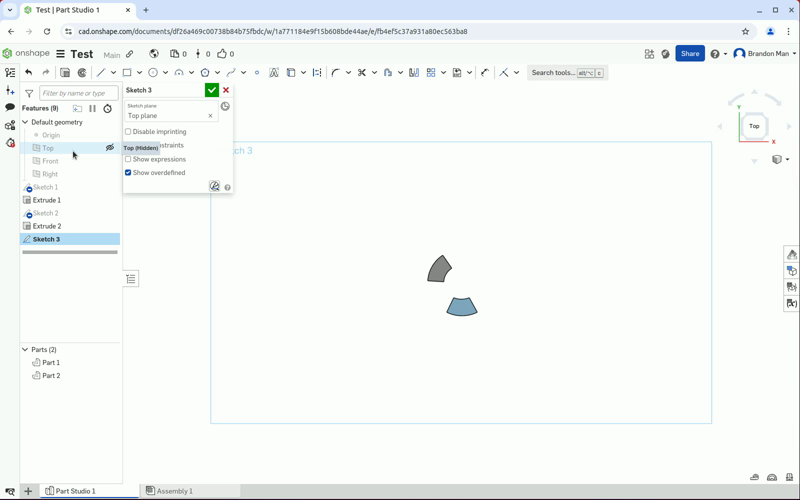
mouse_move(73, 352)
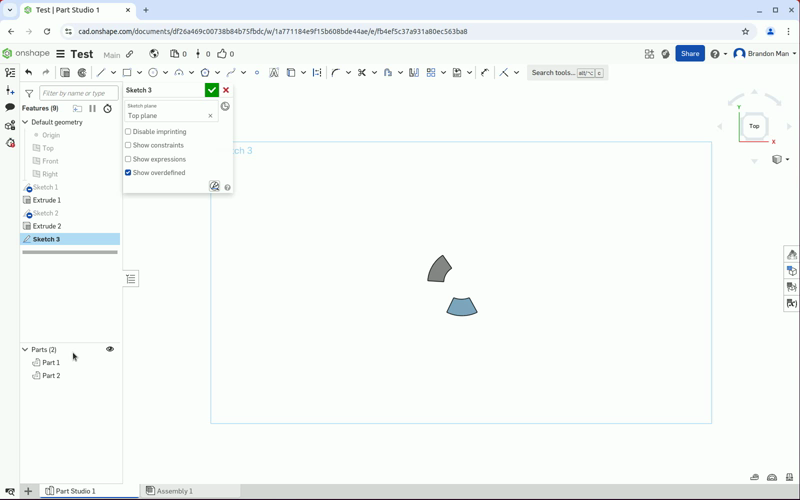
key(y)
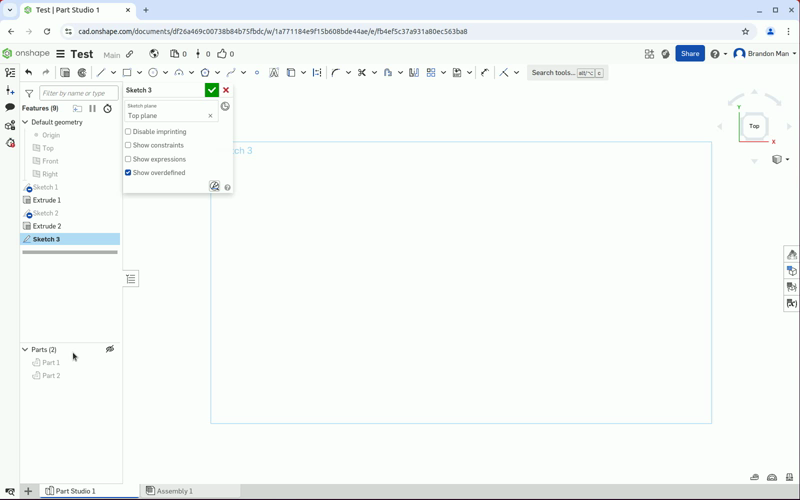
key(a)
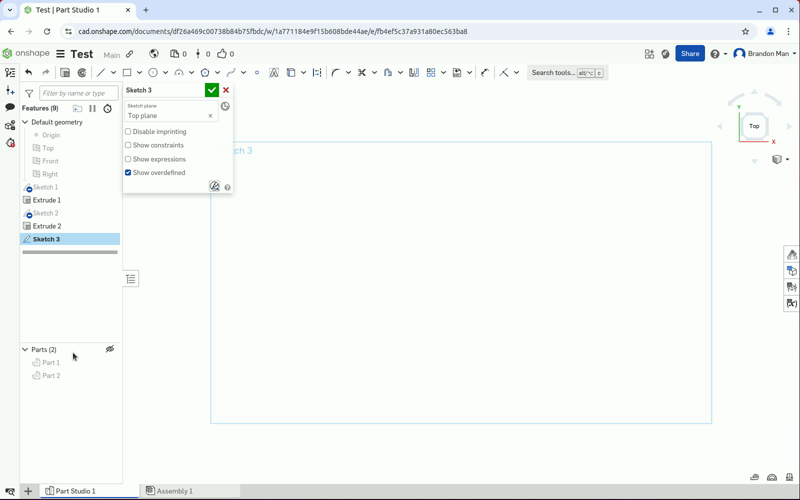
key_down(shift)
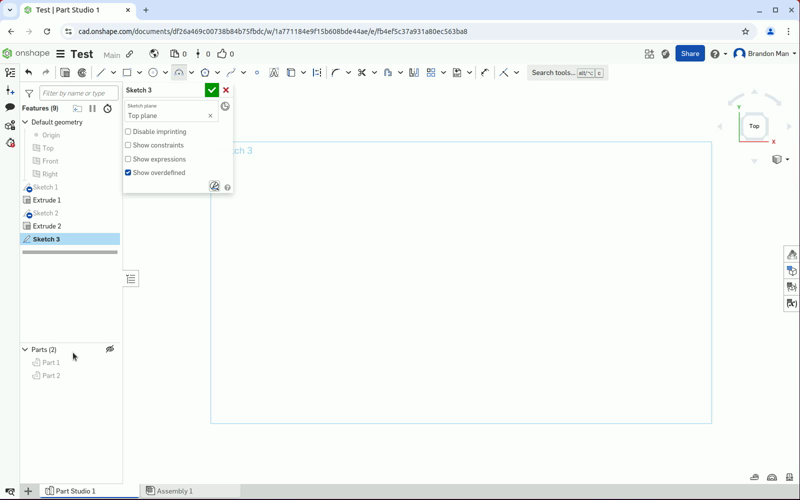
mouse_move(470, 268)
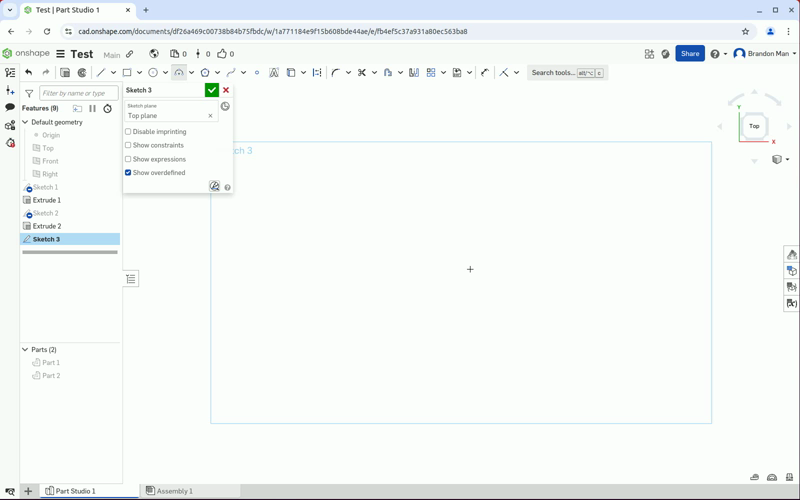
click(470, 268)
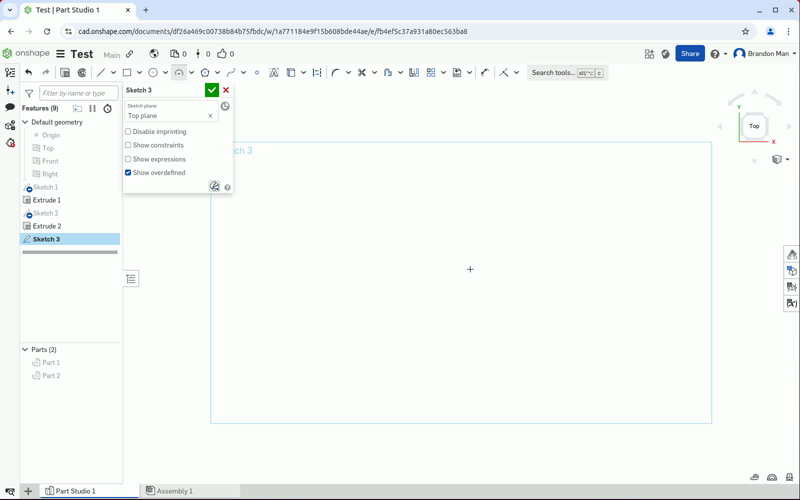
key_up(shift)
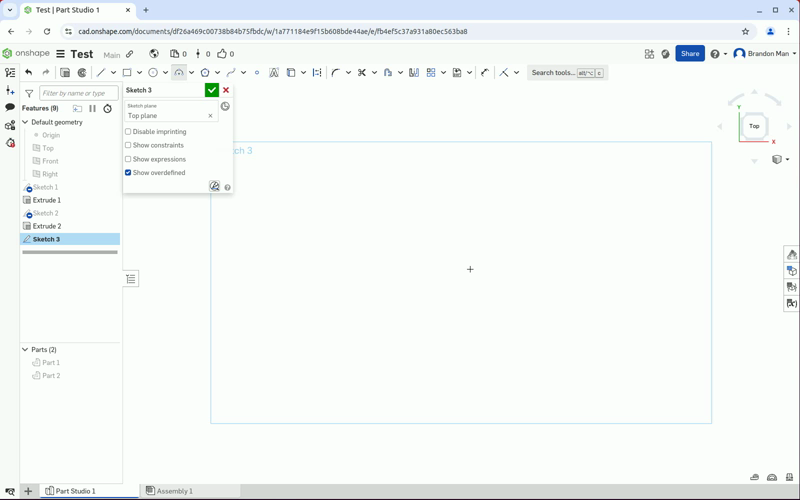
key_down(shift)
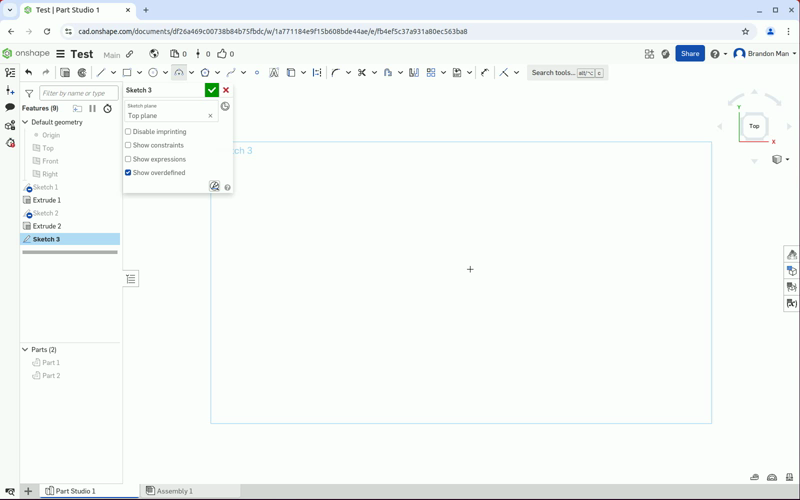
mouse_move(477, 282)
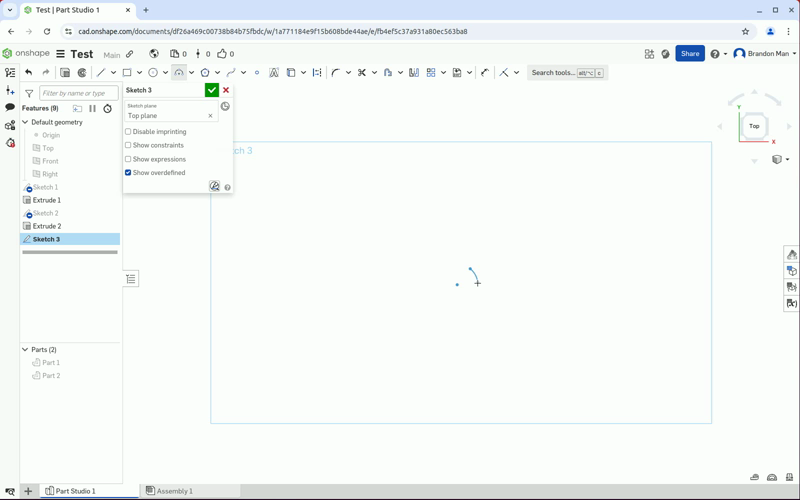
click(477, 282)
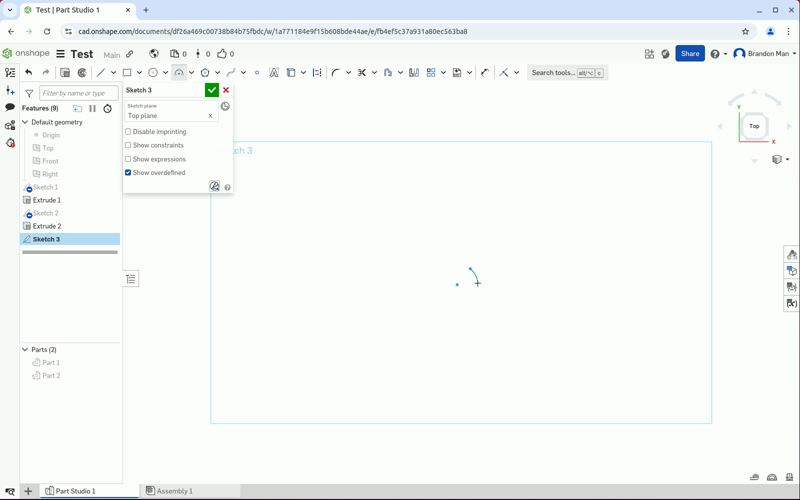
mouse_move(475, 274)
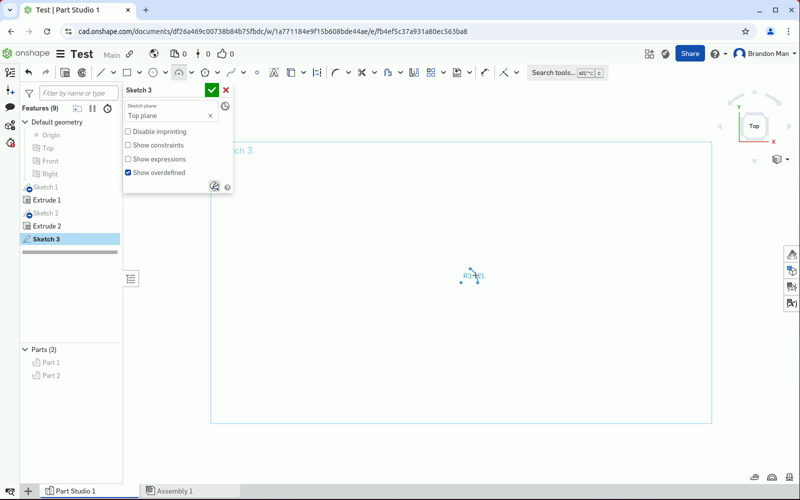
click(475, 274)
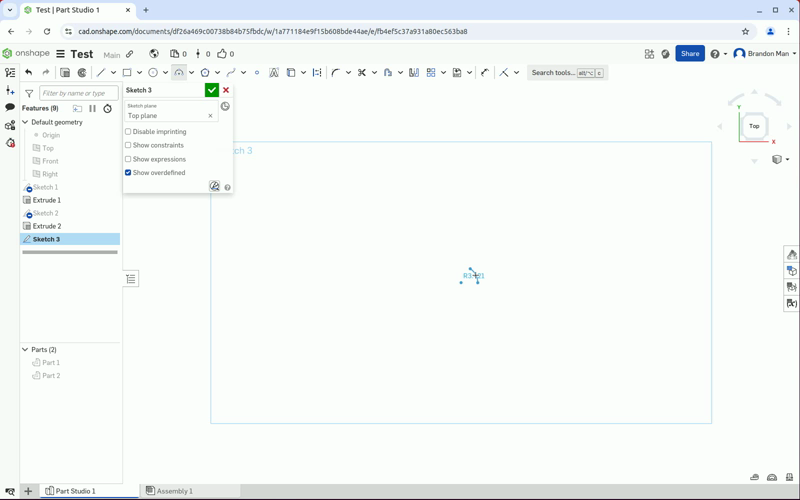
key_up(shift)
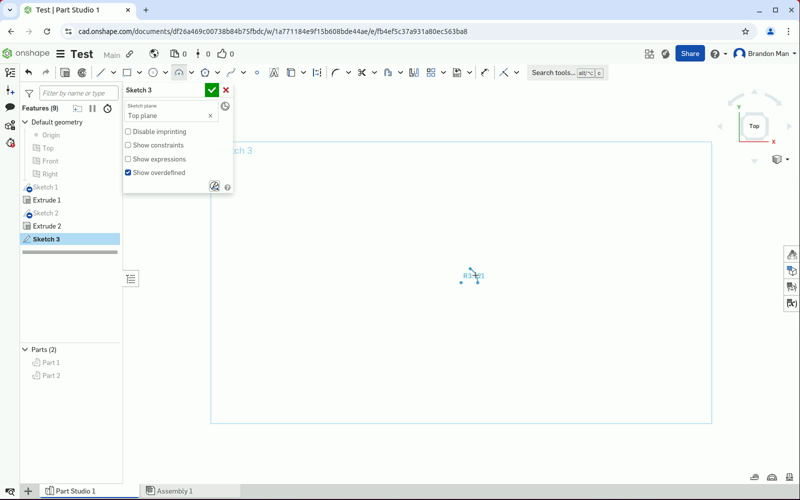
key(esc)
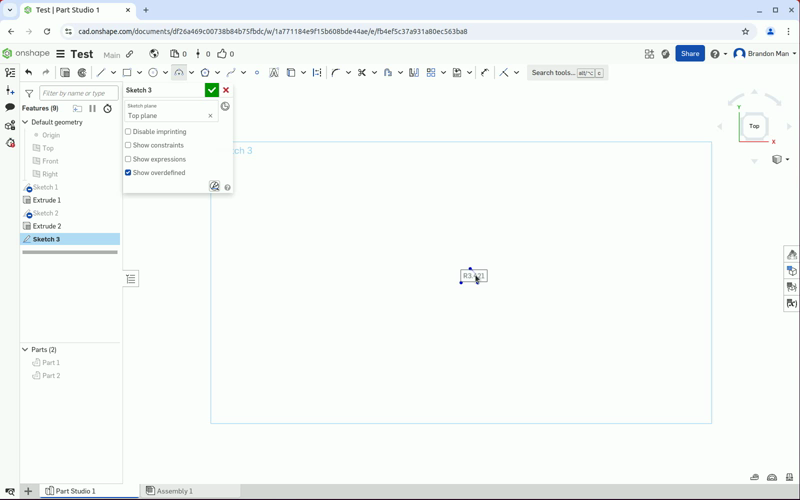
key(l)
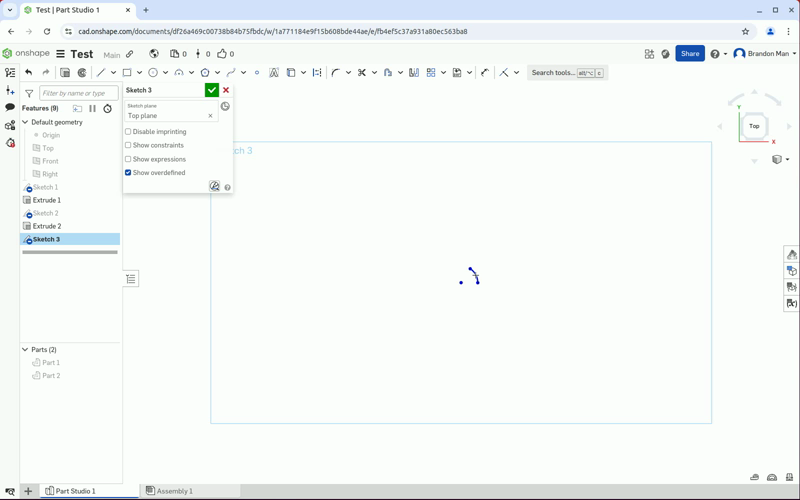
mouse_move(477, 282)
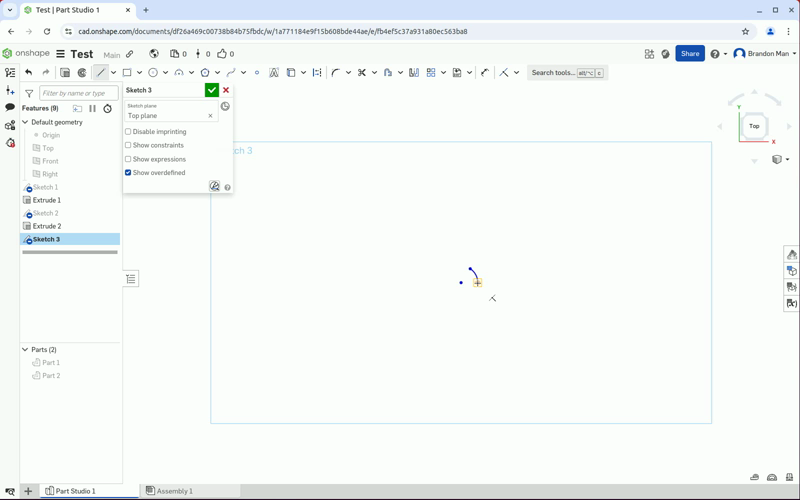
click(477, 282)
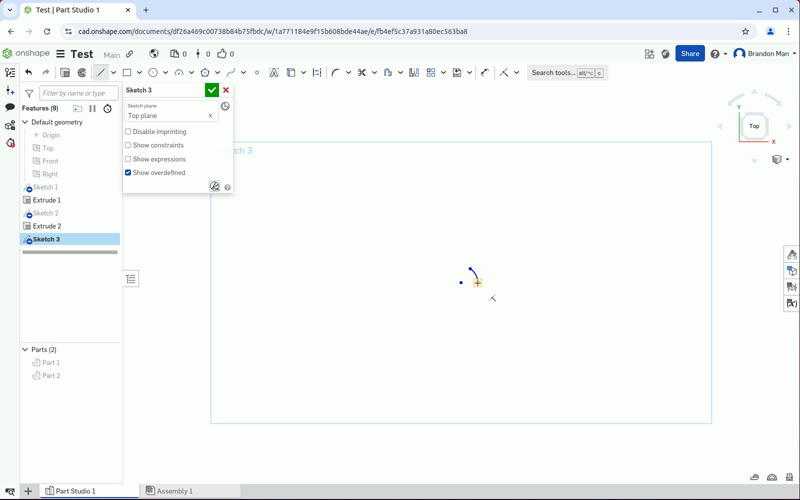
key_down(shift)
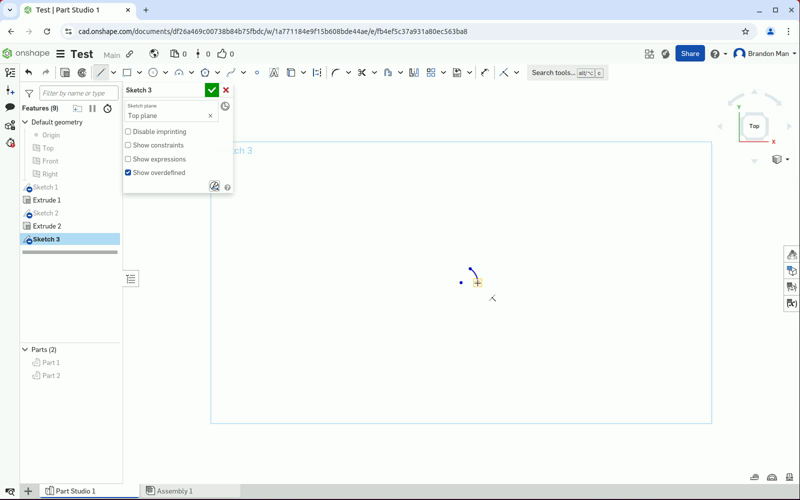
mouse_move(507, 282)
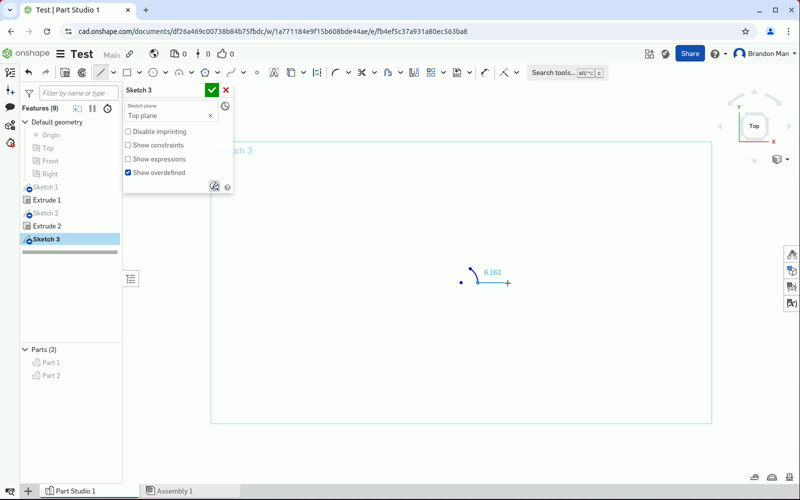
mouse_move(494, 281)
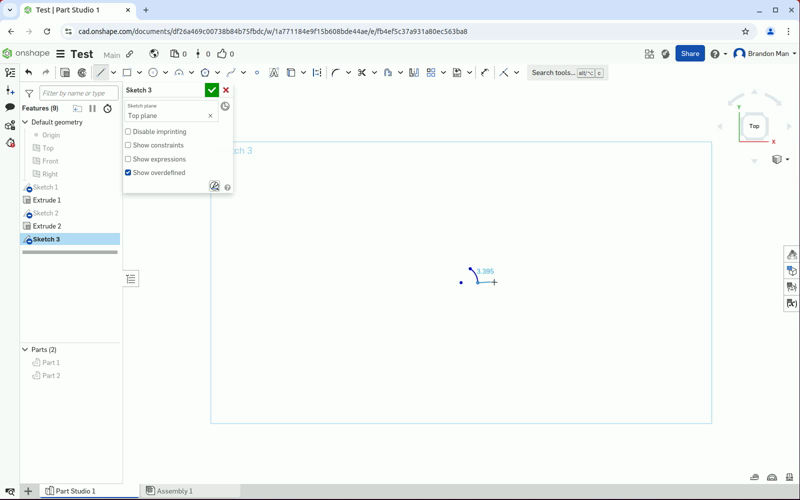
click(494, 281)
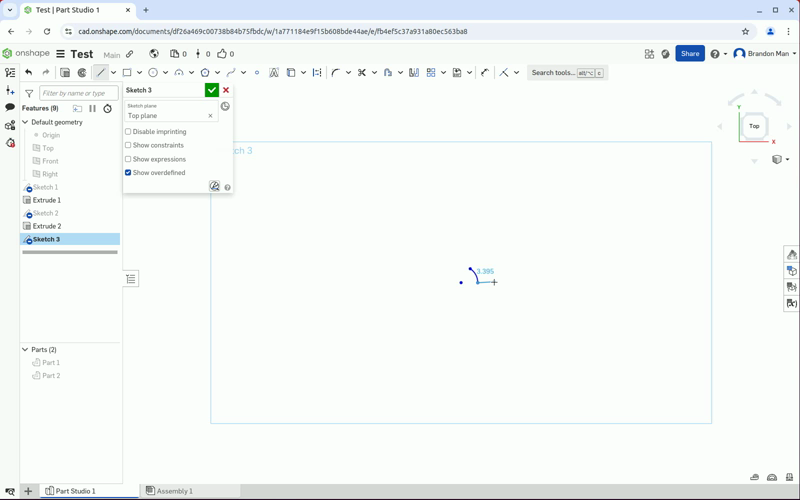
key_up(shift)
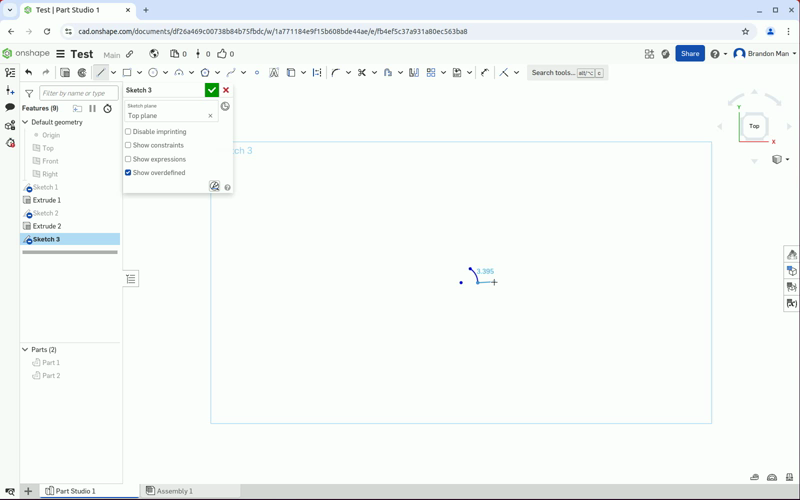
key(esc)
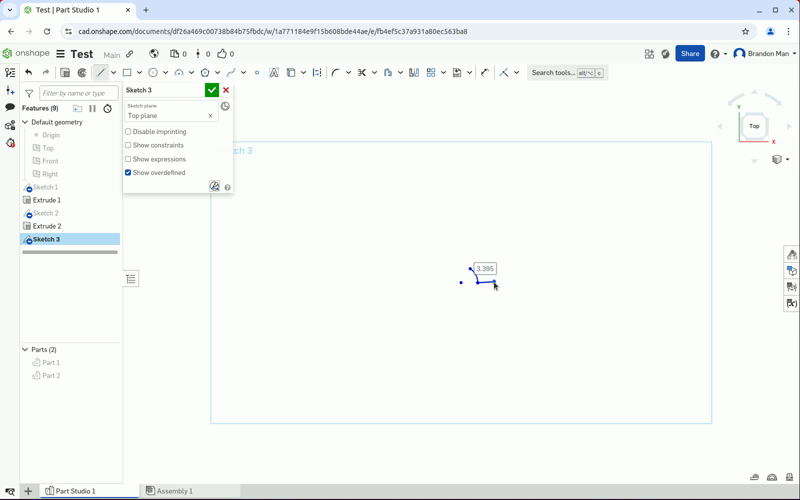
key(a)
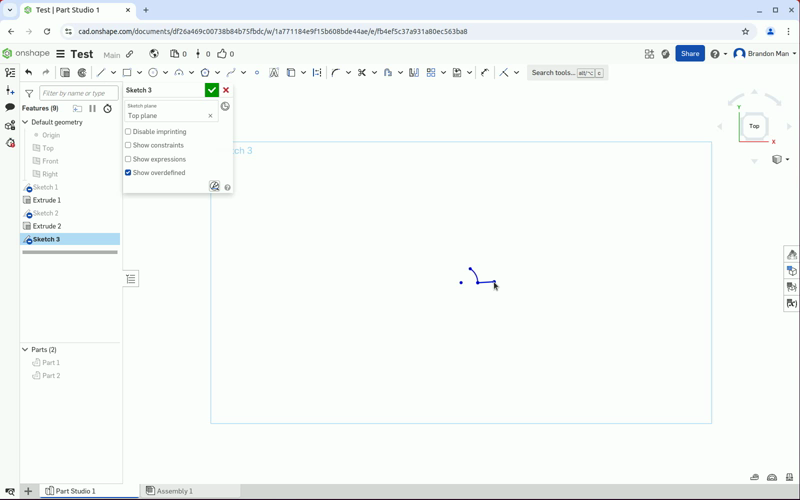
mouse_move(494, 281)
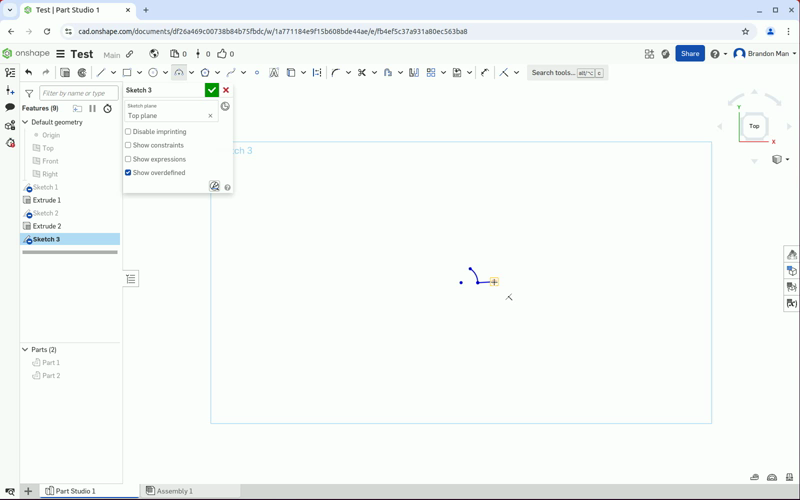
click(494, 281)
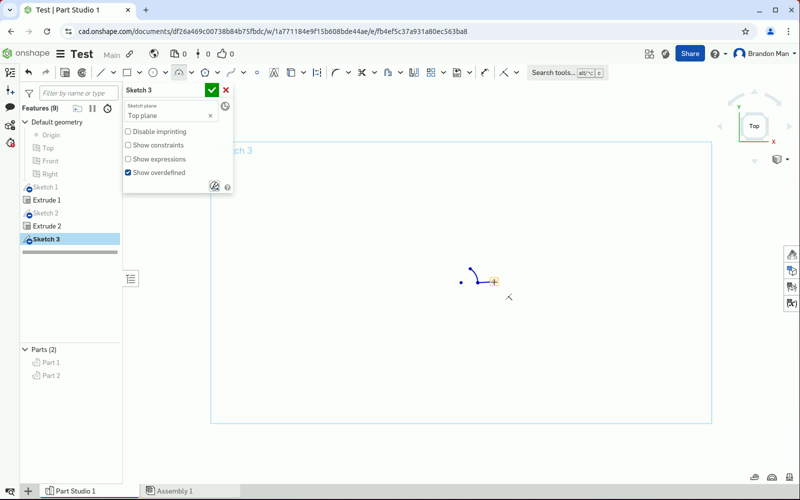
key_down(shift)
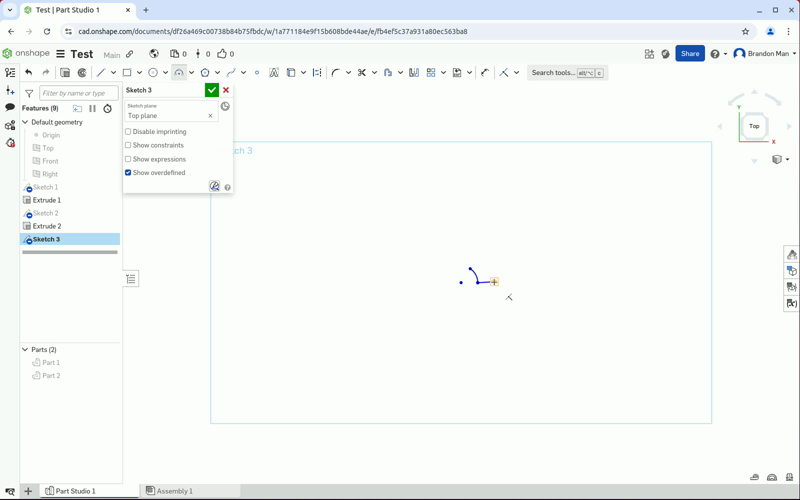
mouse_move(479, 255)
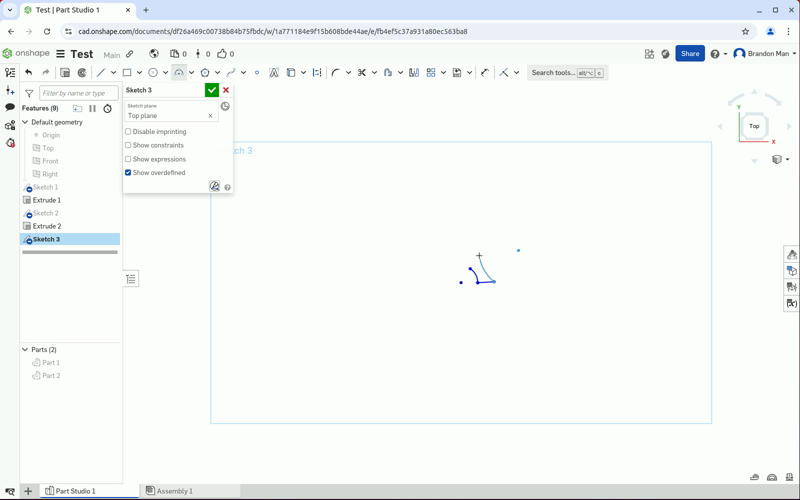
click(479, 255)
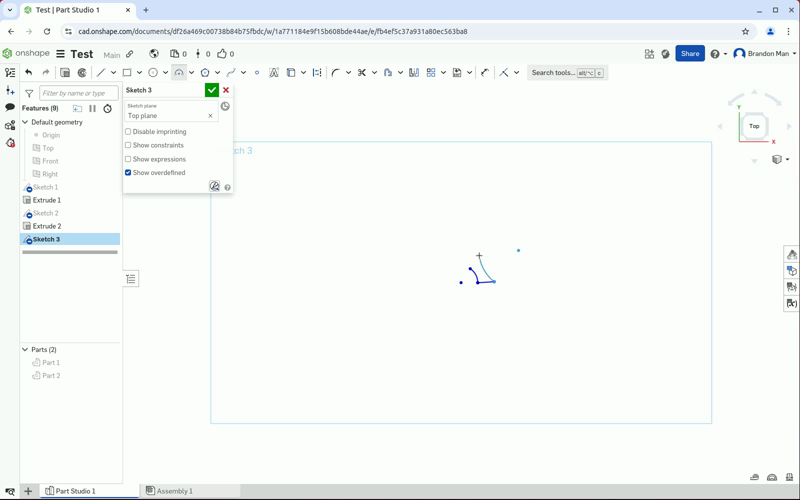
mouse_move(489, 266)
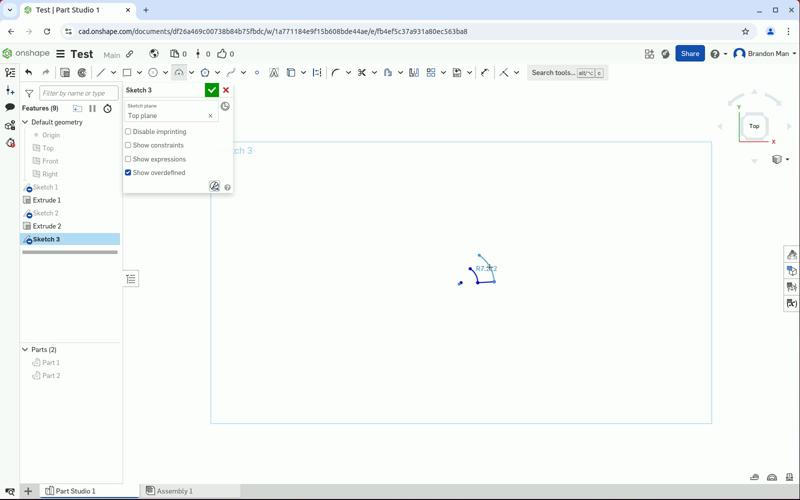
click(489, 266)
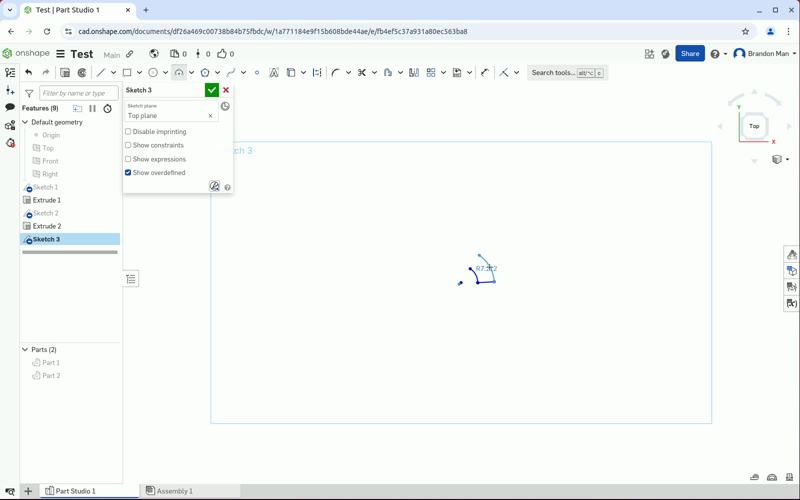
key_up(shift)
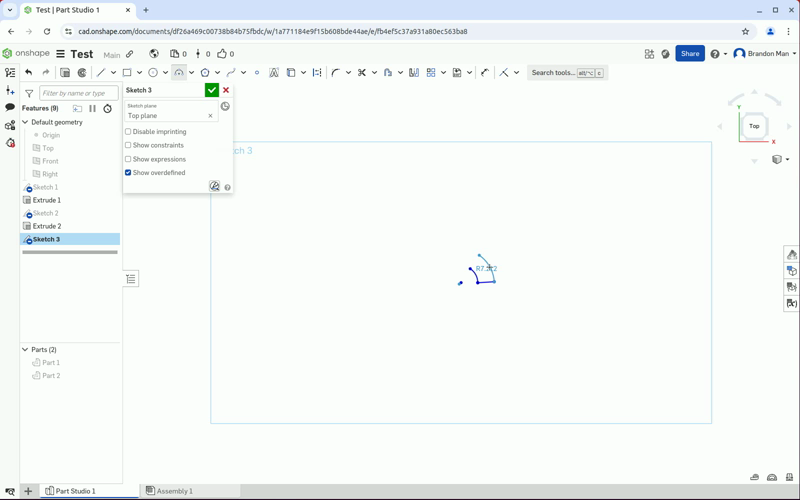
key(esc)
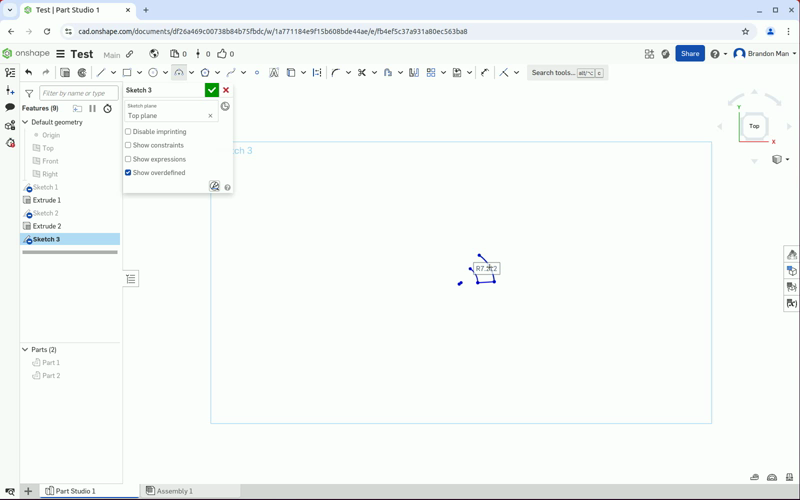
key(l)
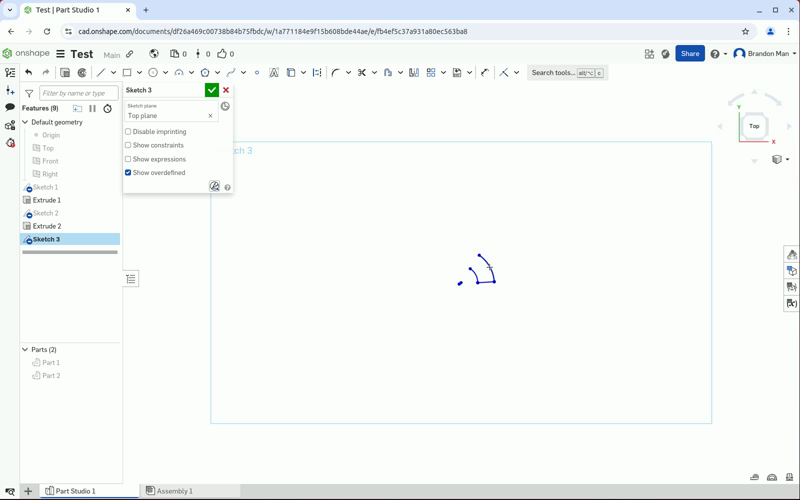
mouse_move(479, 255)
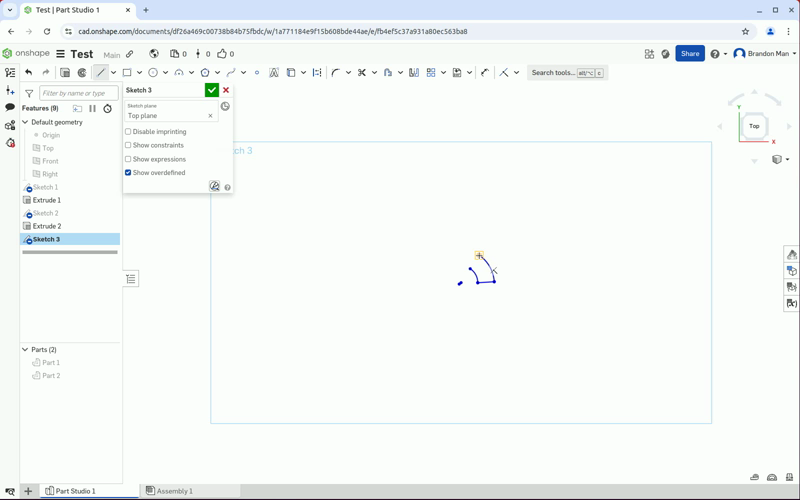
click(479, 255)
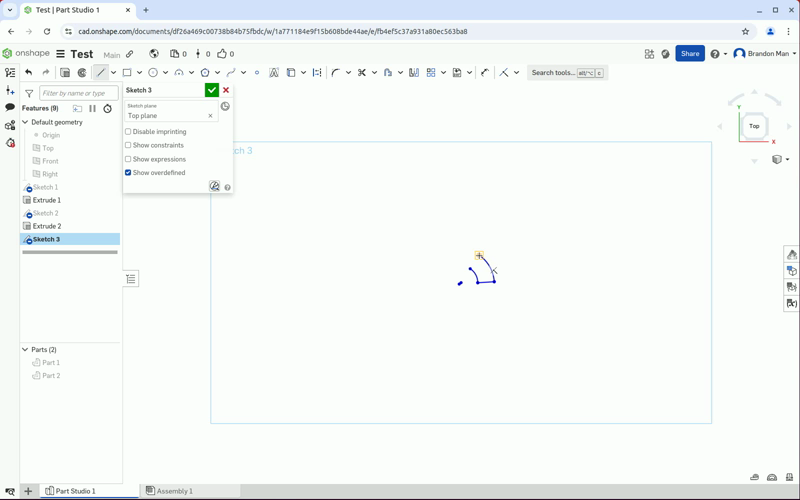
mouse_move(509, 255)
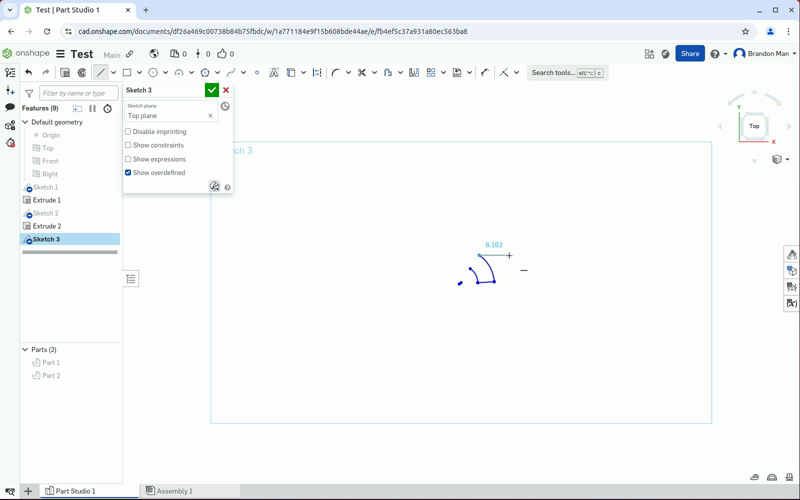
key_down(shift)
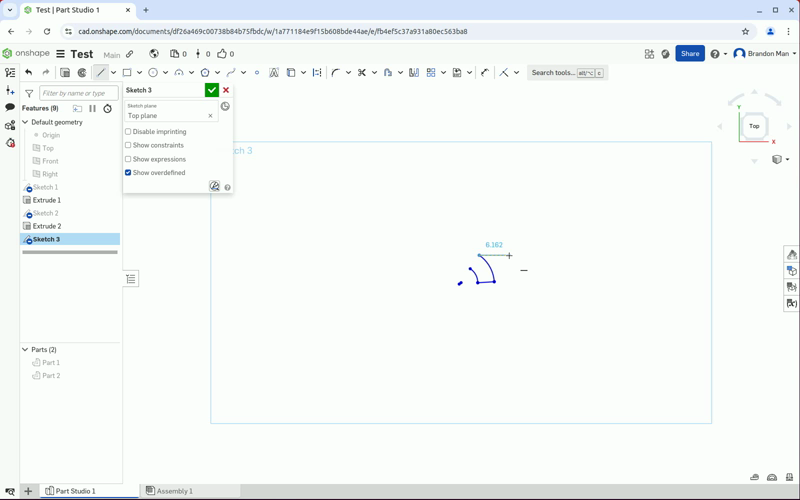
mouse_move(470, 268)
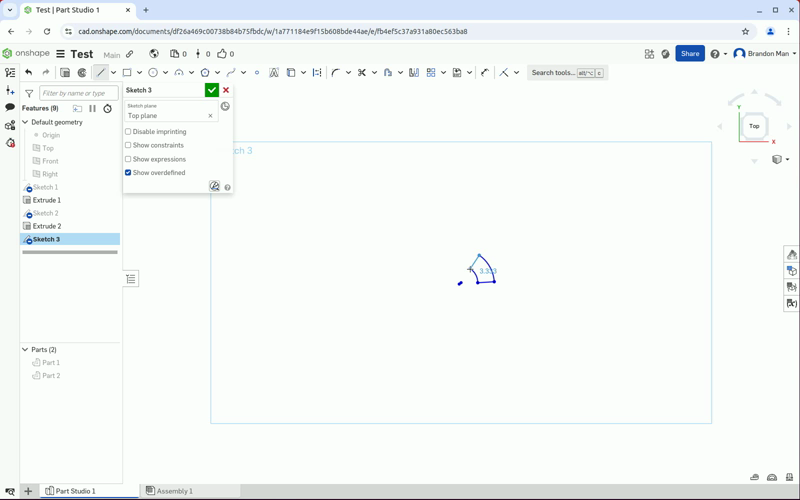
key_up(shift)
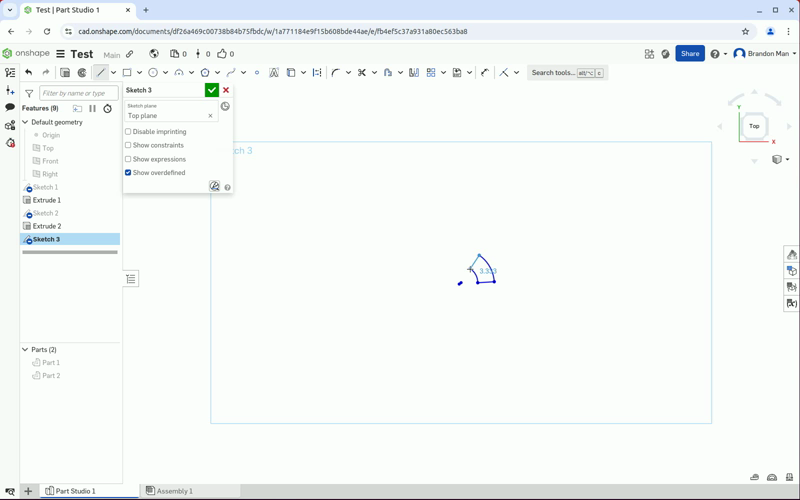
click(470, 268)
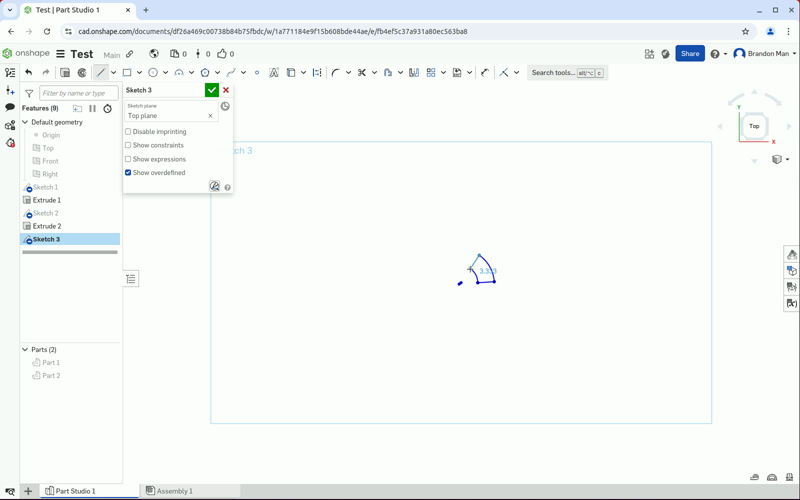
key(esc)
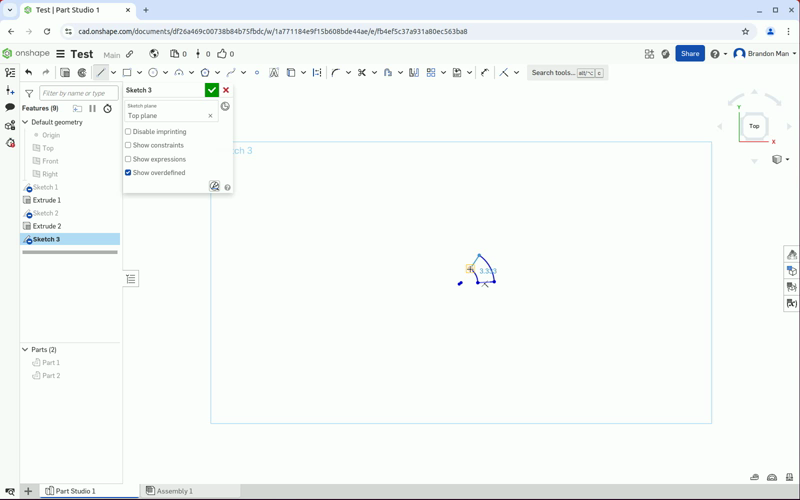
mouse_move(484, 275)
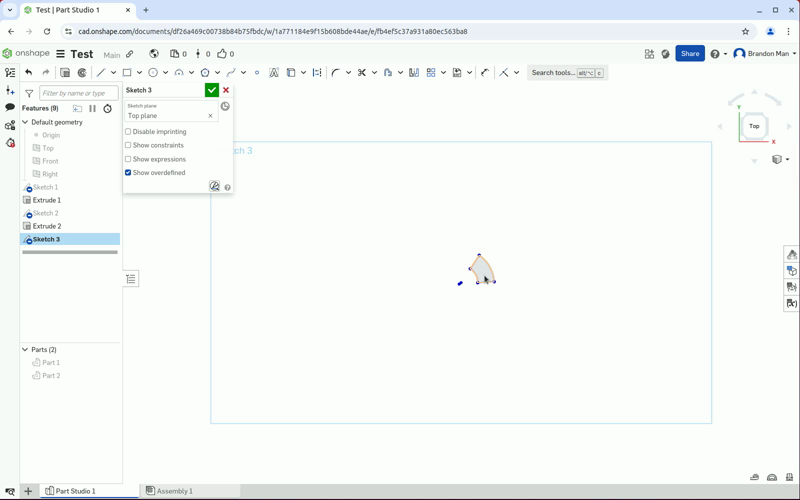
scroll(6)
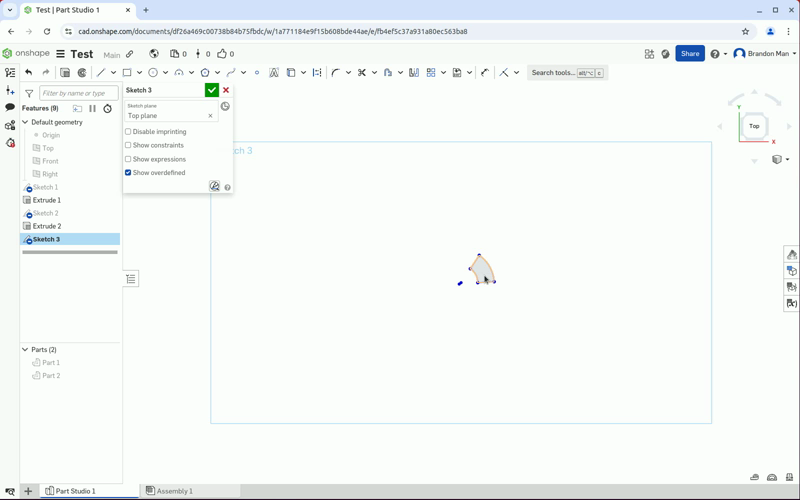
scroll(6)
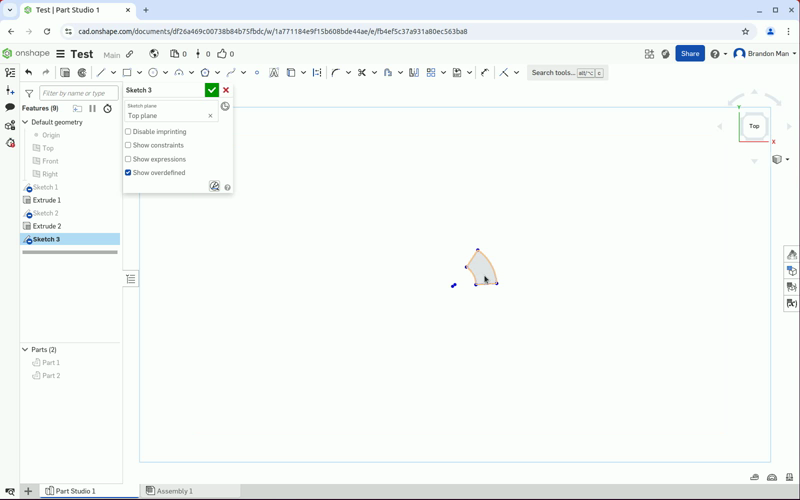
scroll(6)
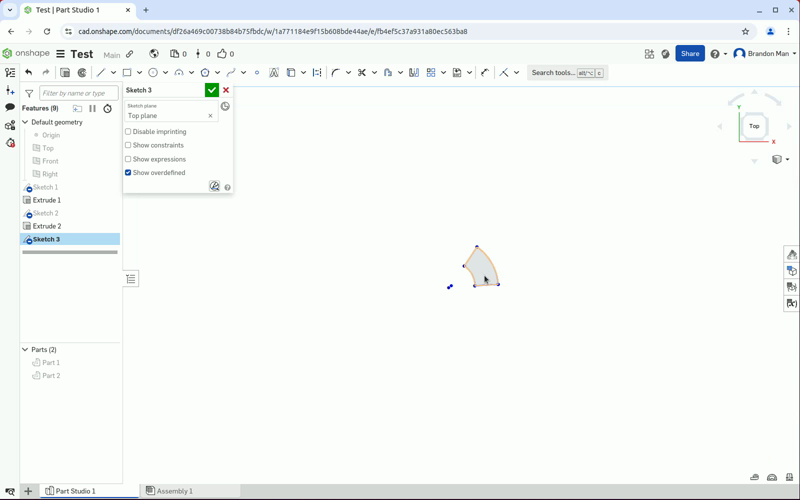
scroll(6)
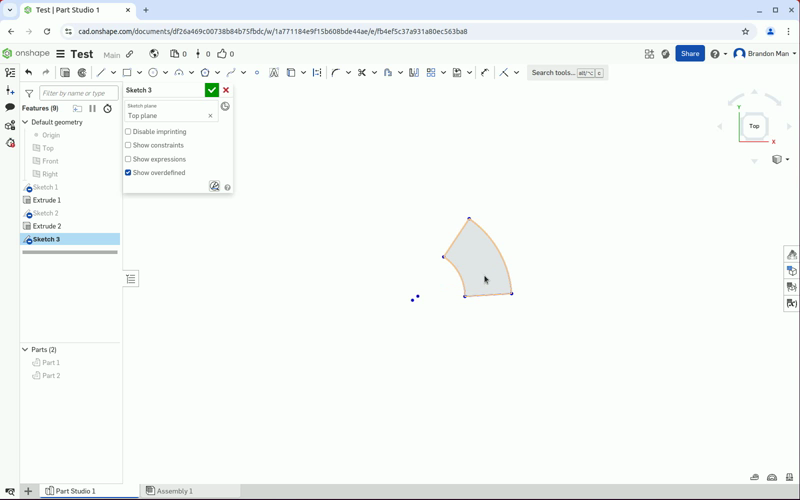
scroll(6)
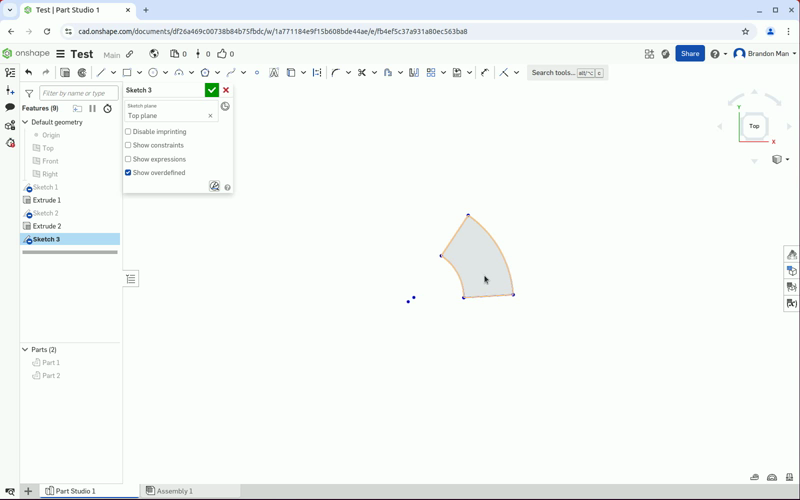
scroll(6)
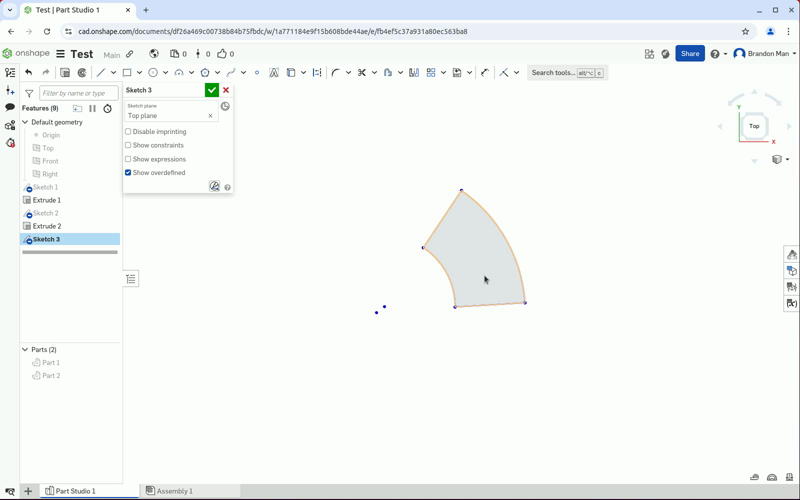
scroll(6)
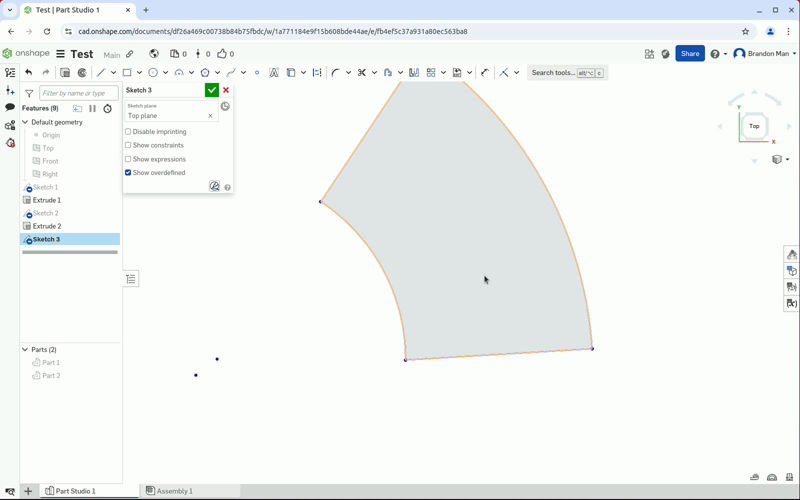
click(484, 275)
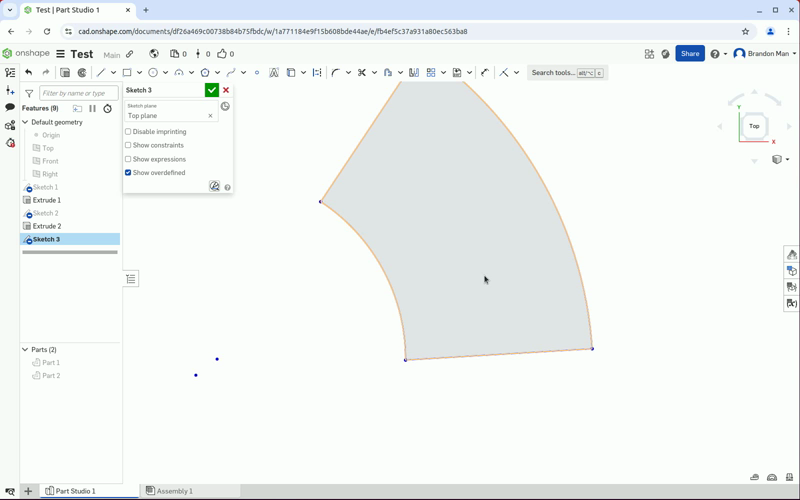
scroll(-6)
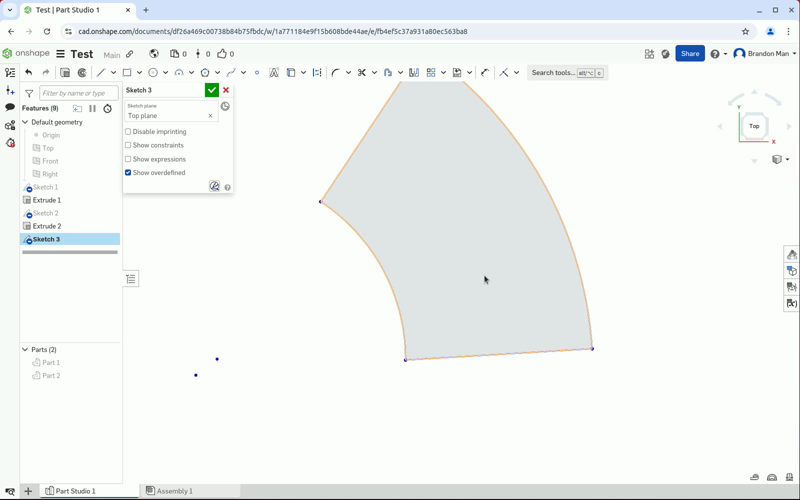
scroll(-6)
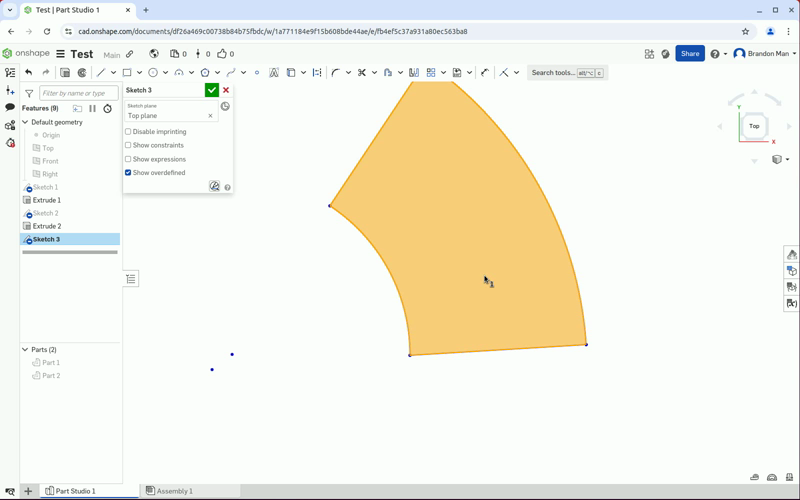
scroll(-6)
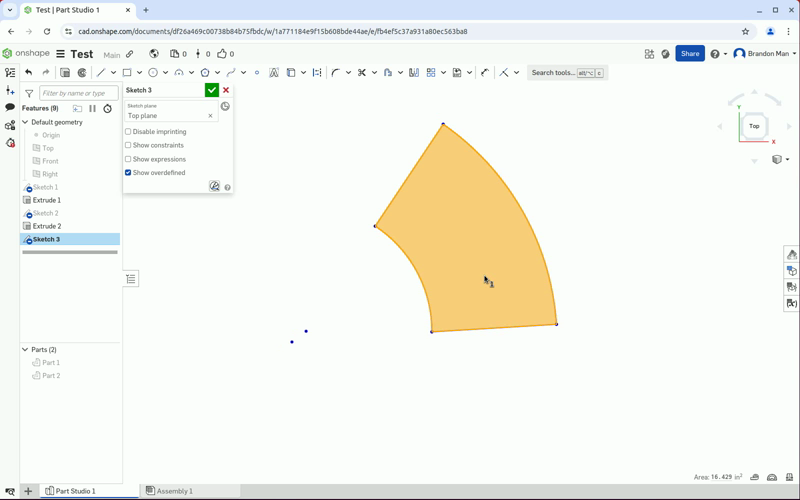
scroll(-6)
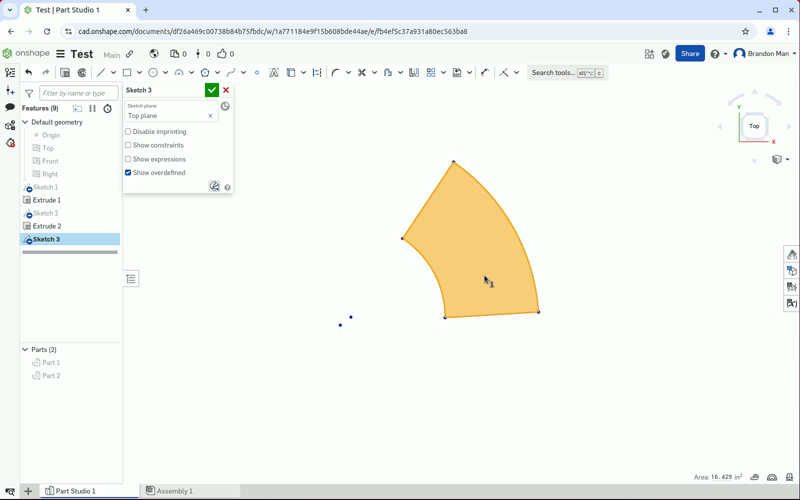
scroll(-6)
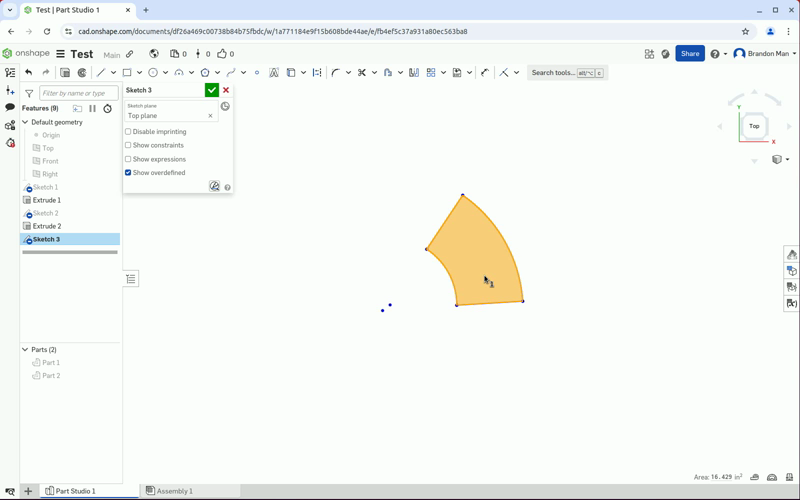
scroll(-6)
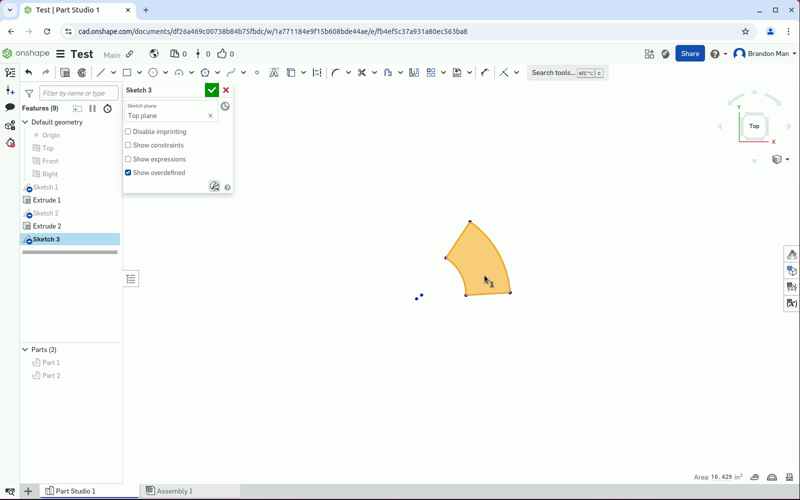
scroll(-6)
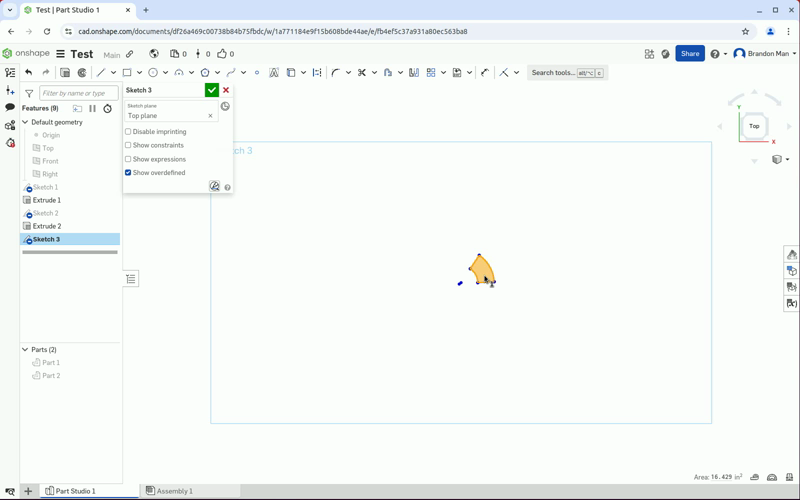
mouse_move(73, 352)
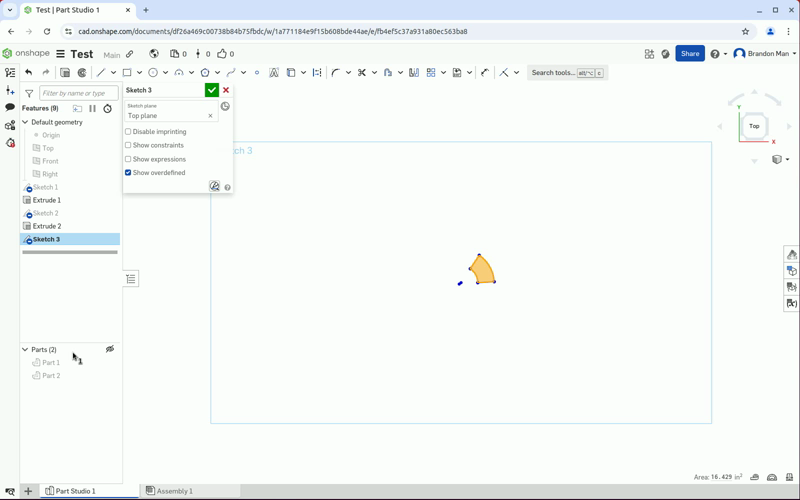
key(shift+y)
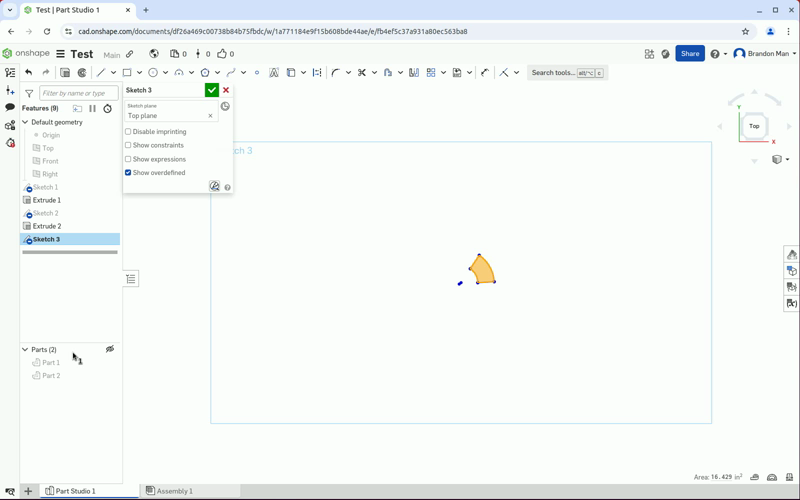
key(shift+e)
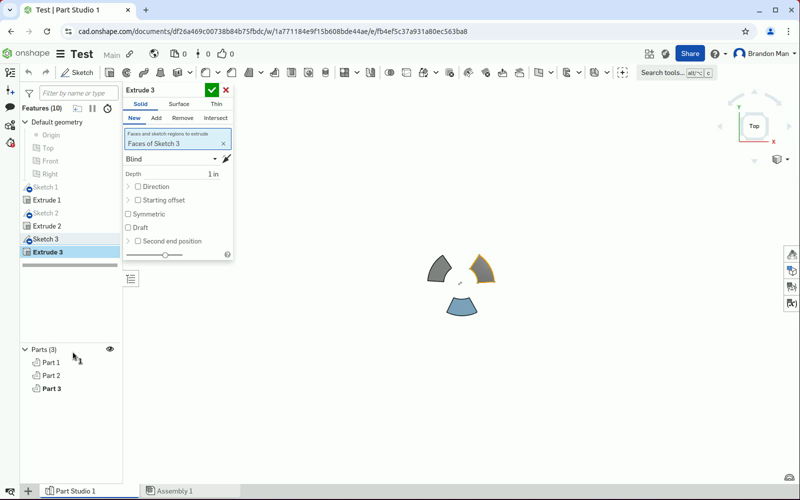
mouse_move(143, 106)
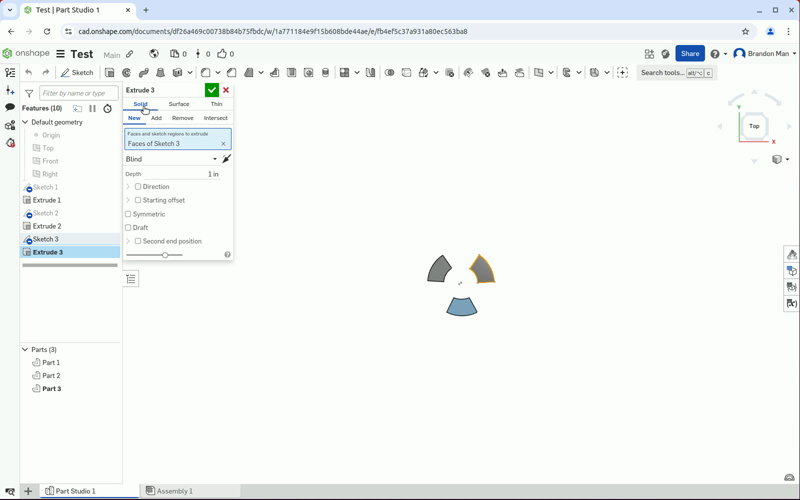
click(143, 106)
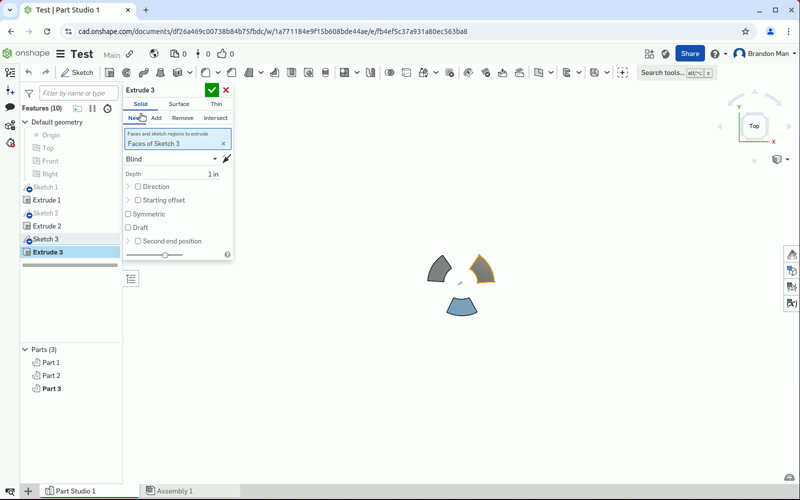
mouse_move(137, 120)
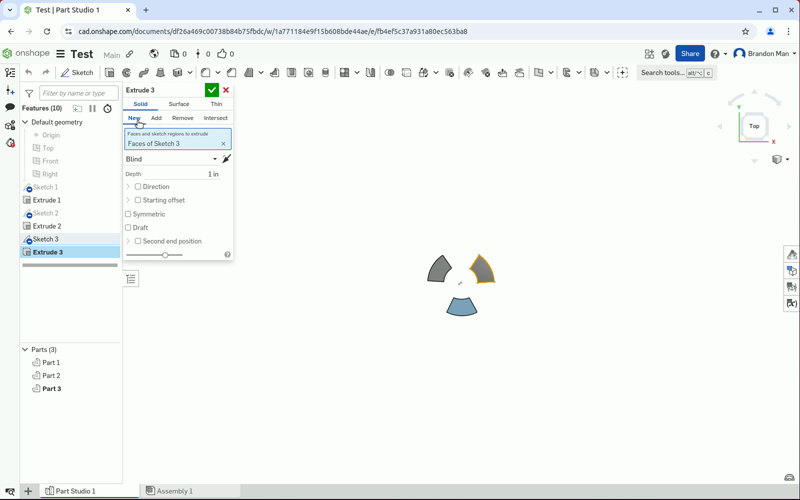
click(137, 120)
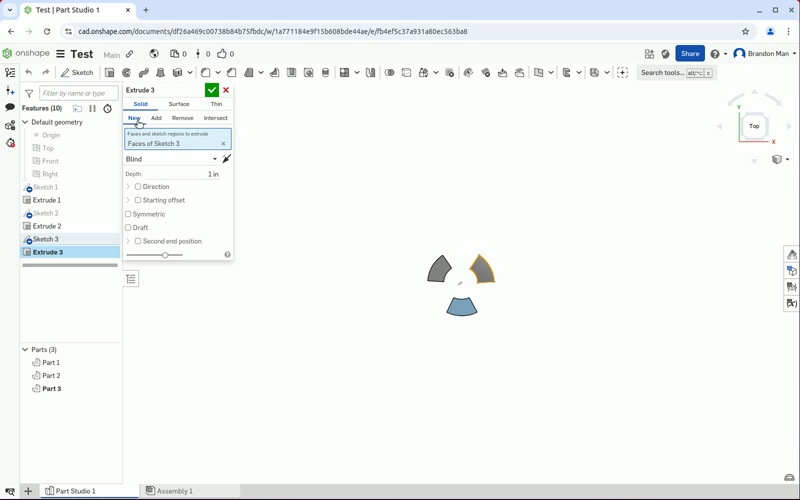
key(tab, 4)
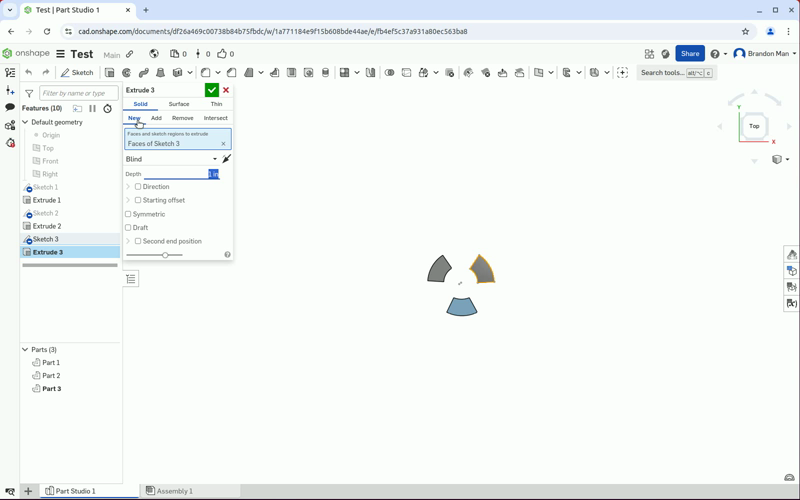
text(11.554)
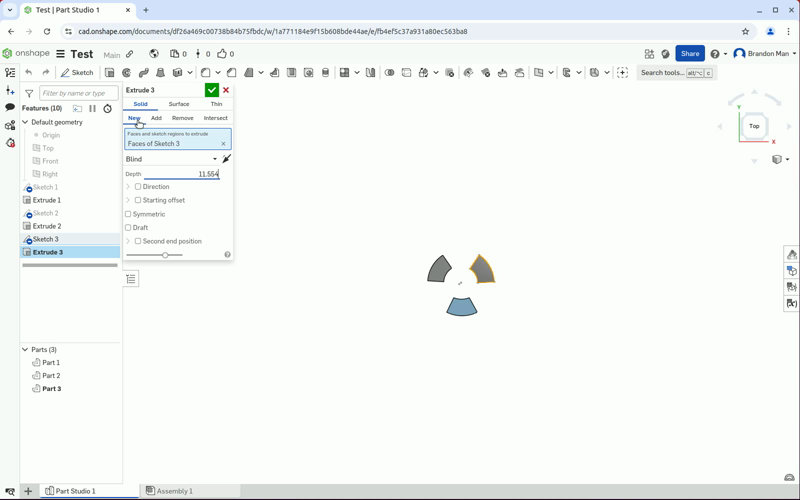
key(enter)
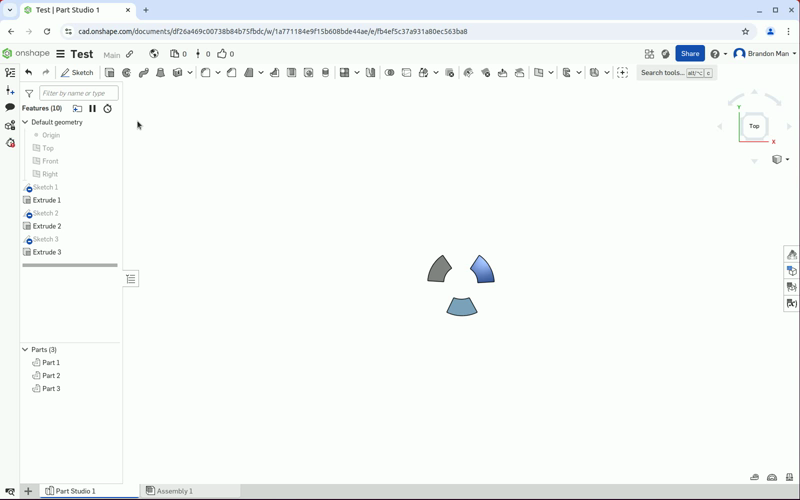
key(shift+h)
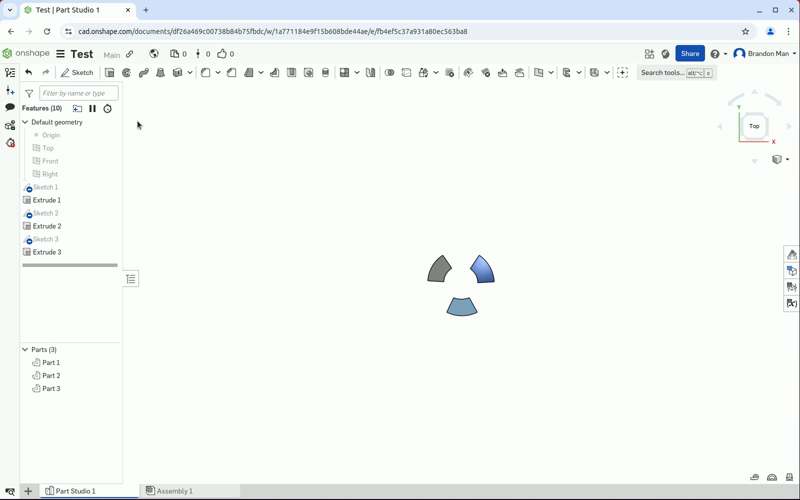
key(shift+h)
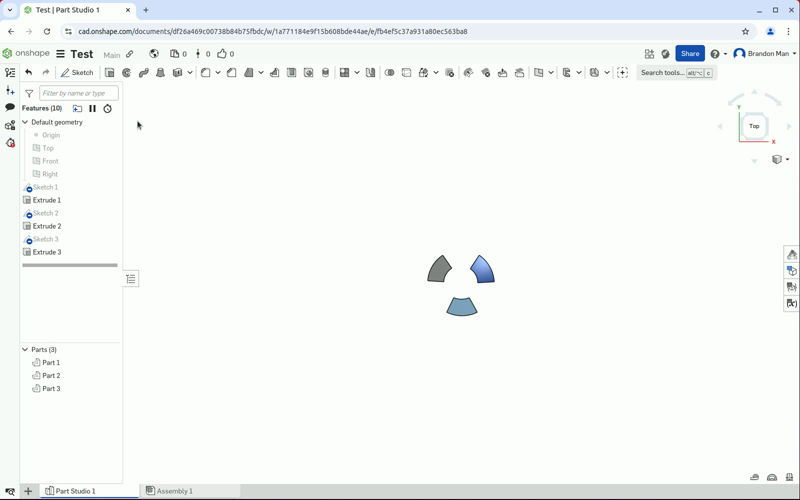
mouse_move(73, 189)
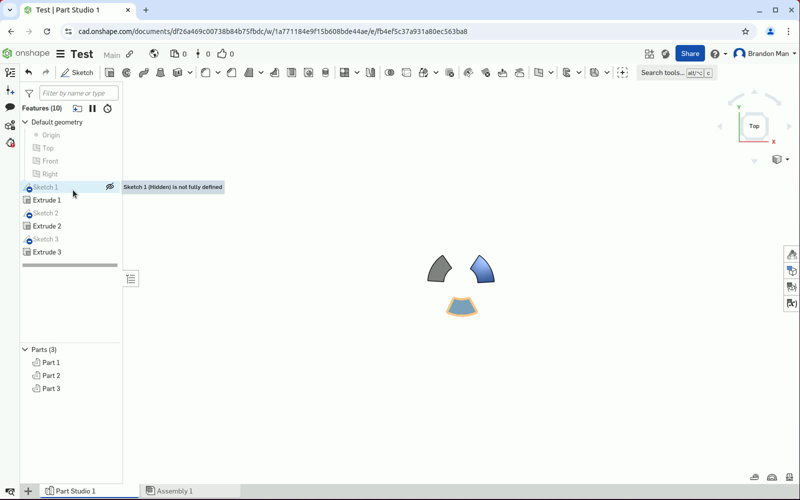
click(73, 189)
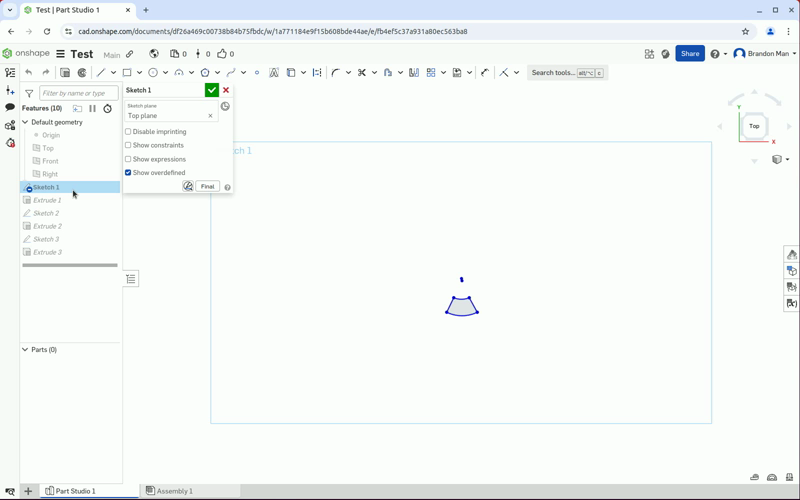
mouse_move(229, 92)
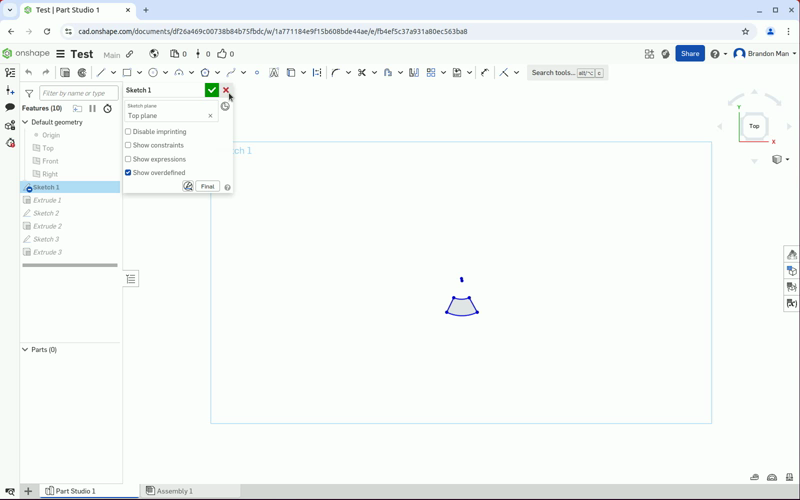
click(229, 92)
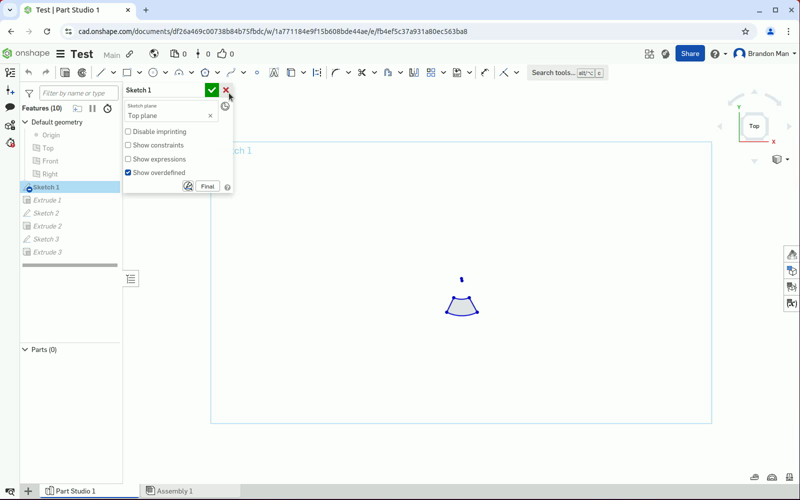
key(shift+s)
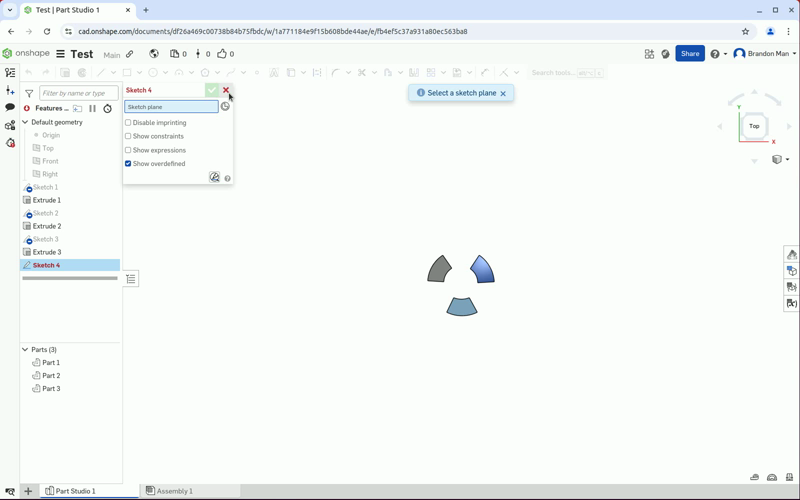
mouse_move(73, 150)
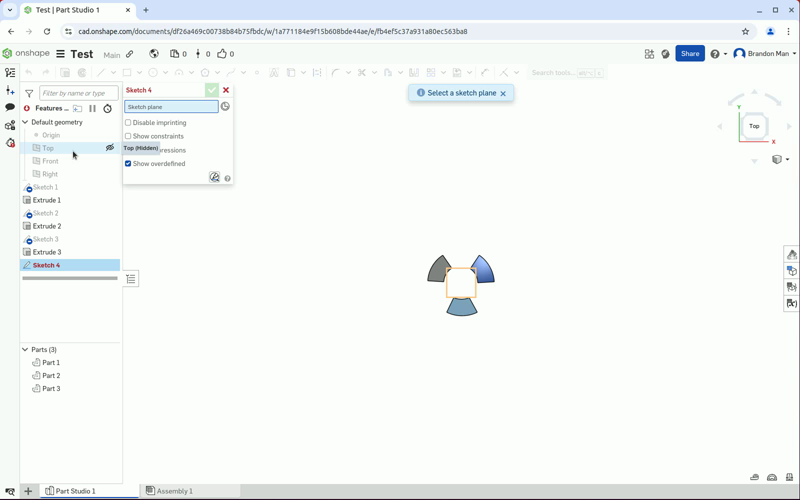
click(73, 150)
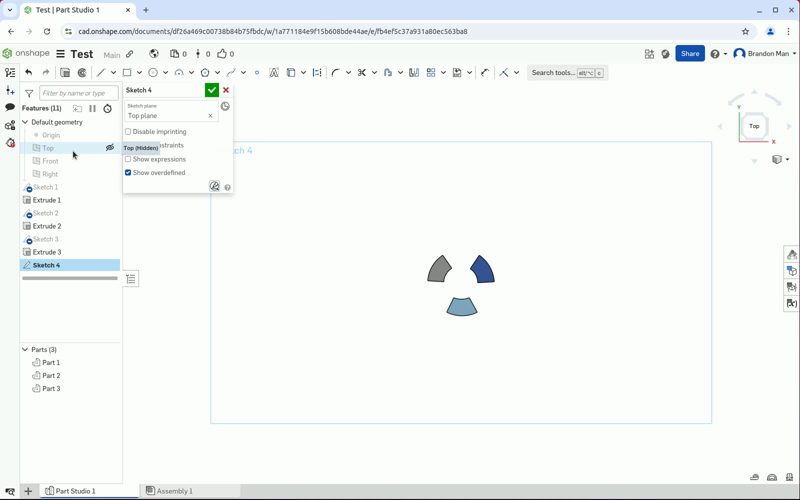
mouse_move(73, 352)
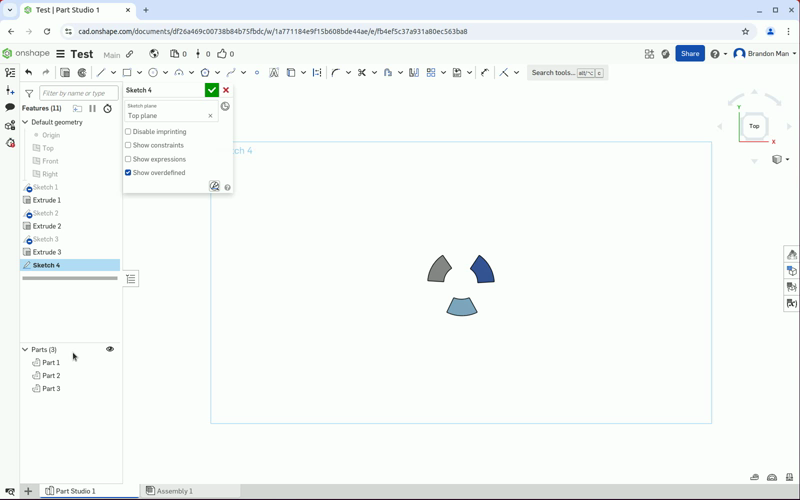
key(y)
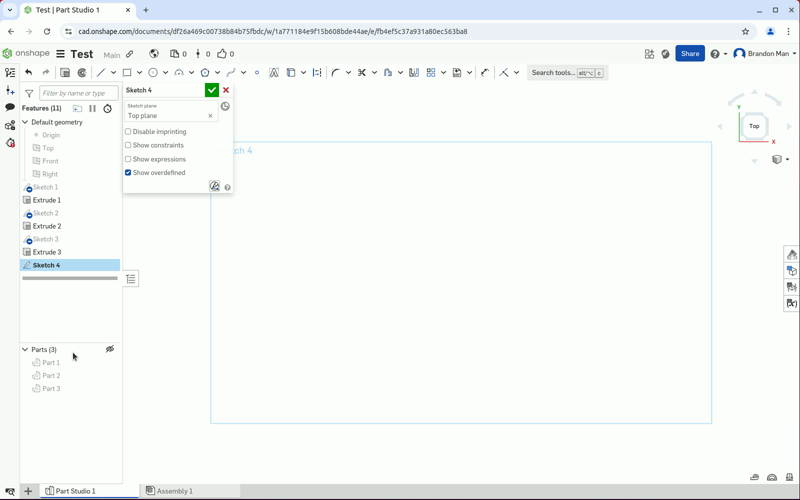
key(c)
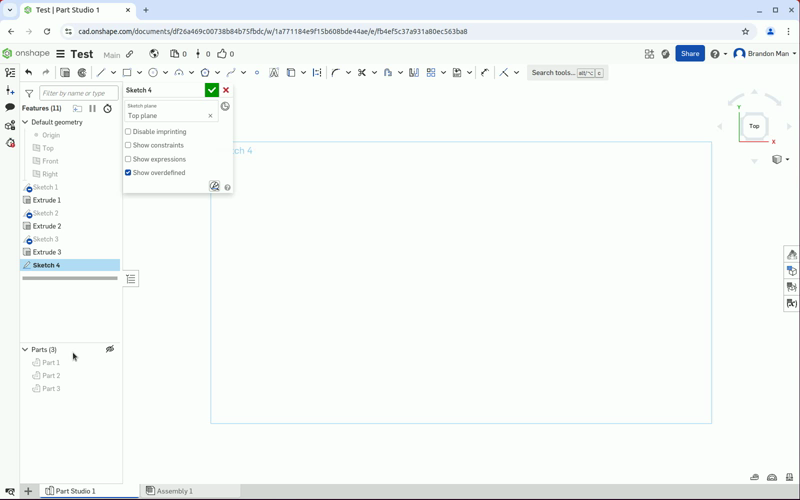
key_down(shift)
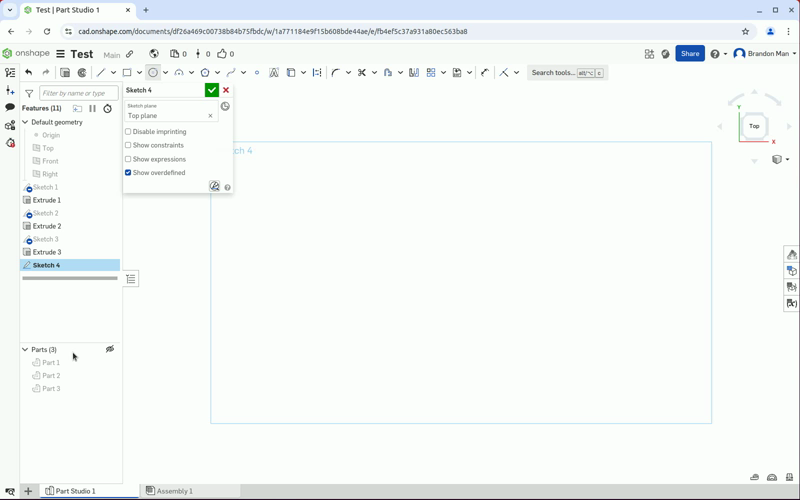
mouse_move(460, 282)
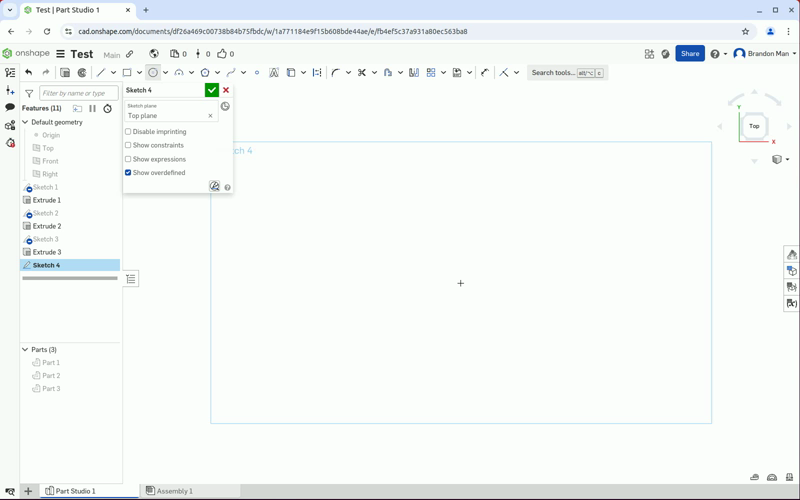
click(460, 282)
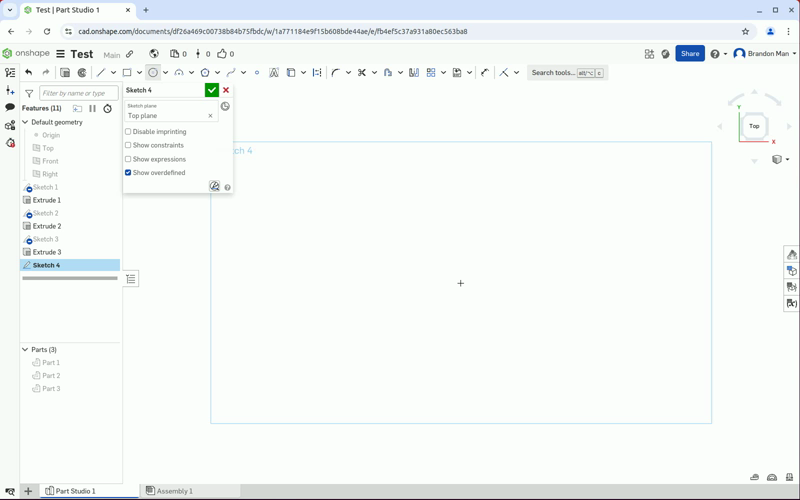
key_up(shift)
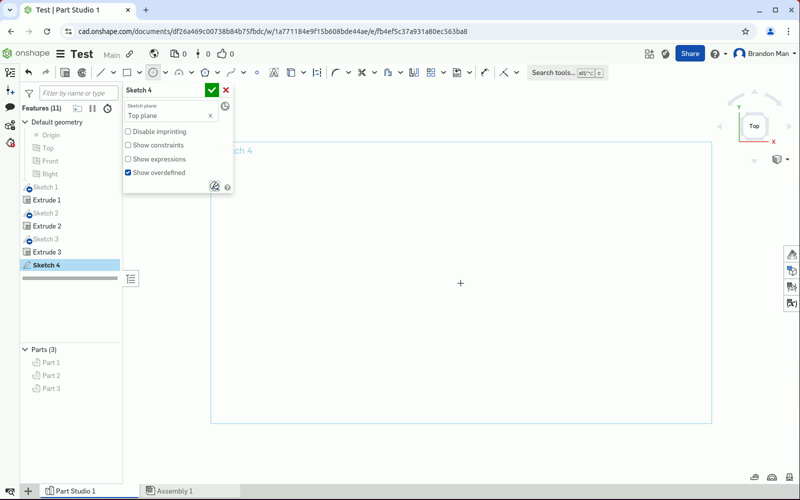
mouse_move(478, 282)
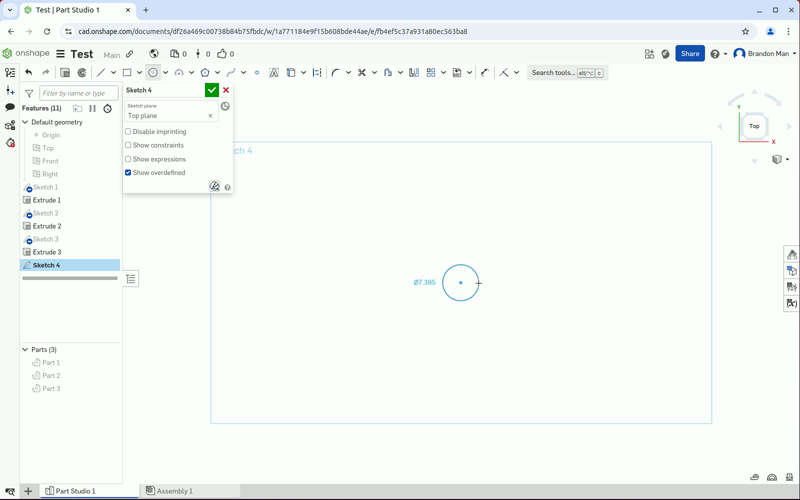
click(478, 282)
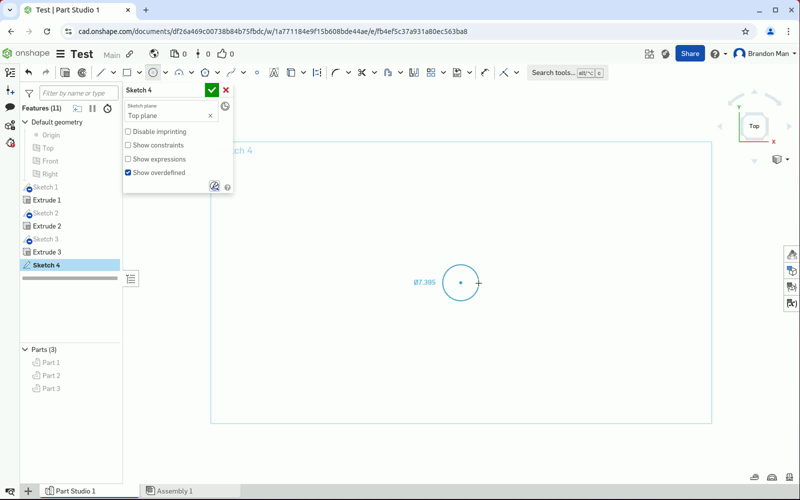
key(esc)
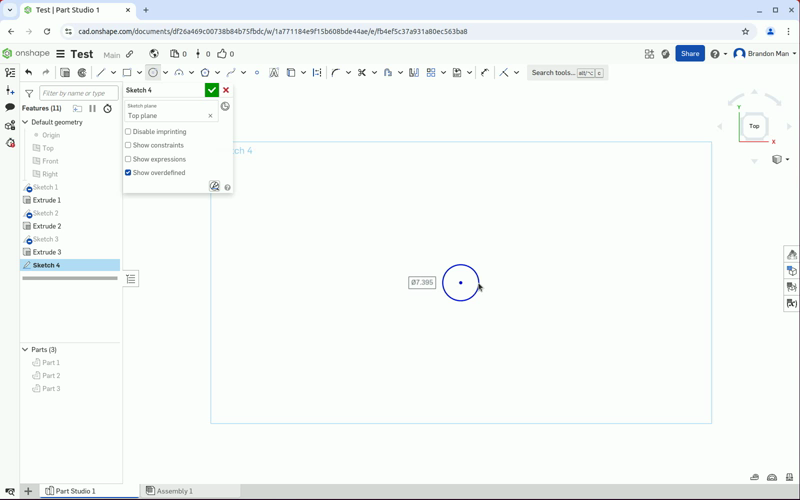
mouse_move(456, 294)
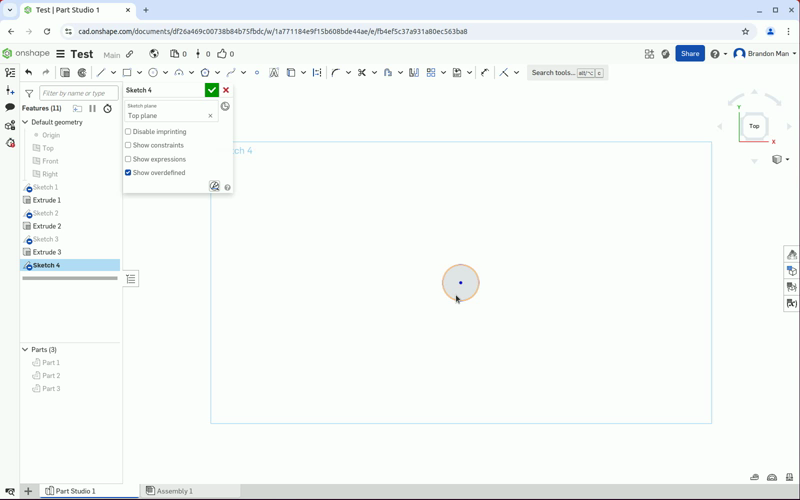
scroll(6)
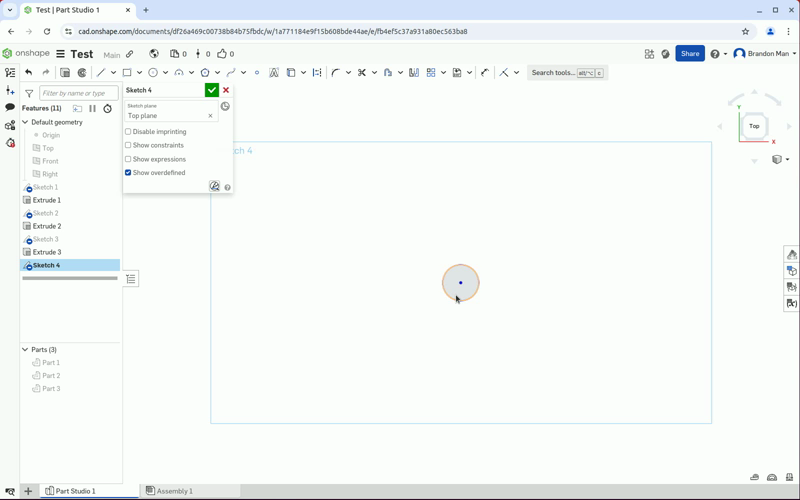
scroll(6)
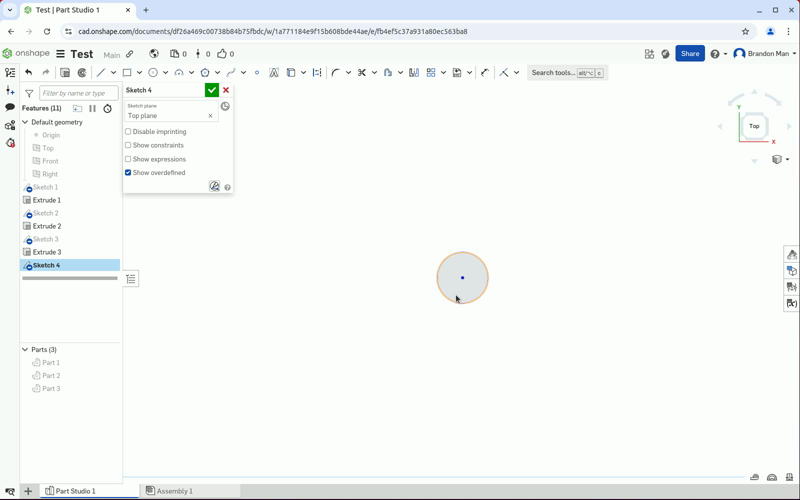
scroll(6)
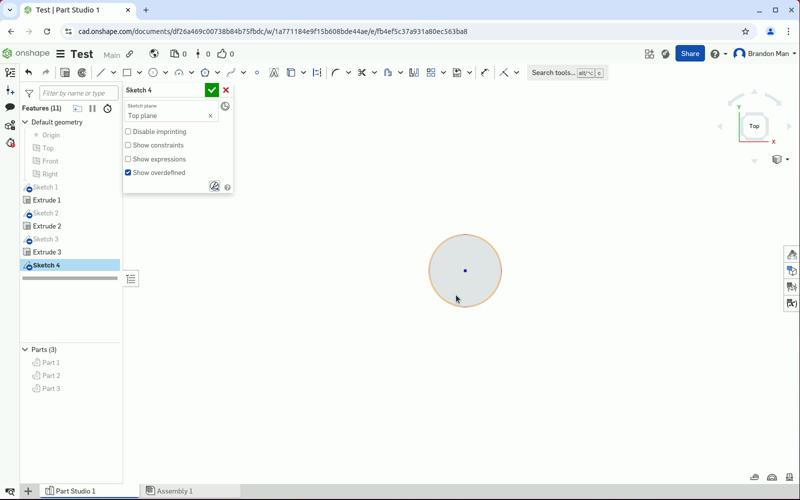
scroll(6)
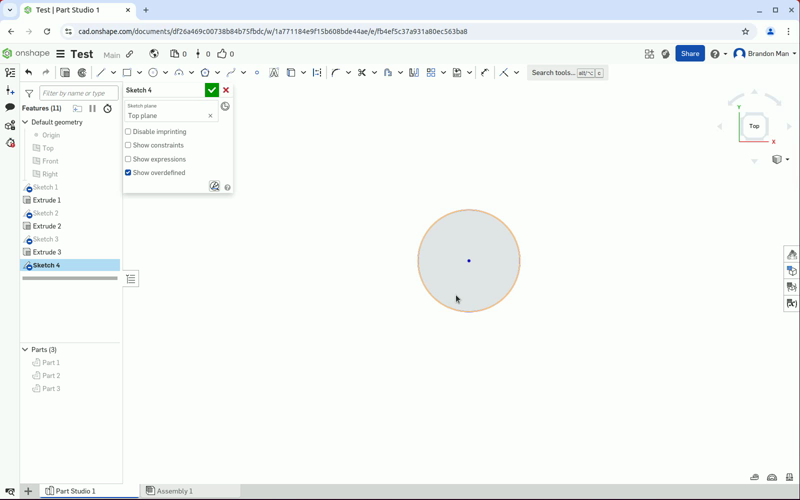
scroll(6)
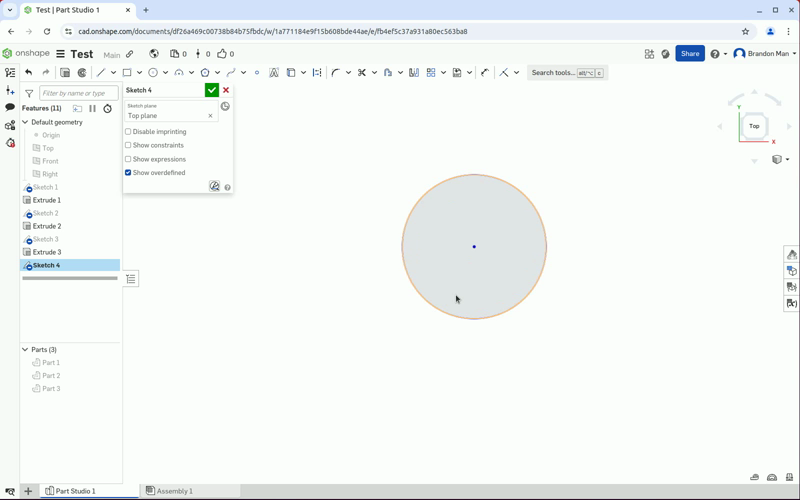
scroll(6)
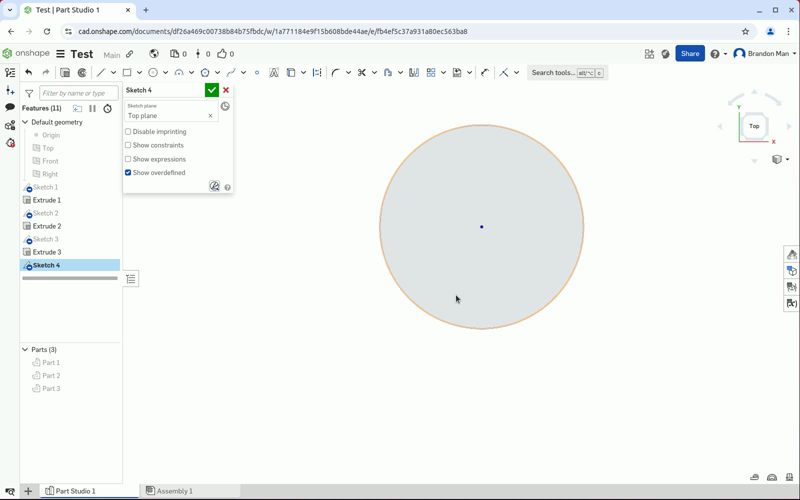
scroll(6)
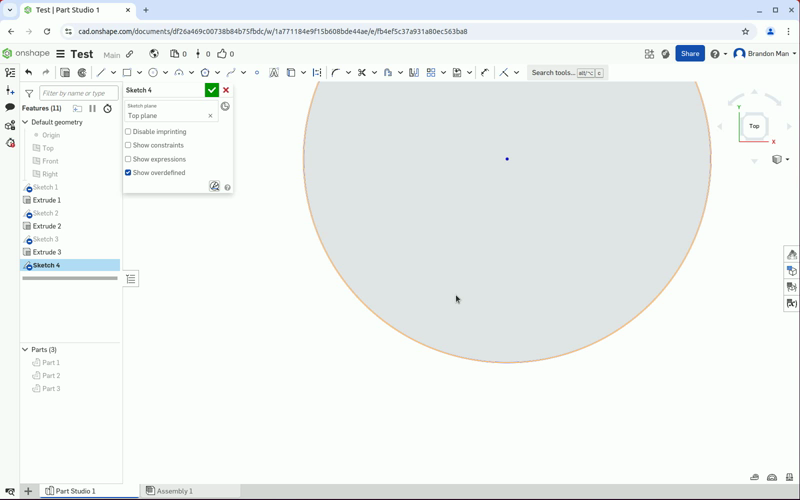
click(456, 294)
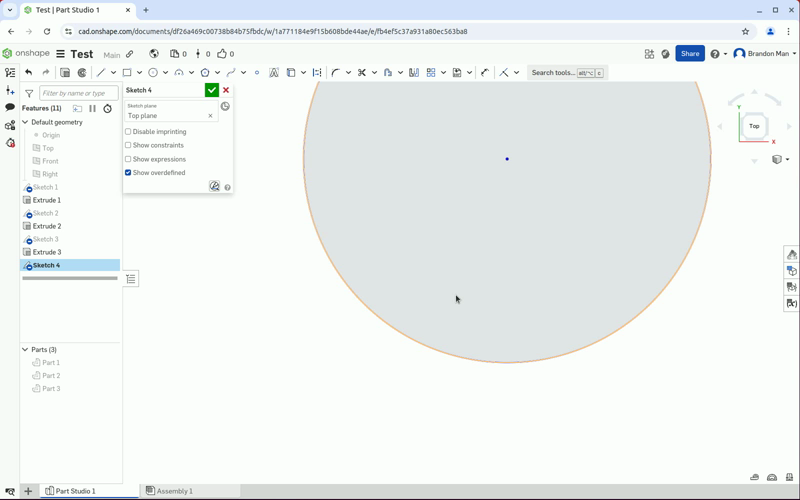
scroll(-6)
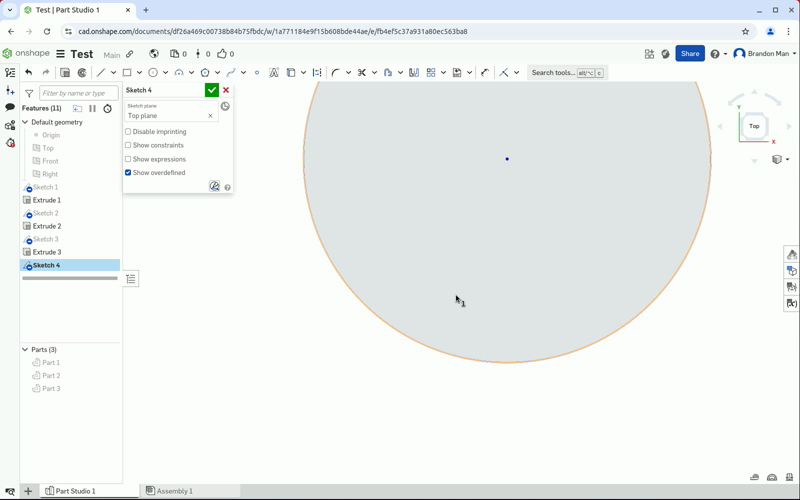
scroll(-6)
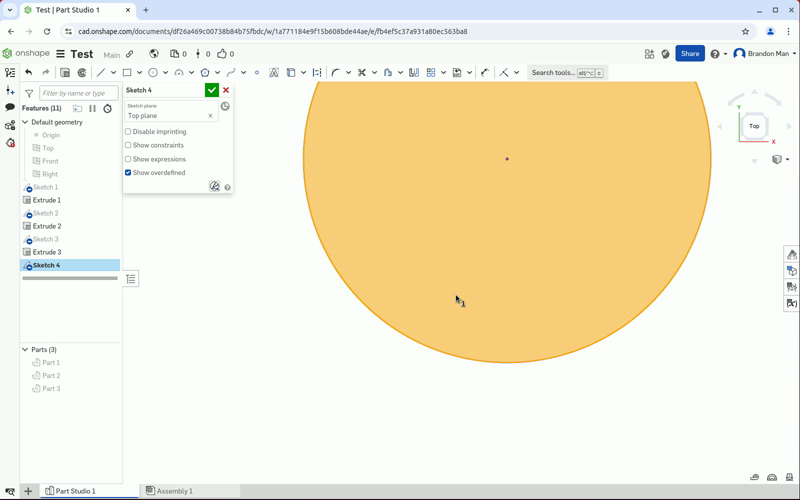
scroll(-6)
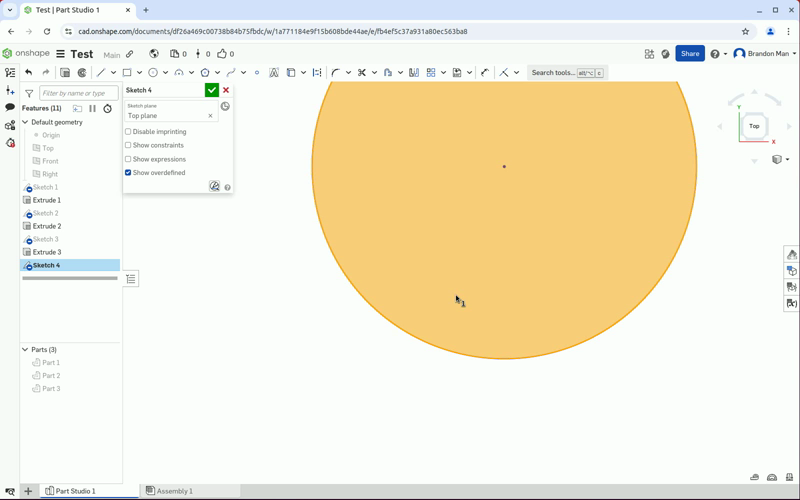
scroll(-6)
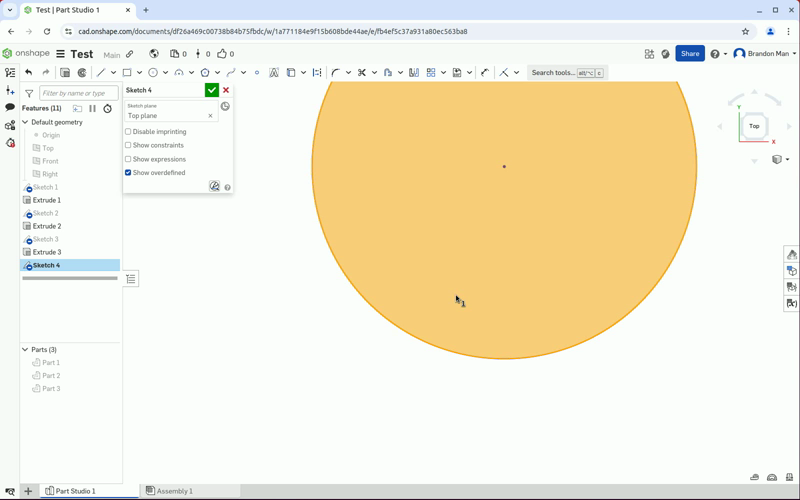
scroll(-6)
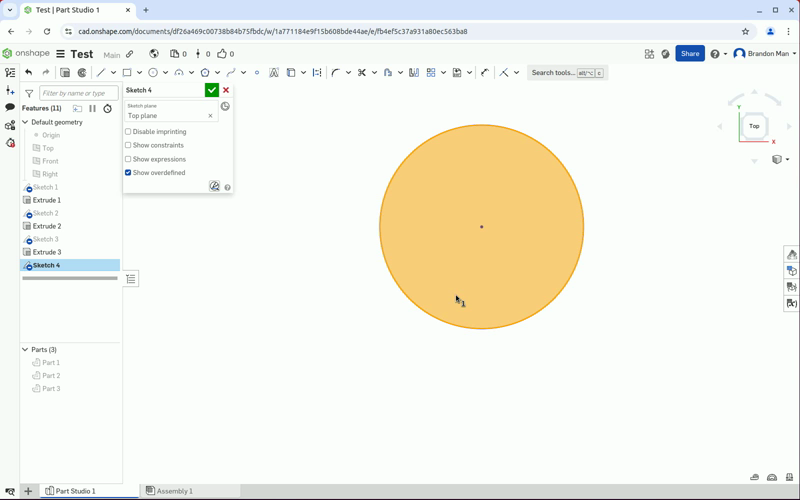
scroll(-6)
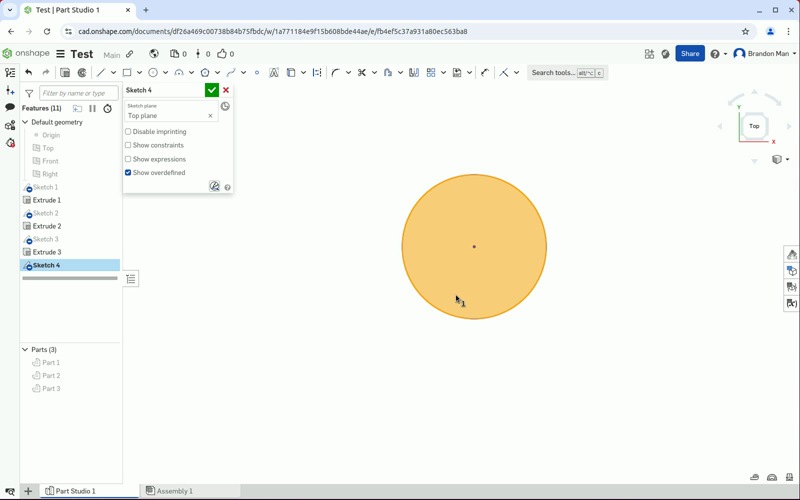
scroll(-6)
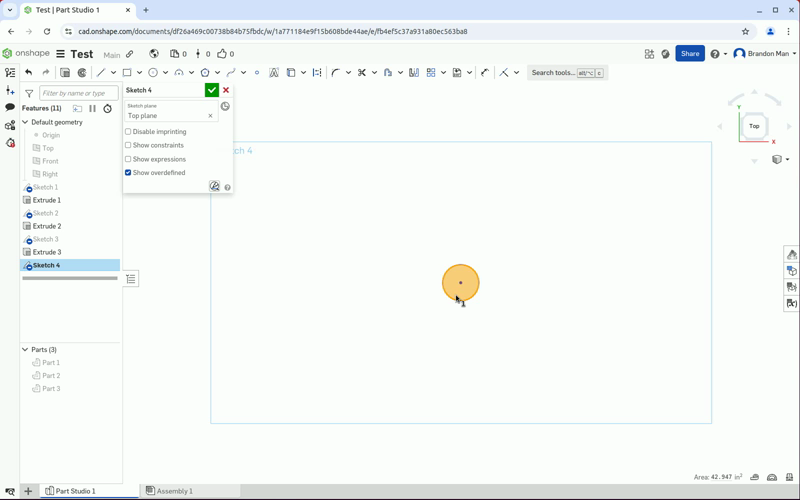
mouse_move(73, 352)
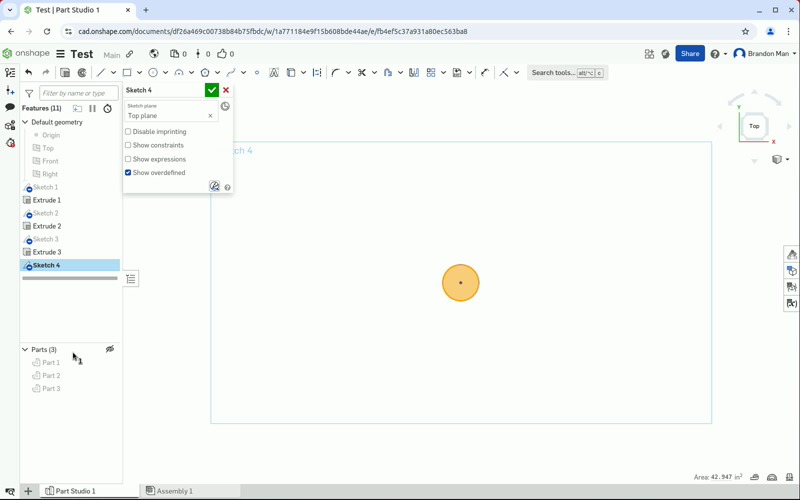
key(shift+y)
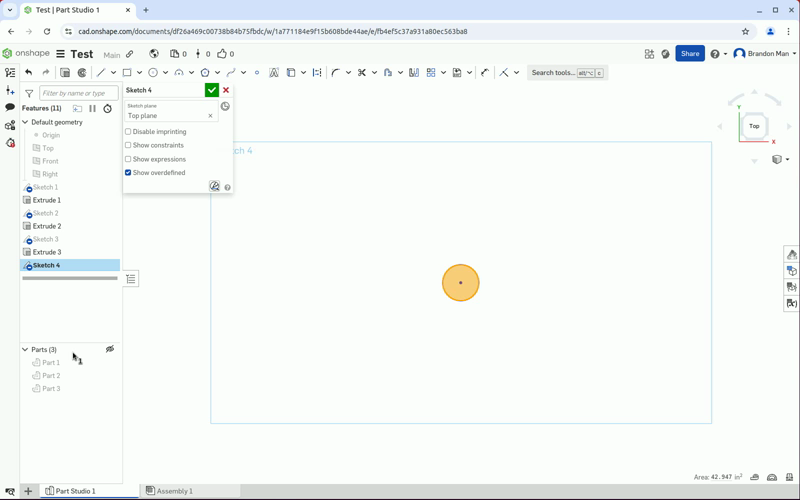
key(shift+e)
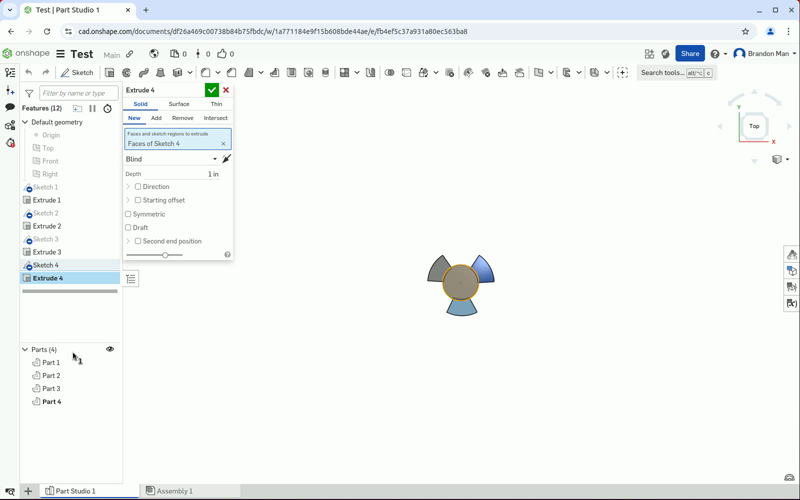
mouse_move(143, 106)
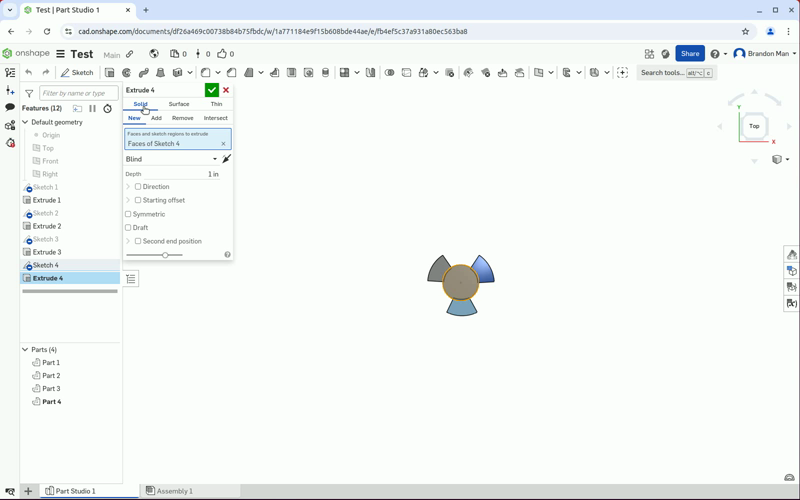
click(143, 106)
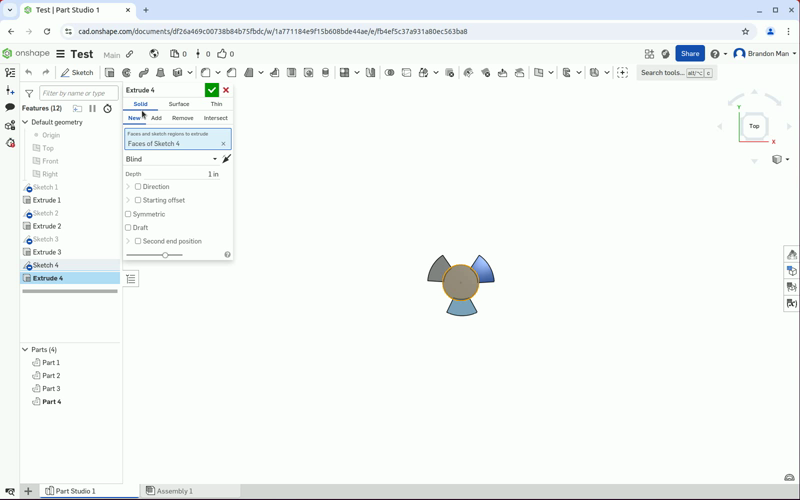
mouse_move(137, 120)
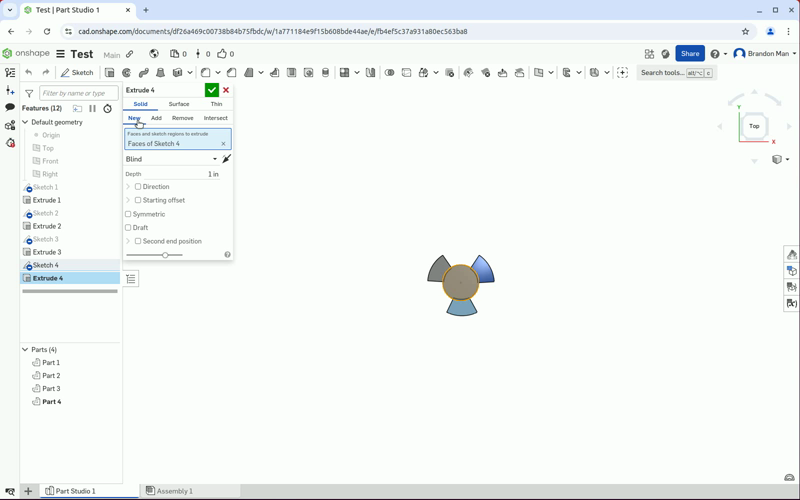
click(137, 120)
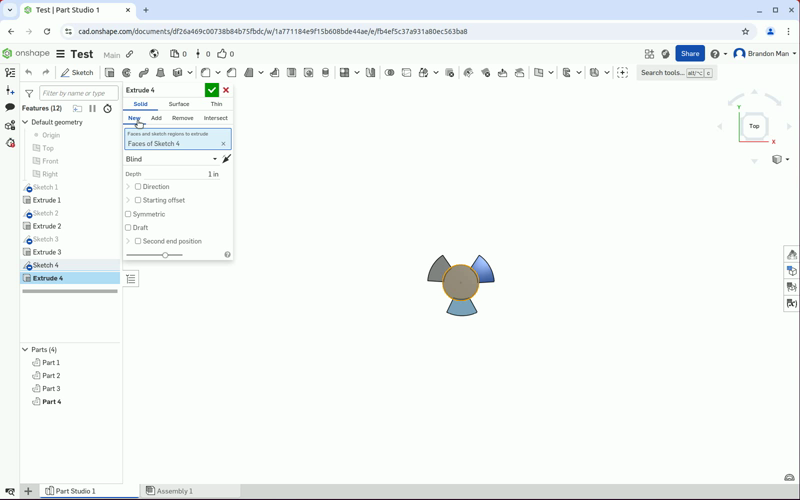
key(tab, 4)
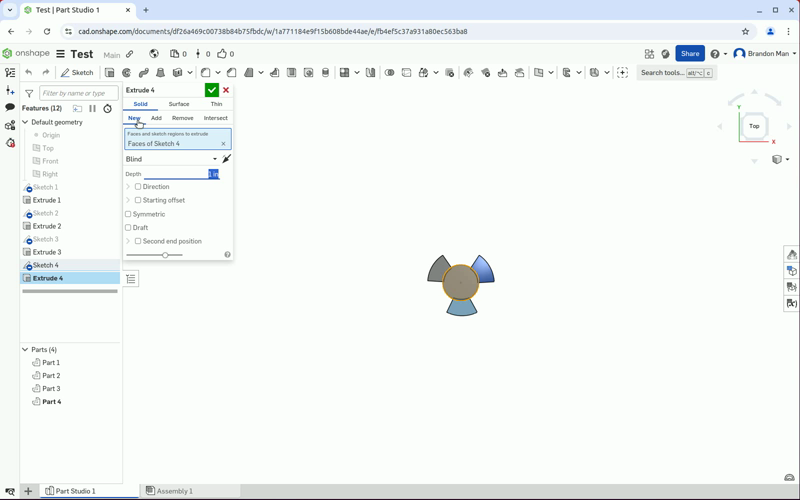
text(11.554)
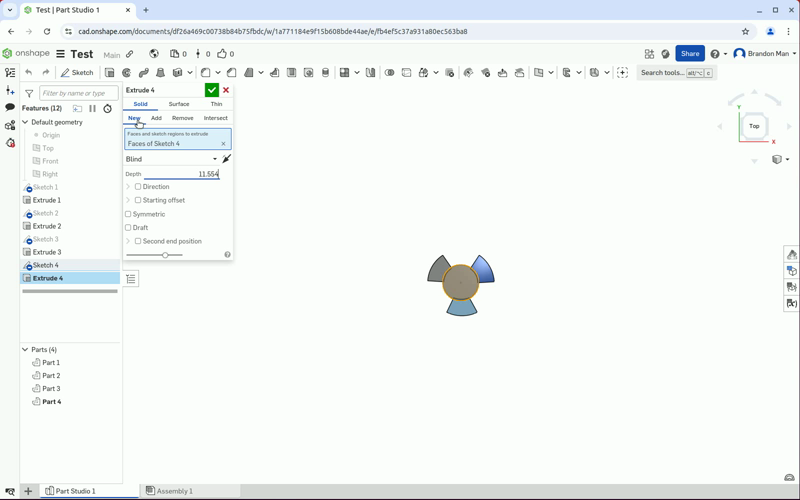
key(enter)
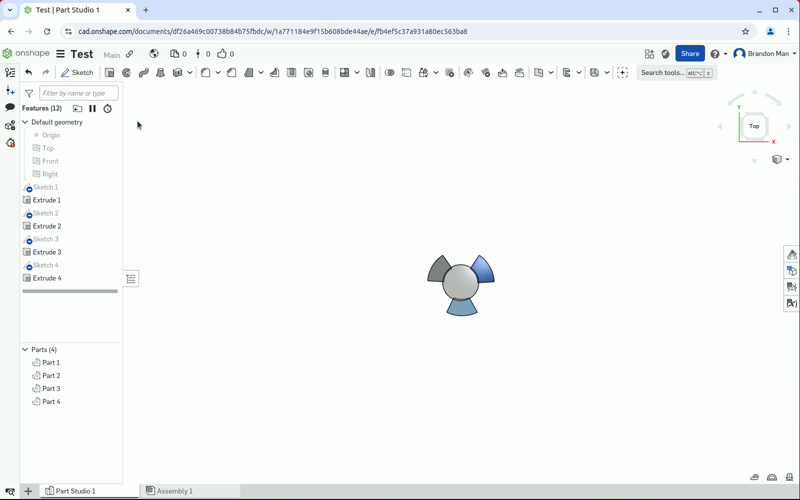
key(shift+h)
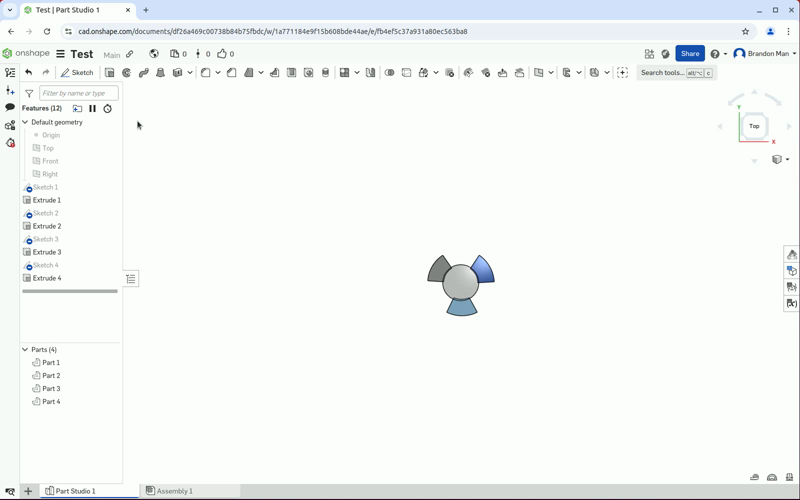
key(shift+h)
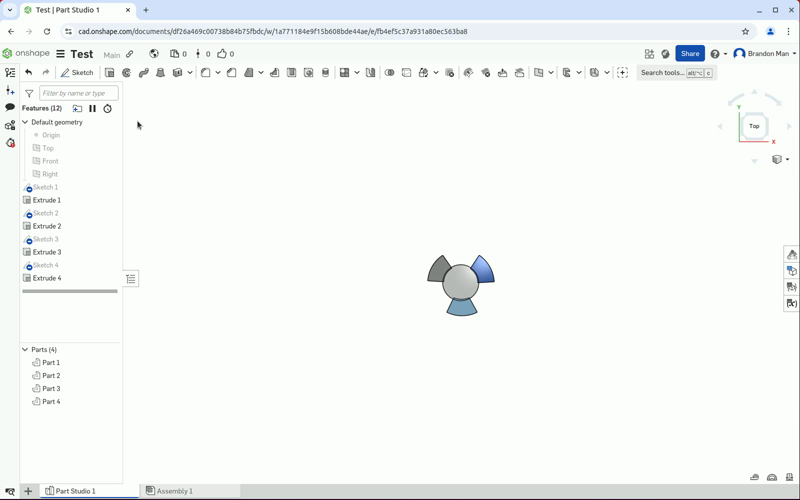
key(shift+7)
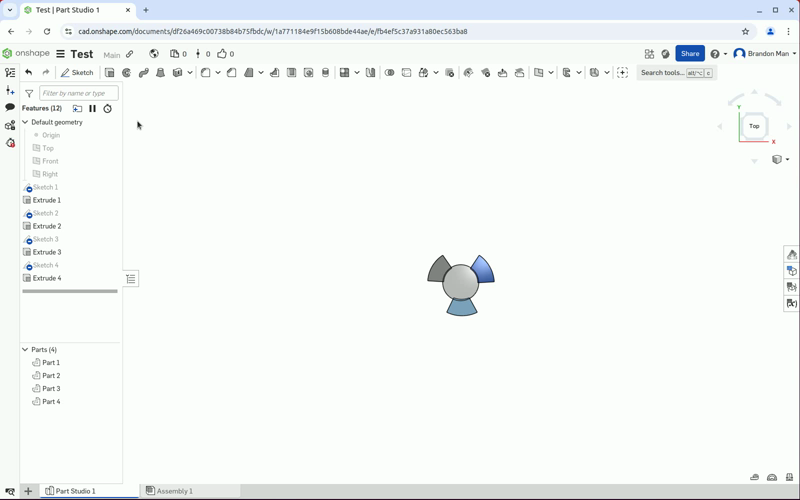
key(up, 3)
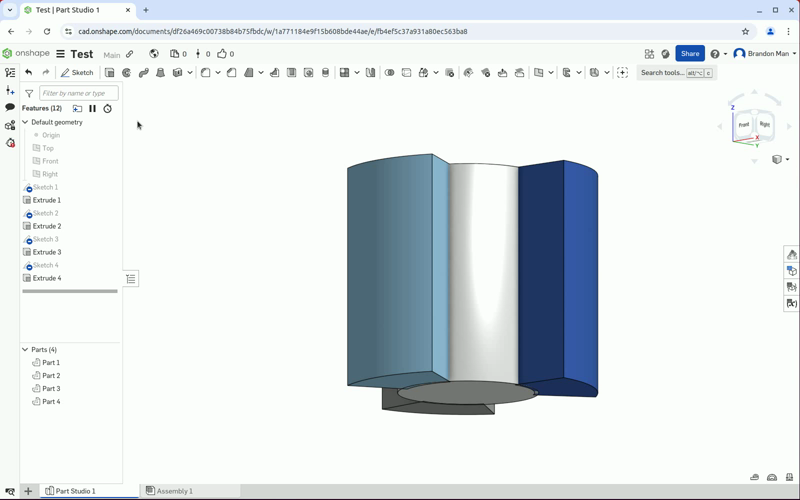
key(left, 3)
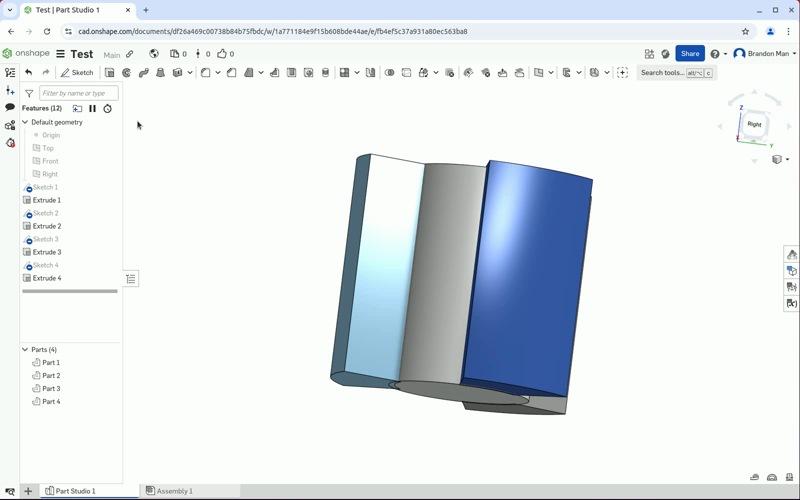
key(right, 3)
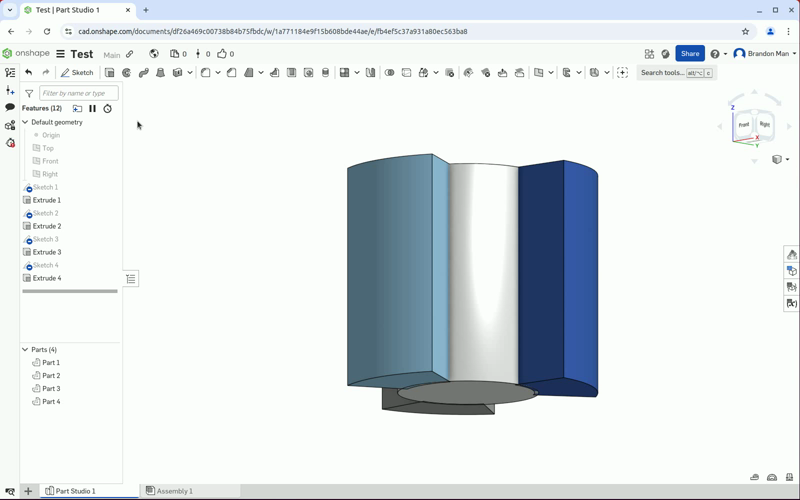
key(down, 3)
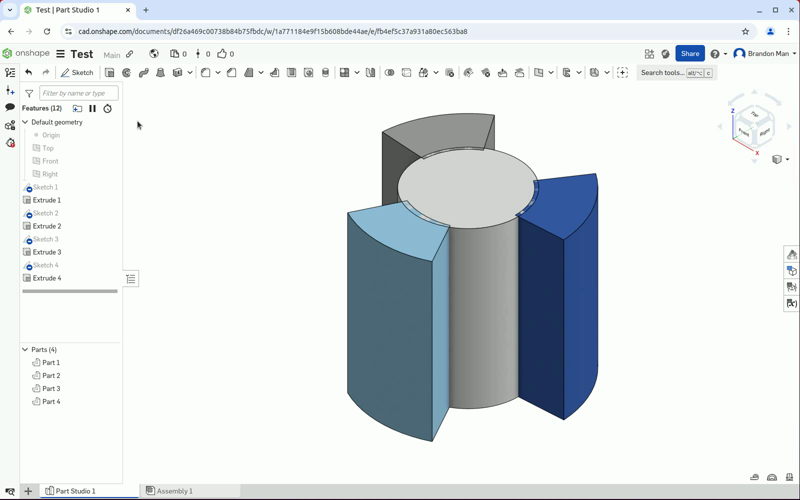
mouse_move(73, 189)
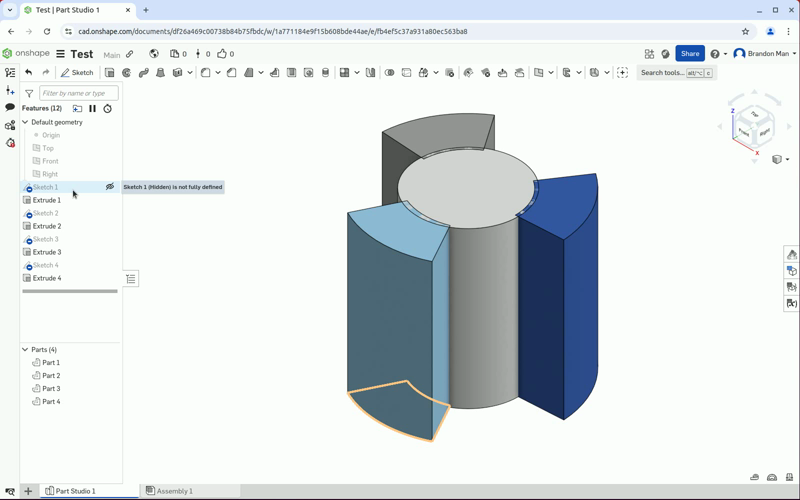
click(73, 189)